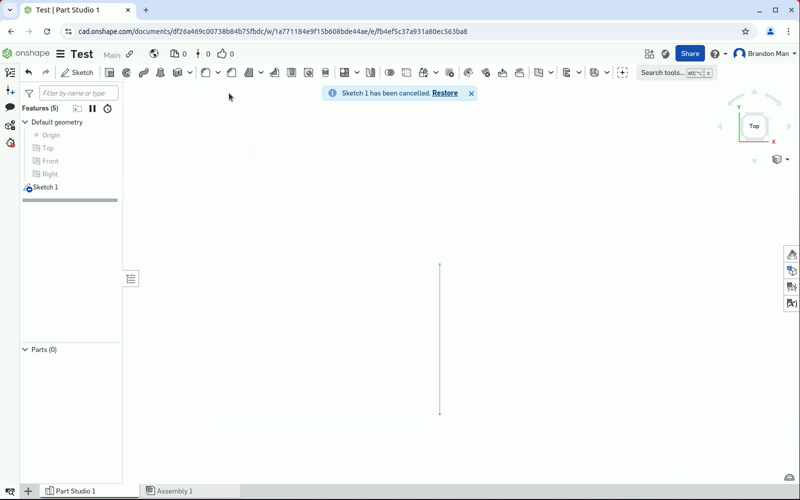
key(shift+h)
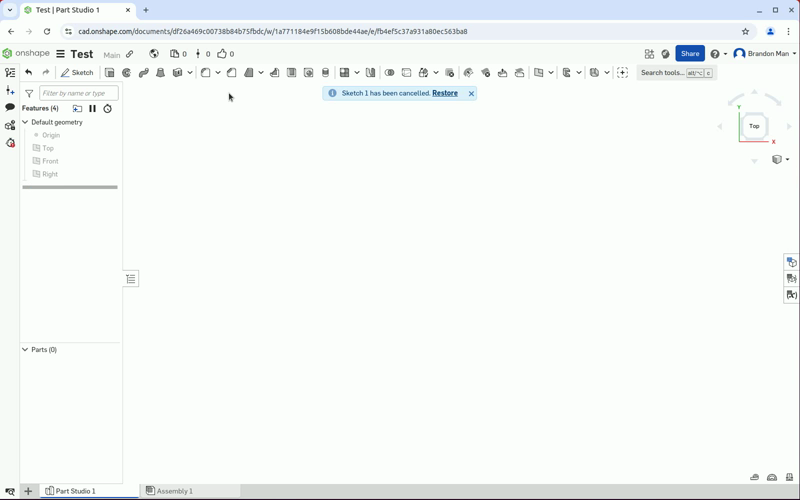
mouse_move(73, 352)
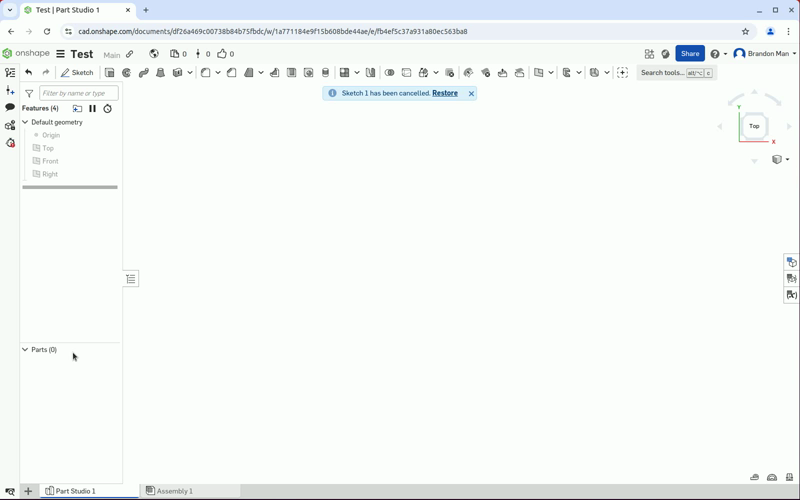
key(y)
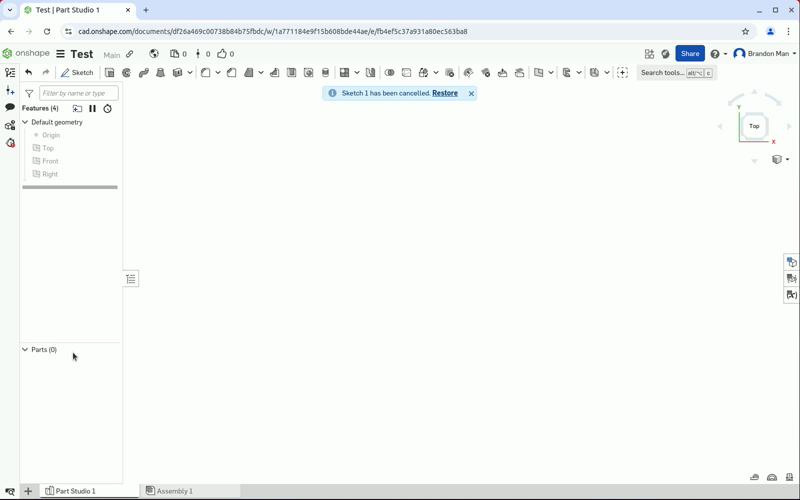
key(shift+p)
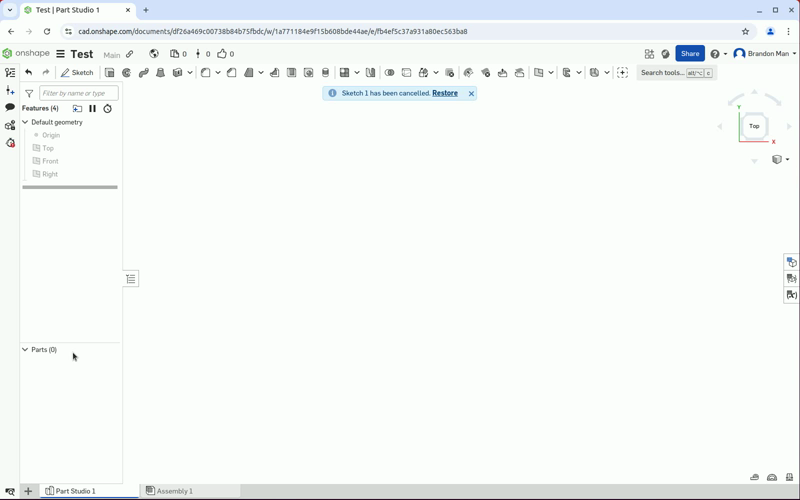
key(space)
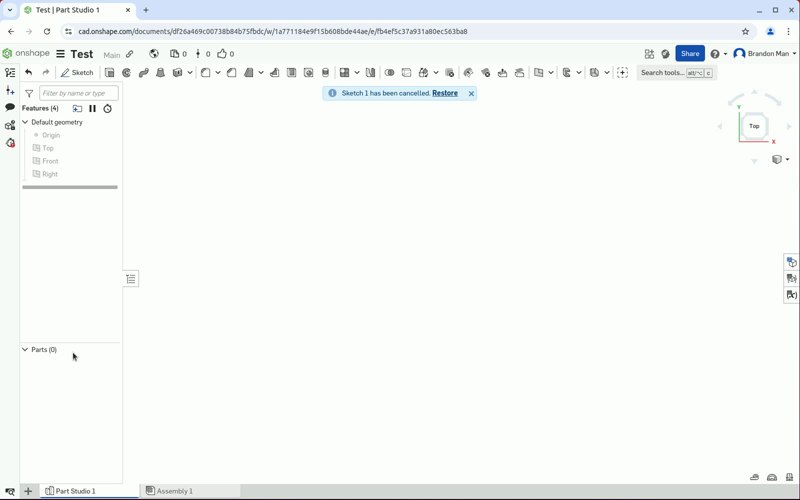
key_down(shift)
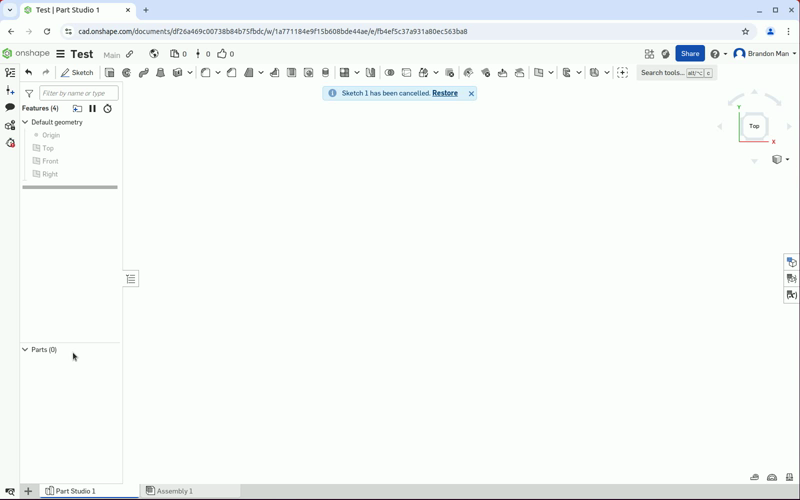
key(up)
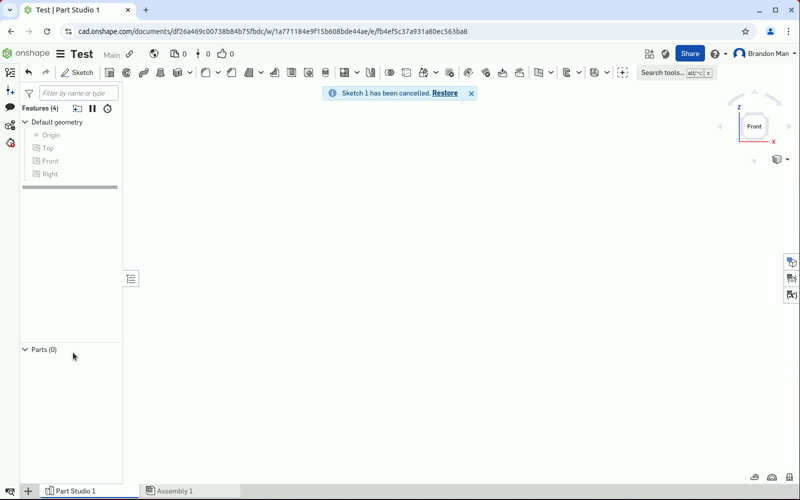
key_up(shift)
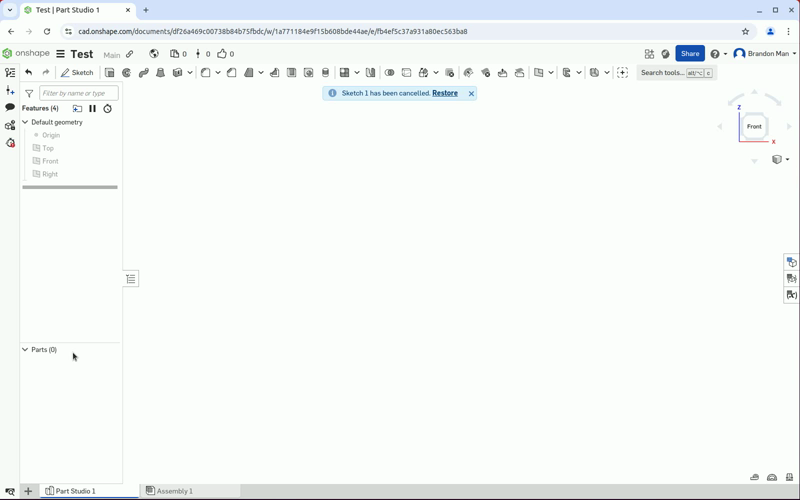
mouse_move(73, 352)
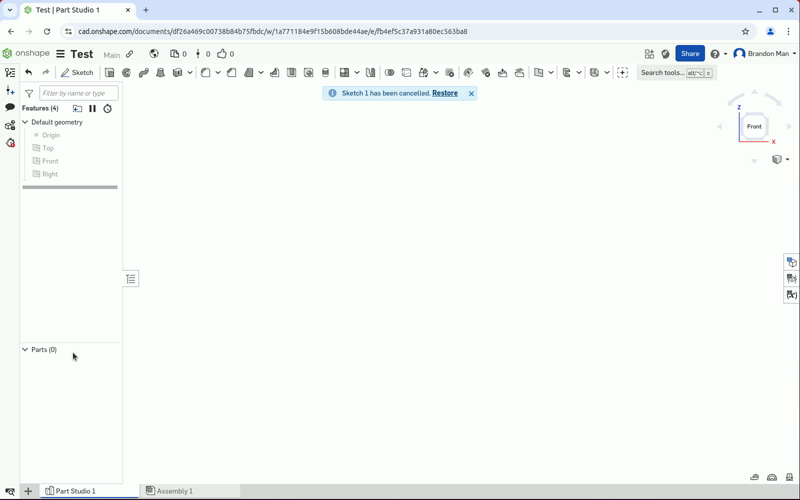
key(shift+y)
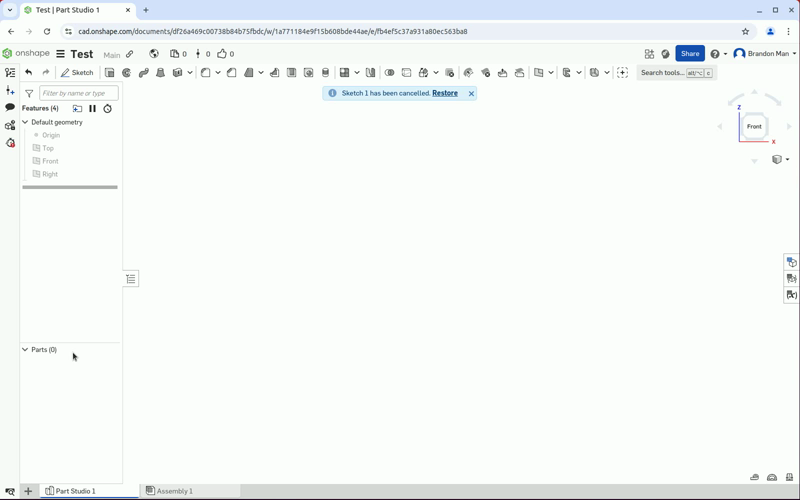
key(shift+s)
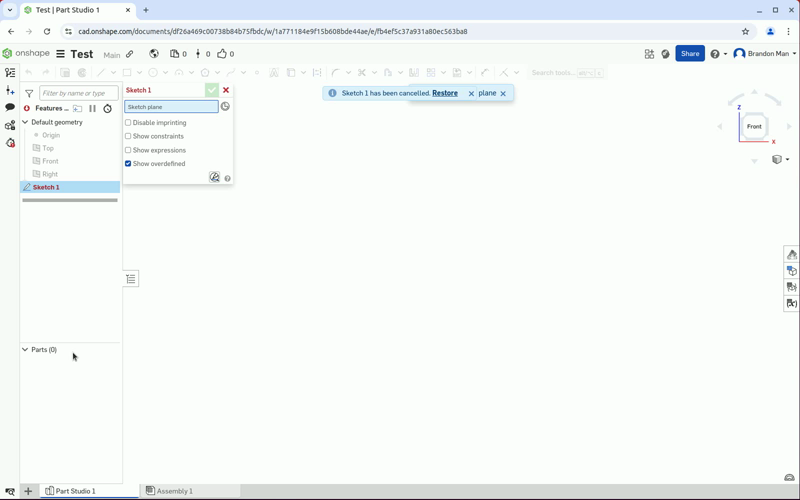
mouse_move(73, 163)
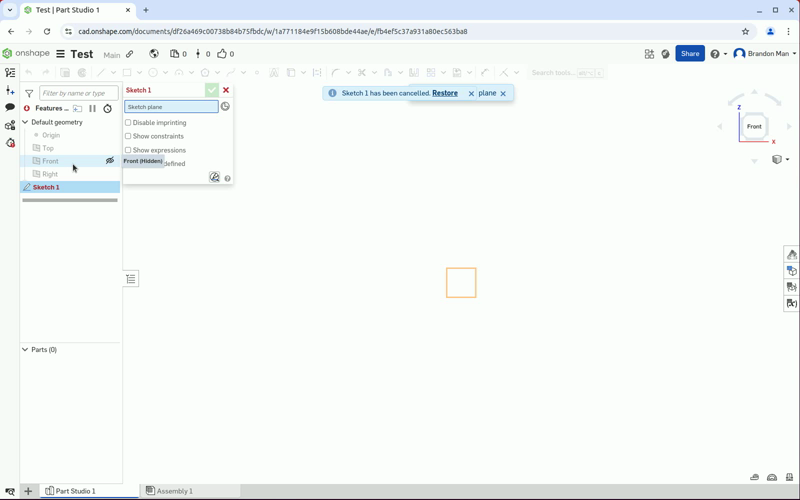
click(73, 163)
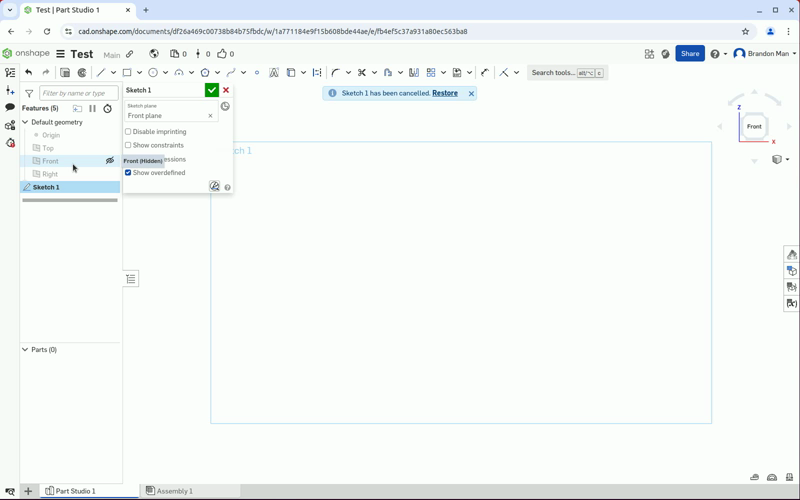
mouse_move(73, 352)
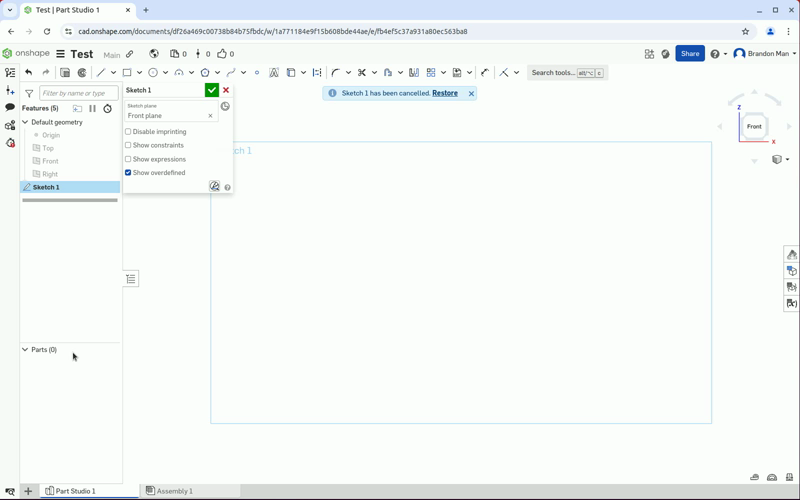
key(y)
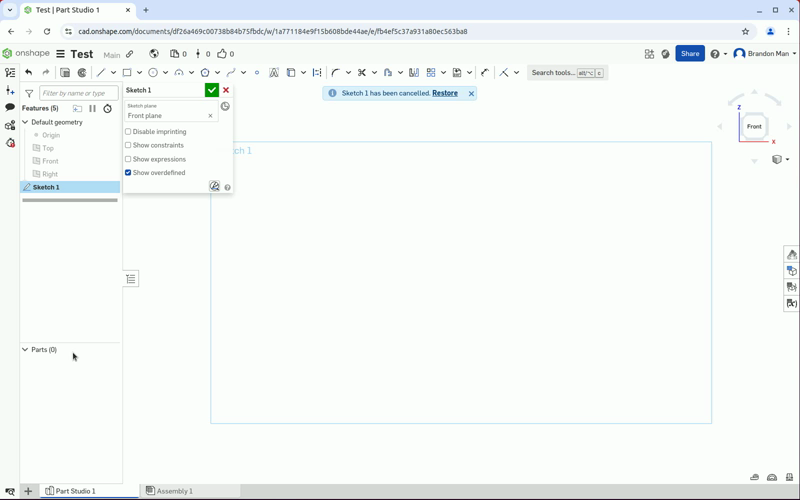
key(l)
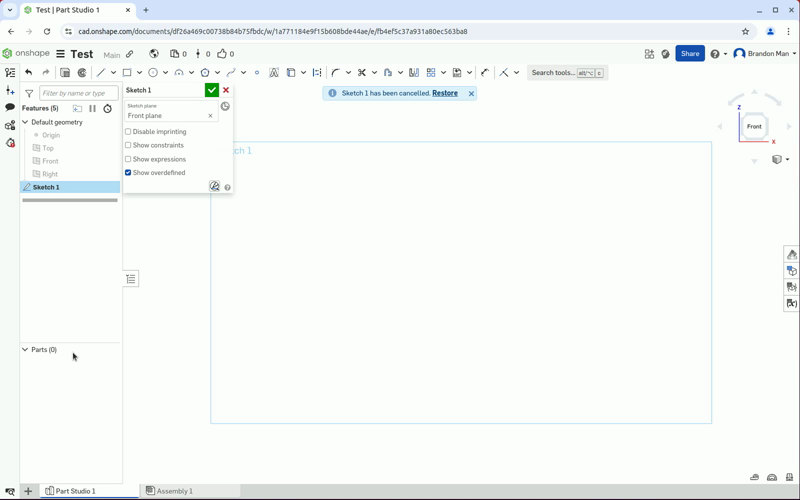
key_down(shift)
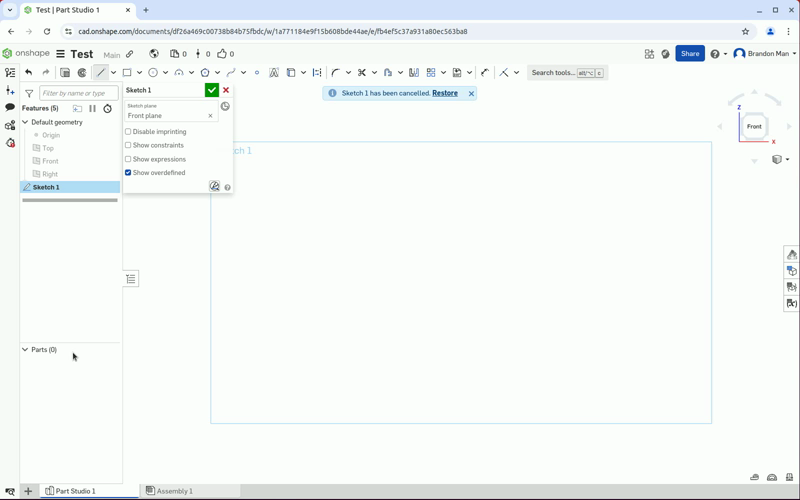
mouse_move(460, 282)
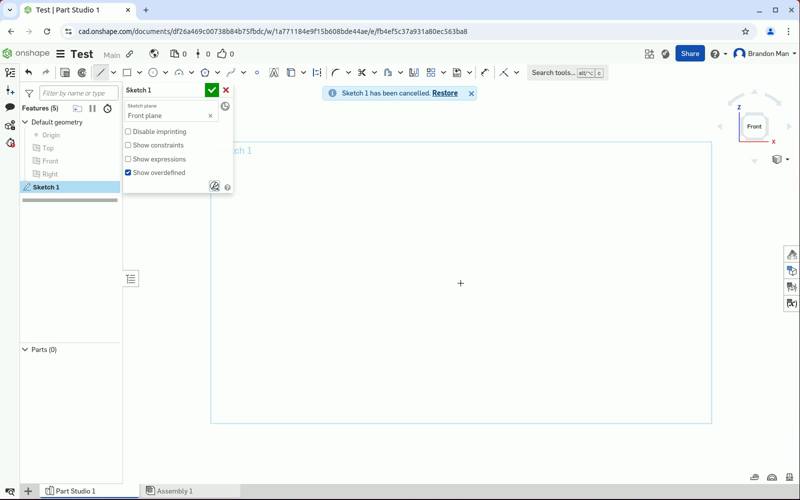
click(460, 282)
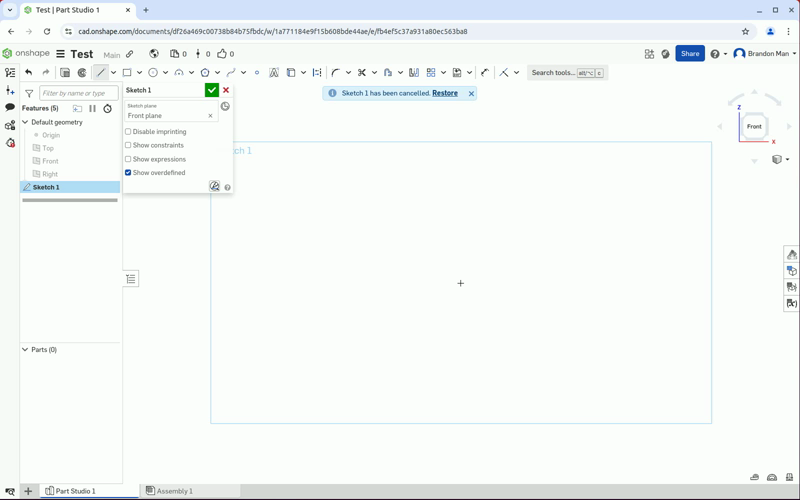
key_up(shift)
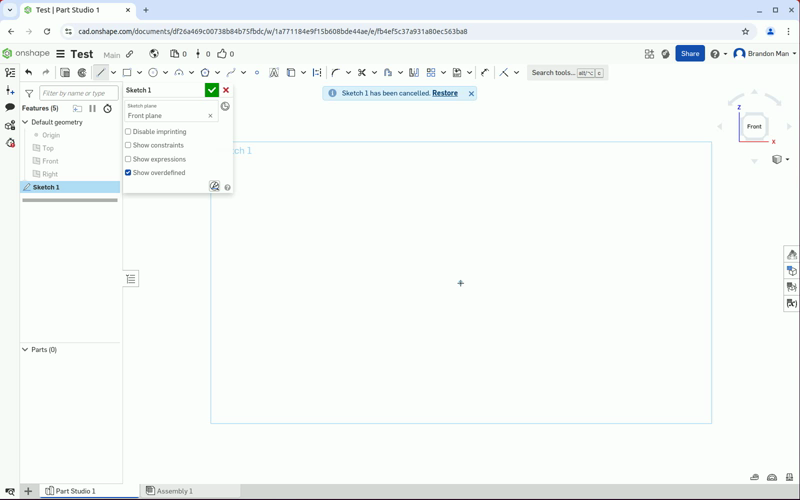
key_down(shift)
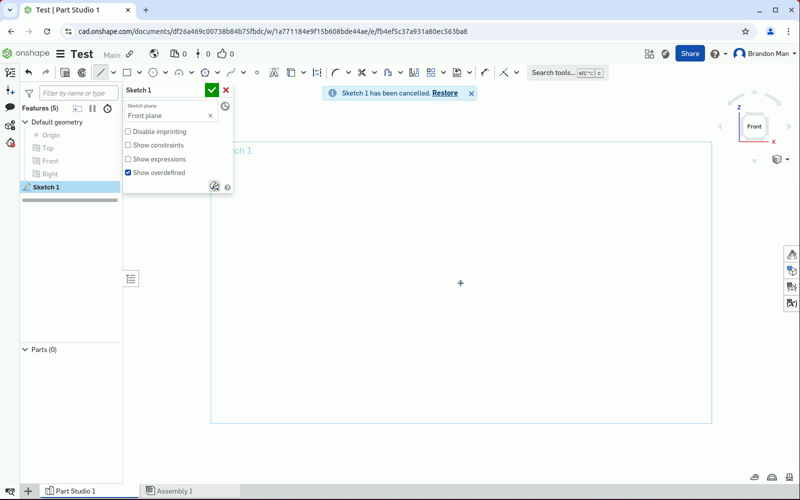
mouse_move(573, 282)
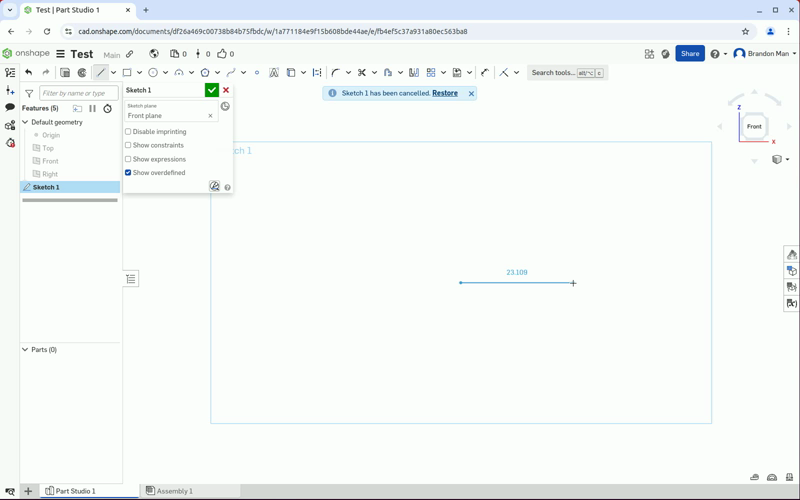
click(573, 282)
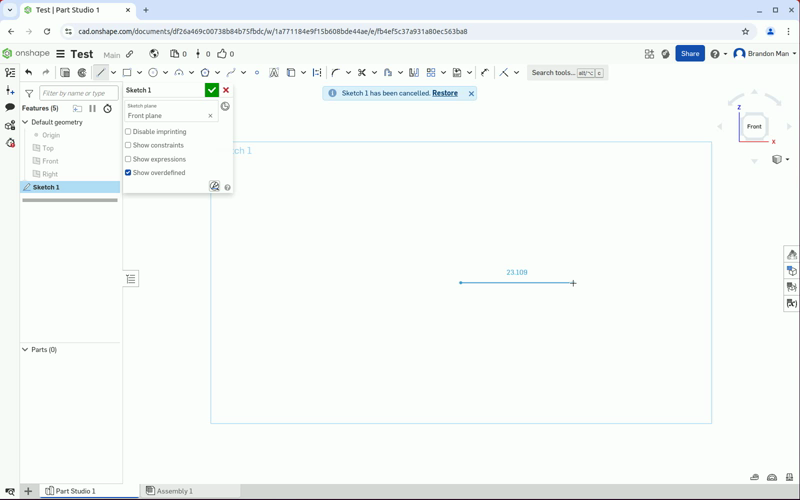
key_up(shift)
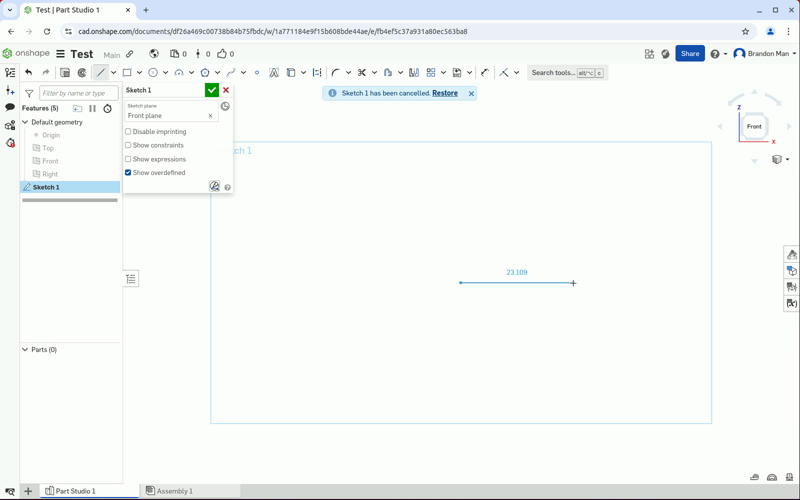
key_down(shift)
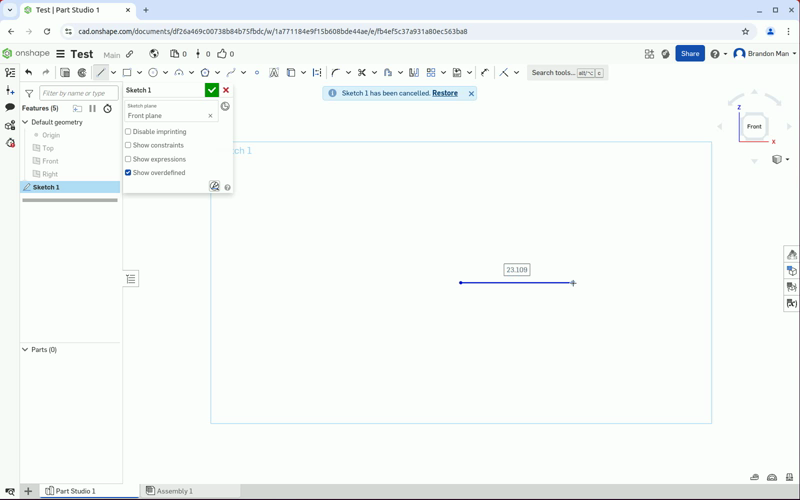
mouse_move(589, 282)
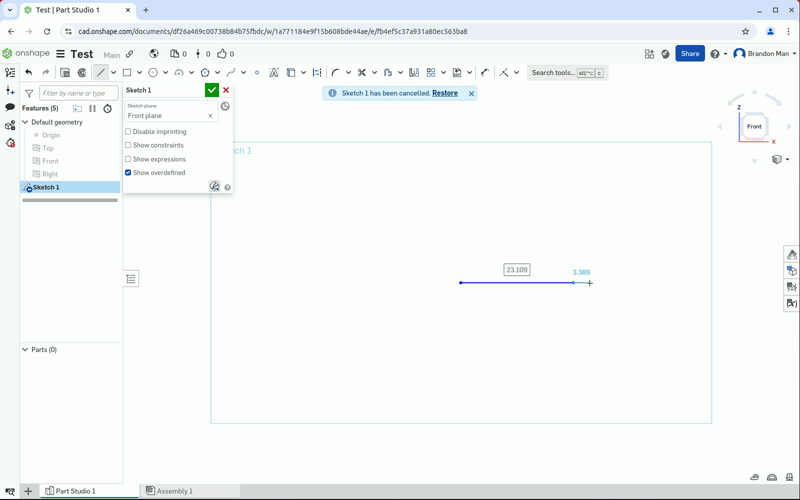
mouse_move(573, 260)
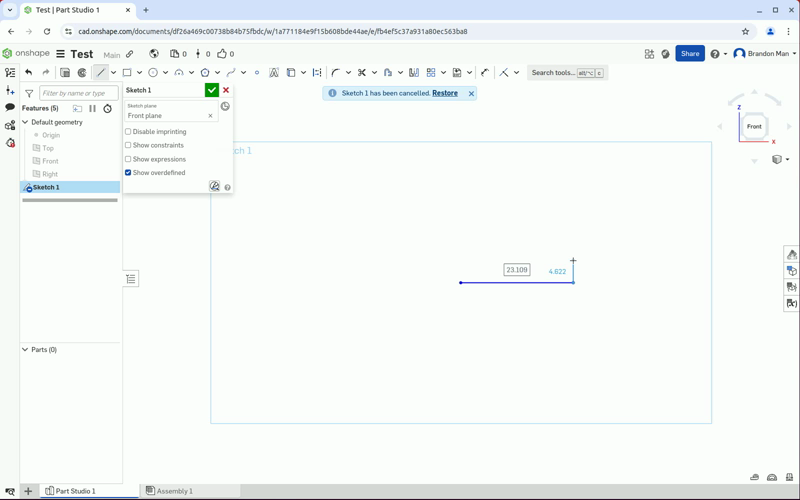
click(573, 260)
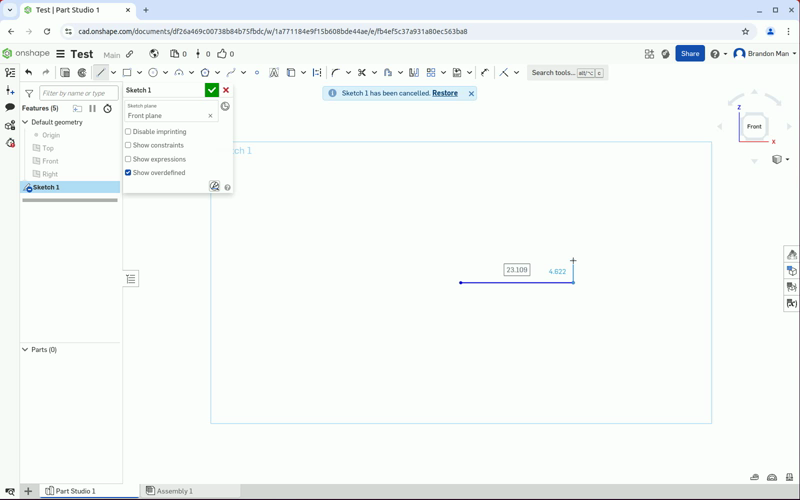
key_up(shift)
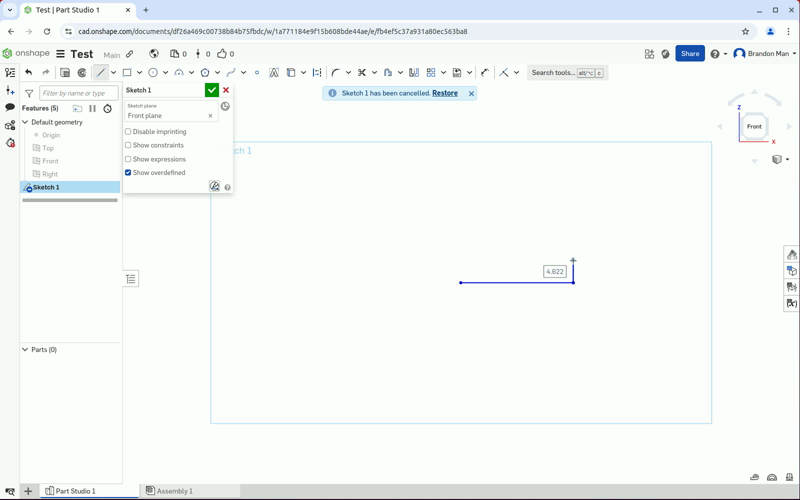
key_down(shift)
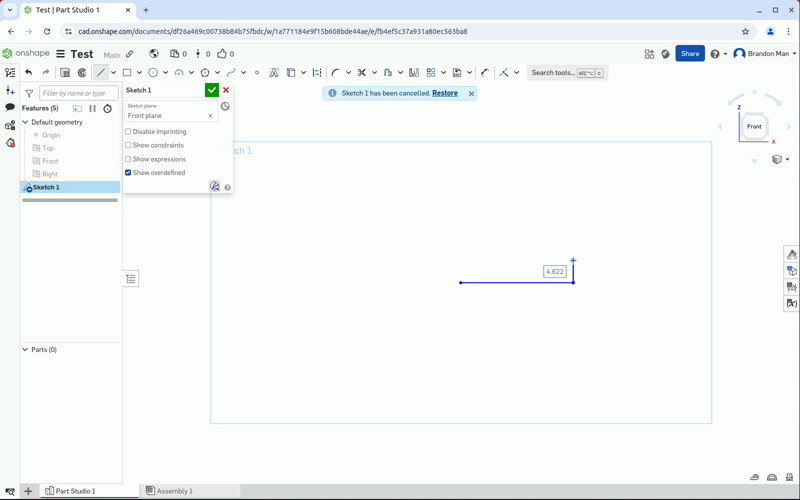
mouse_move(589, 260)
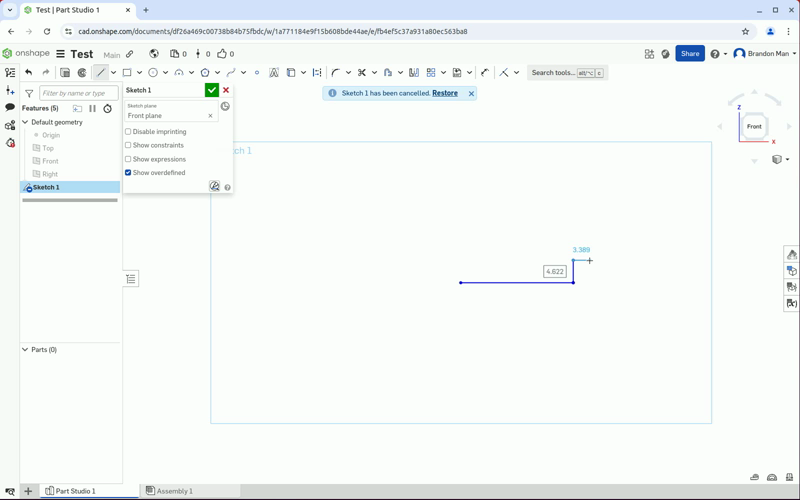
mouse_move(519, 260)
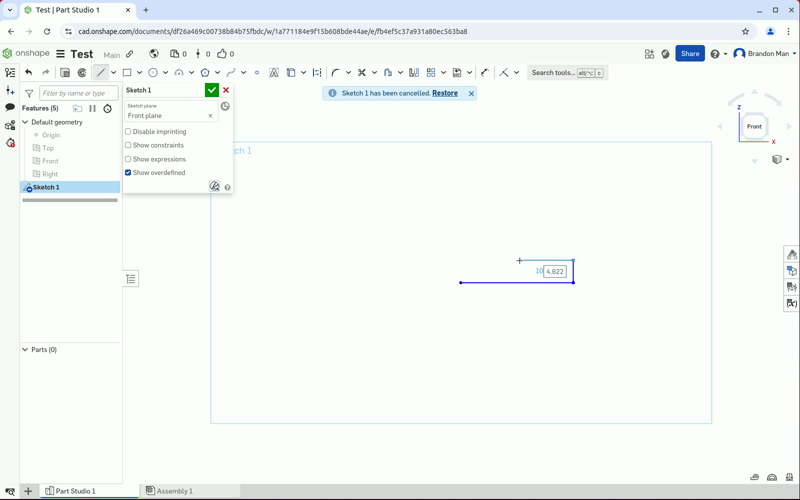
click(519, 260)
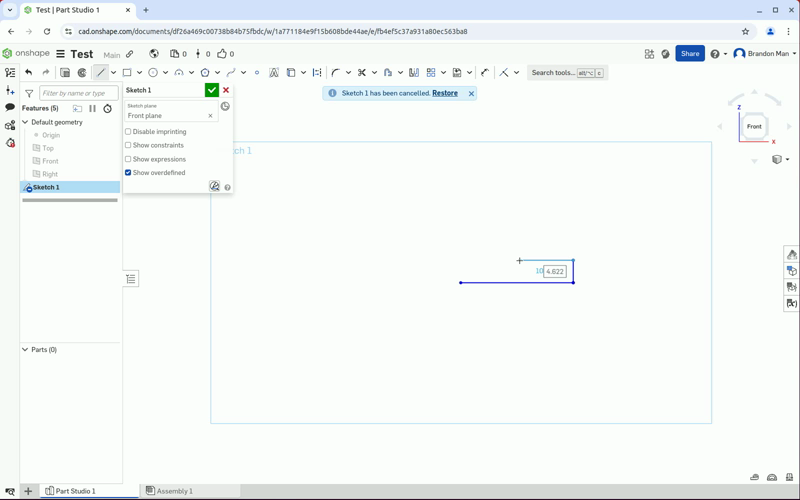
key_up(shift)
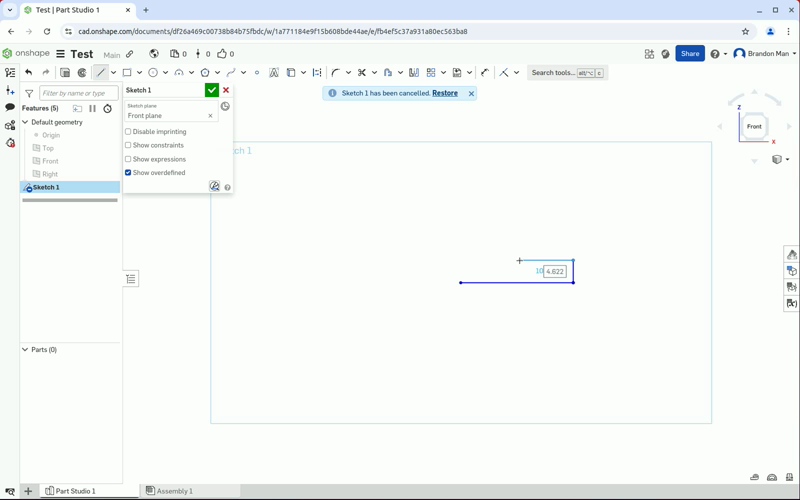
key_down(shift)
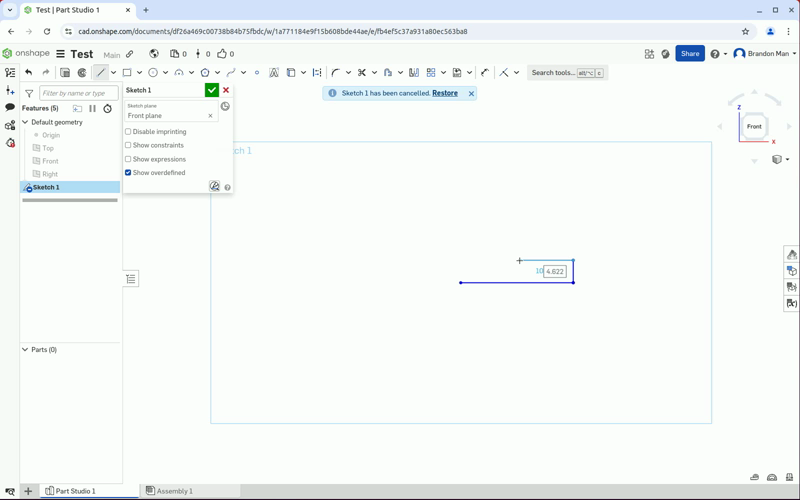
mouse_move(549, 260)
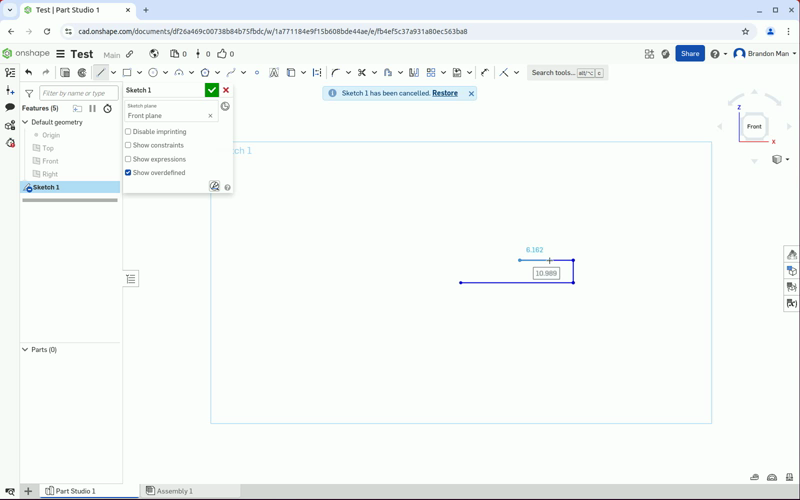
mouse_move(519, 267)
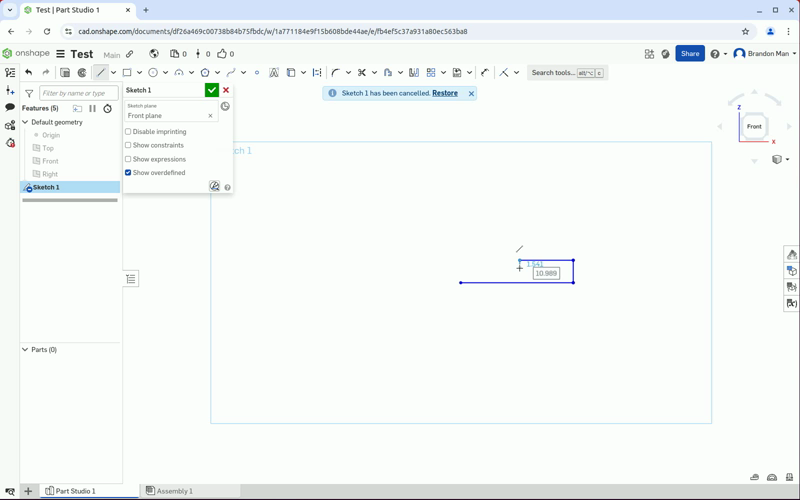
scroll(6)
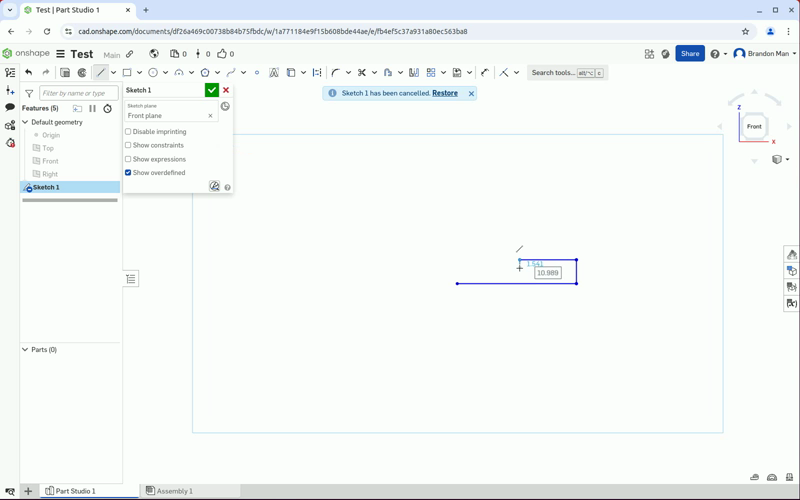
scroll(6)
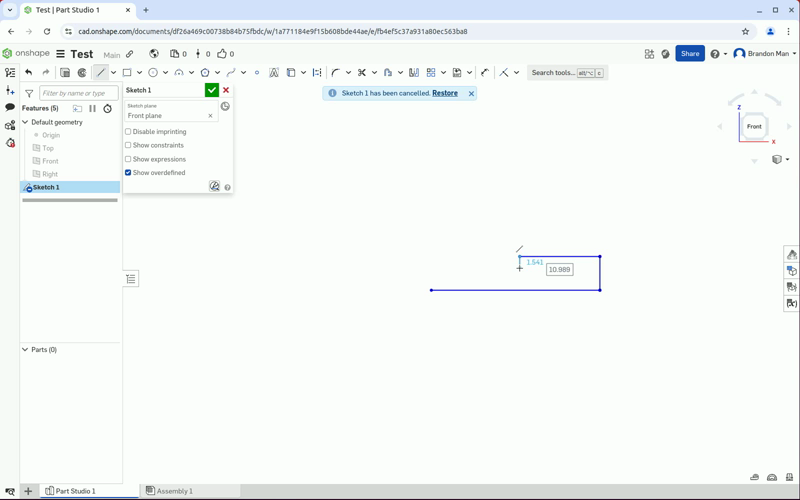
scroll(6)
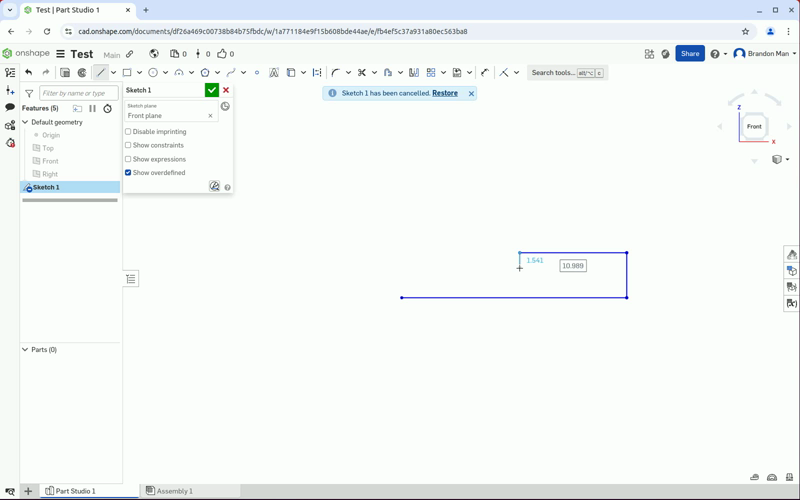
scroll(6)
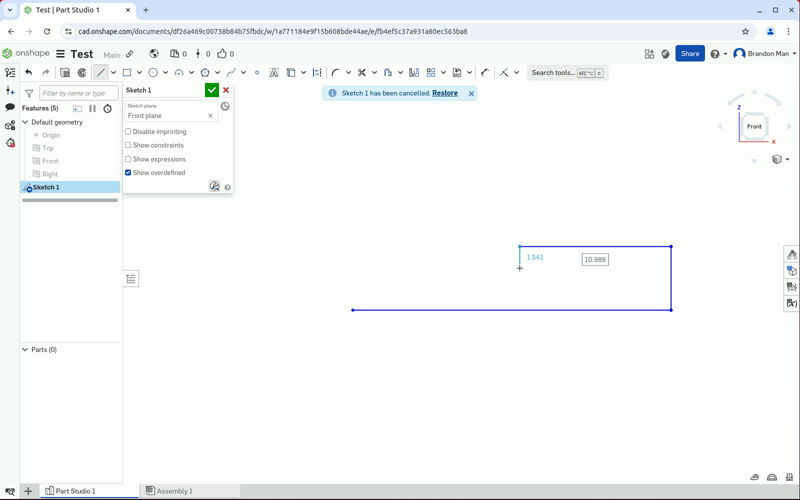
scroll(6)
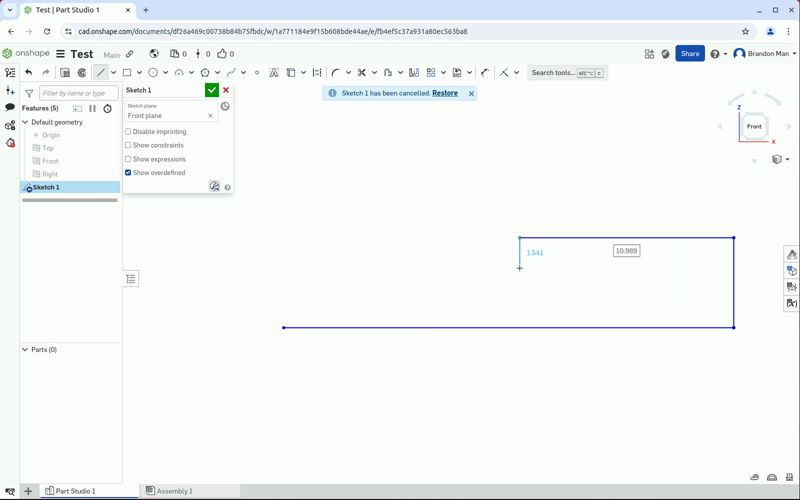
scroll(6)
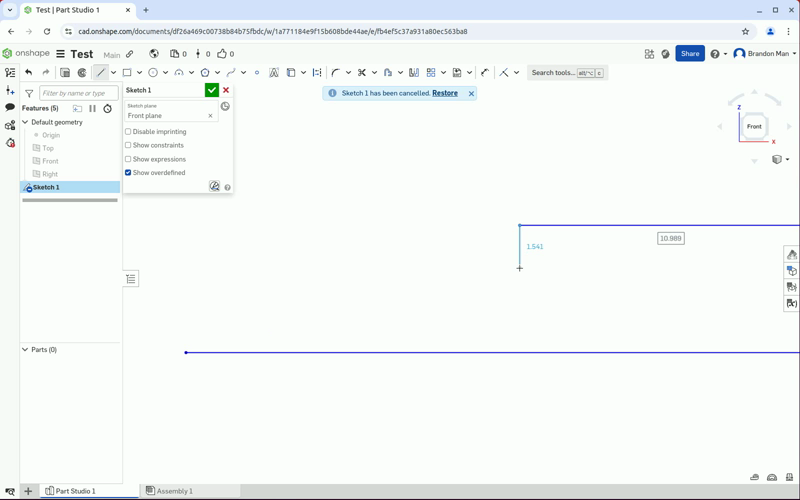
scroll(6)
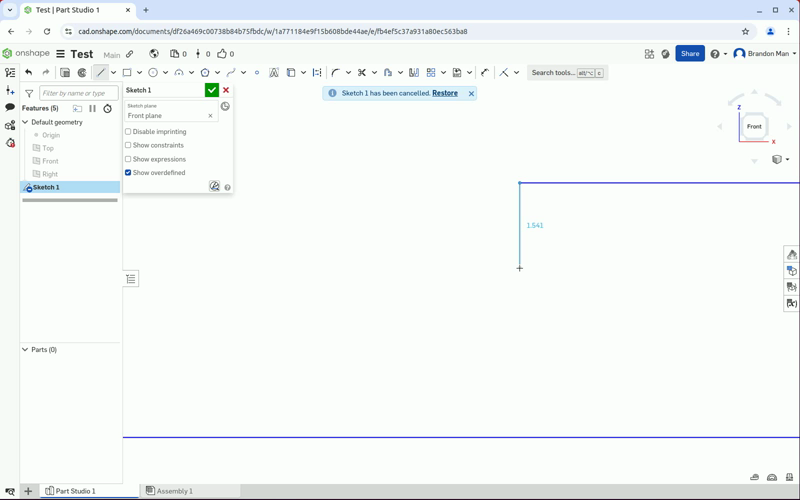
click(519, 267)
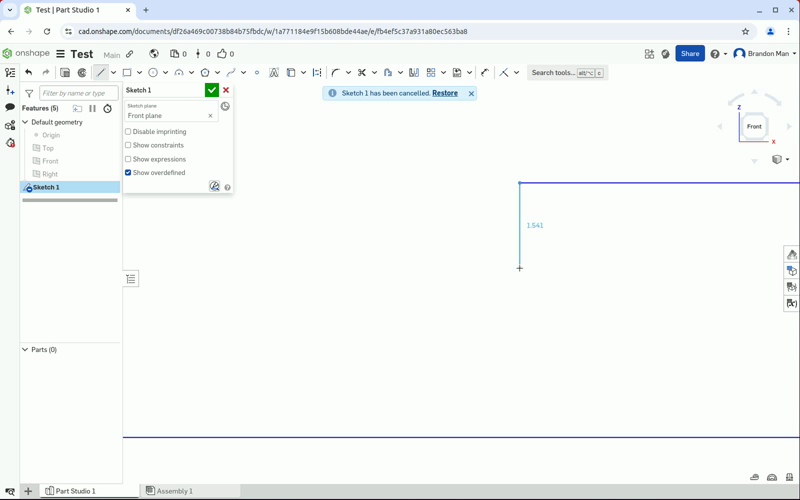
scroll(-6)
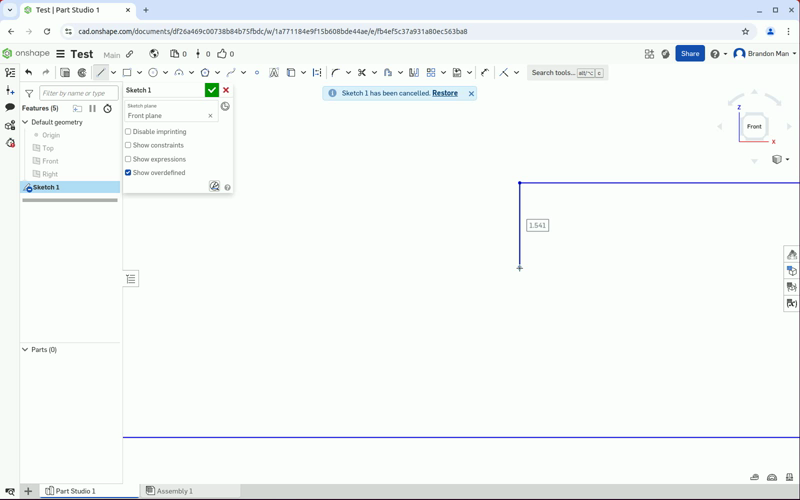
scroll(-6)
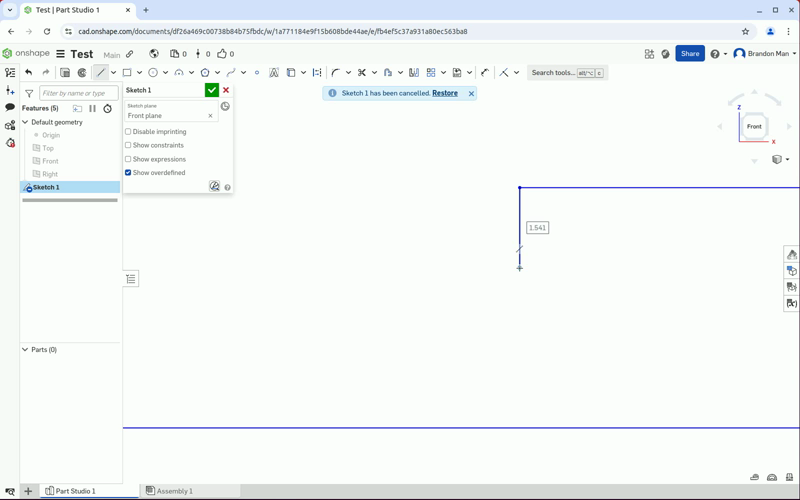
scroll(-6)
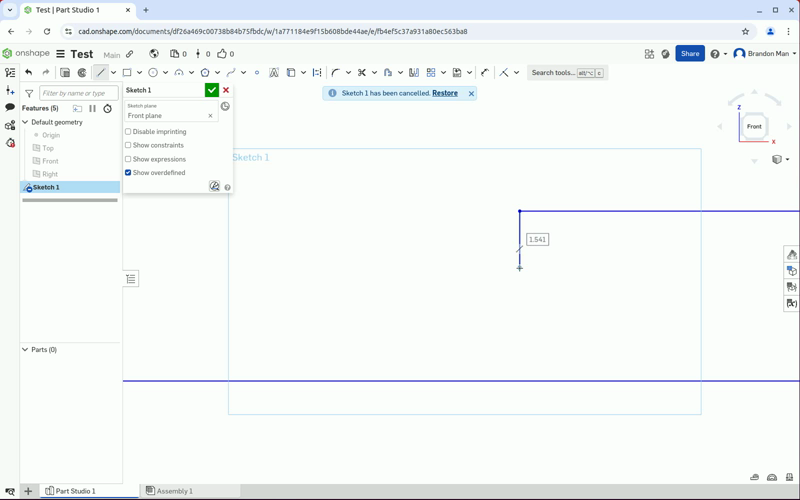
scroll(-6)
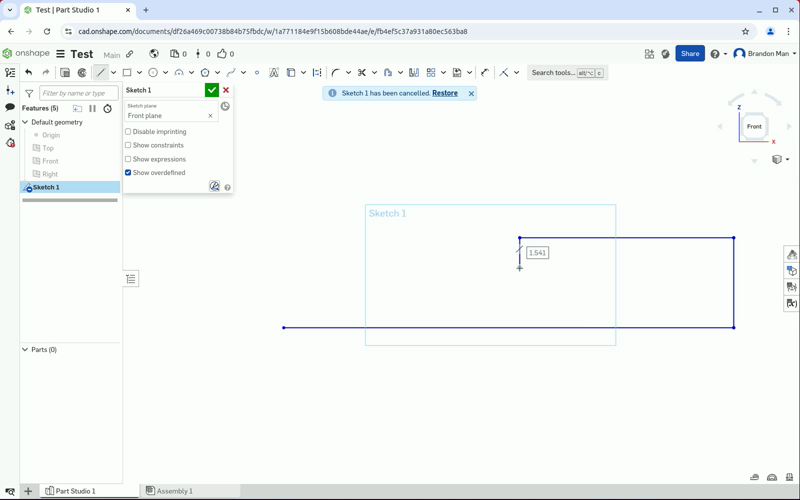
scroll(-6)
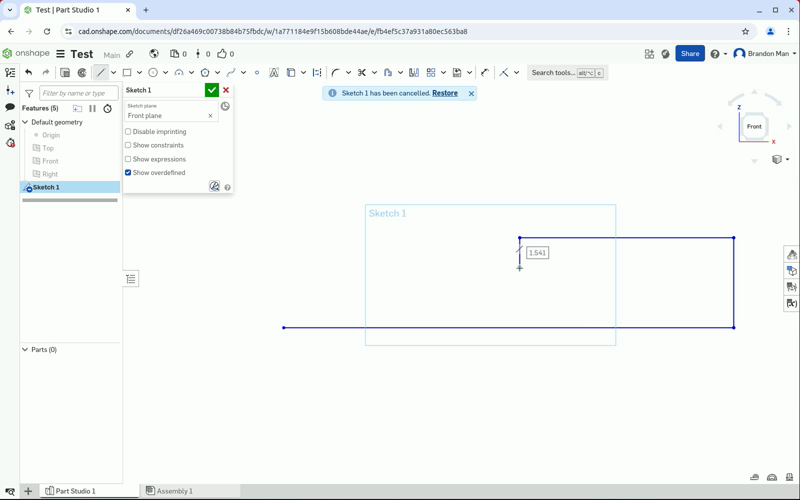
scroll(-6)
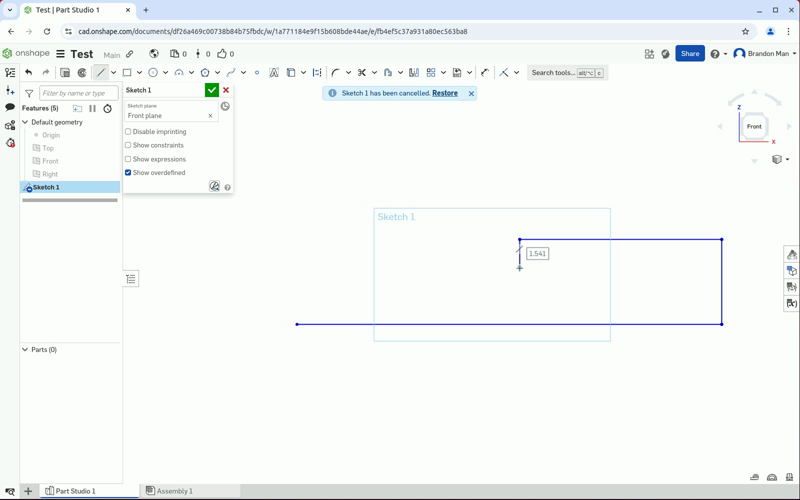
scroll(-6)
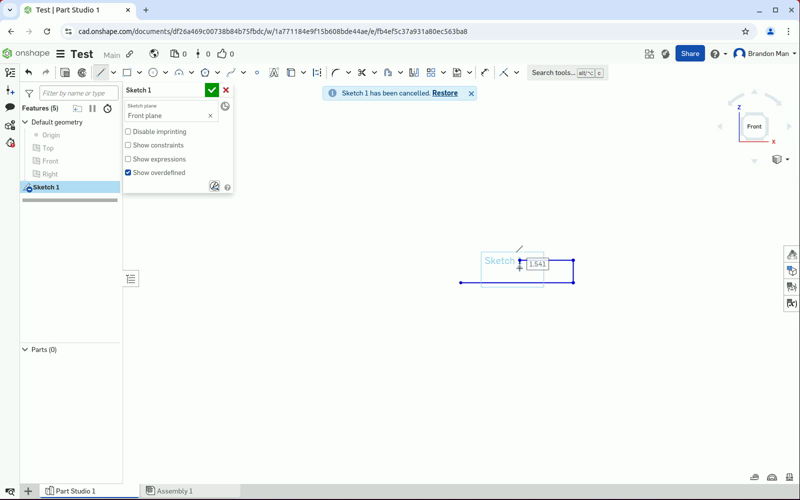
key_up(shift)
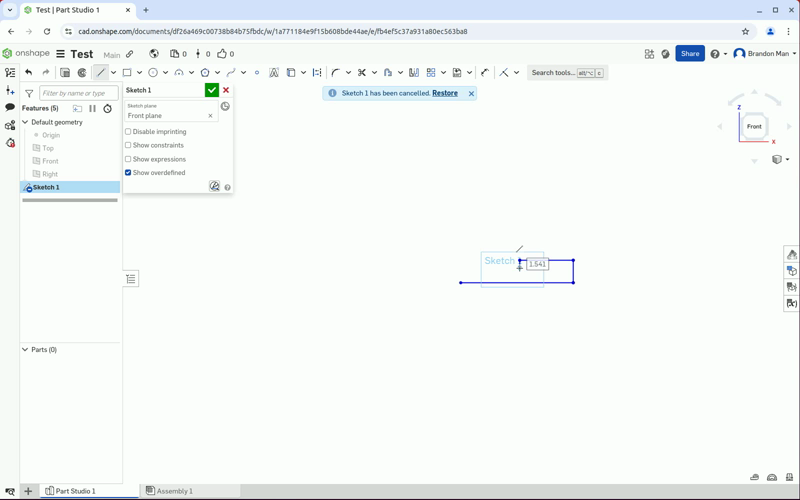
key_down(shift)
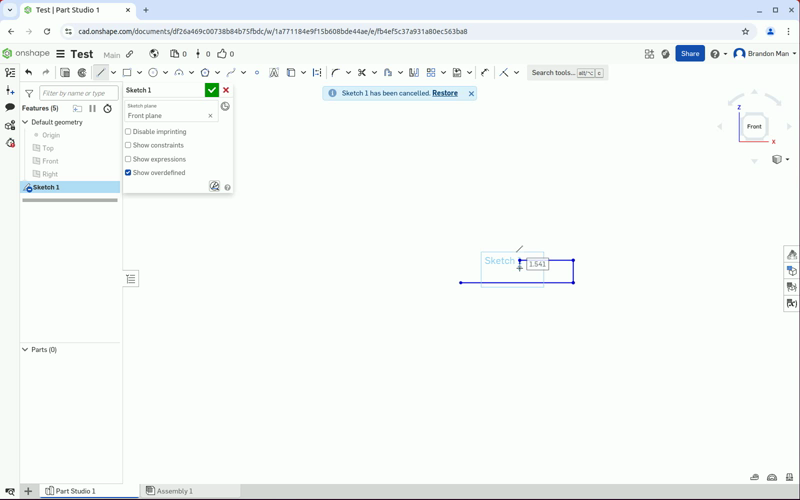
mouse_move(549, 267)
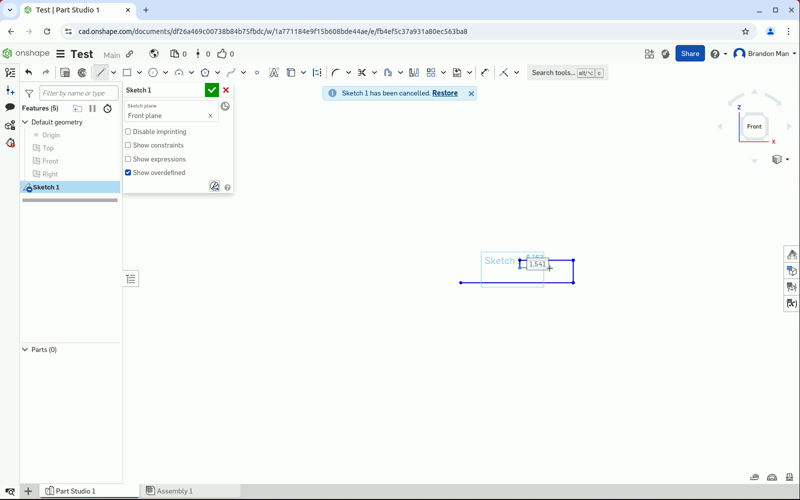
mouse_move(507, 267)
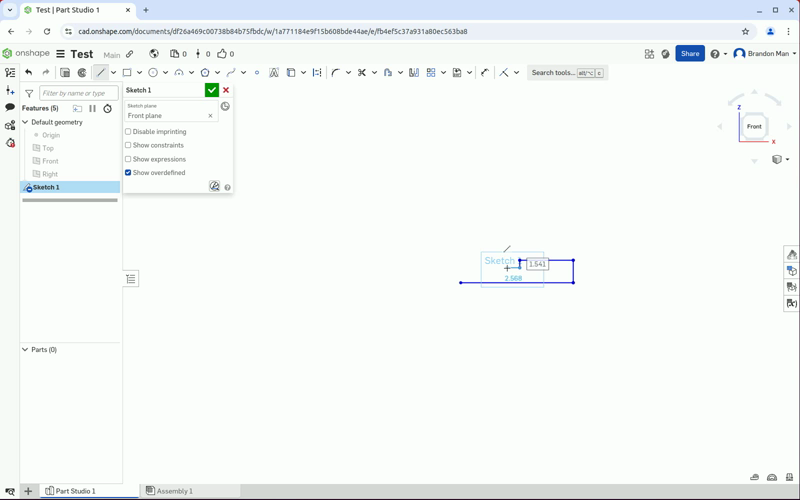
click(507, 267)
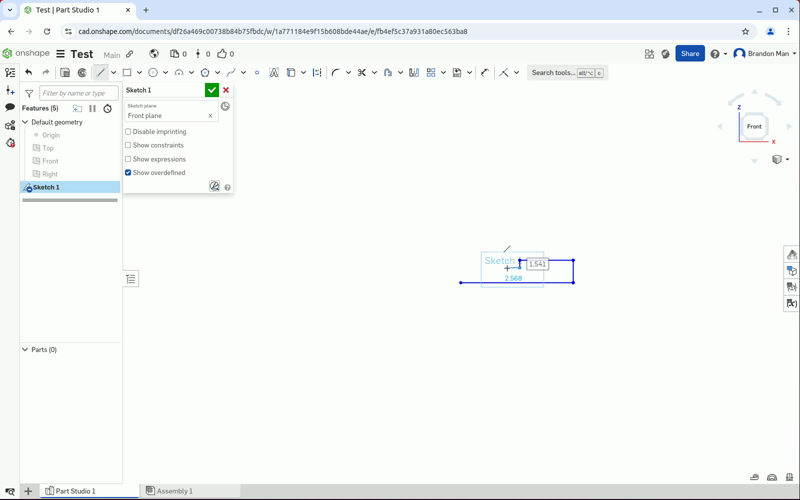
key_up(shift)
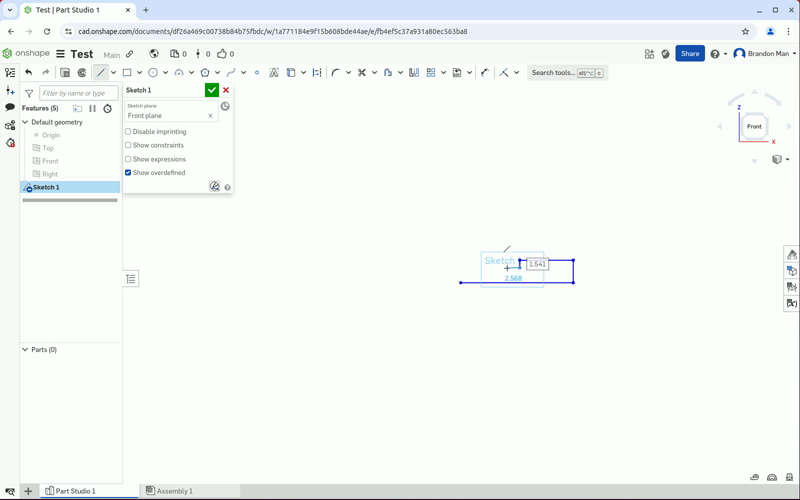
key_down(shift)
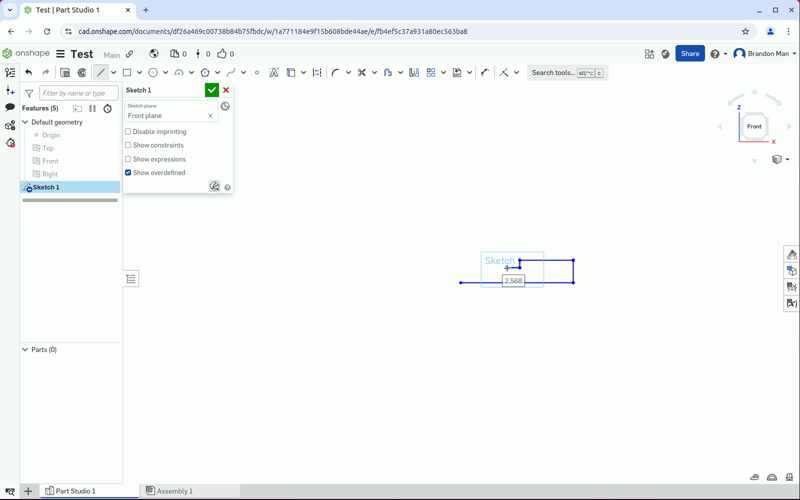
mouse_move(537, 267)
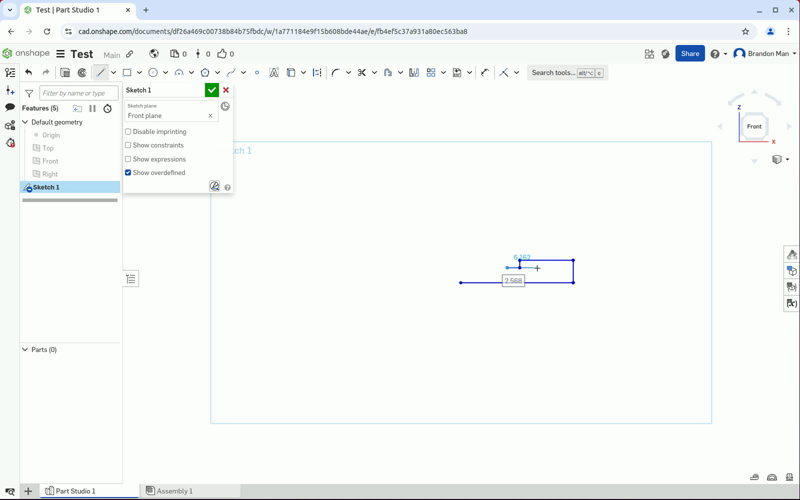
mouse_move(507, 260)
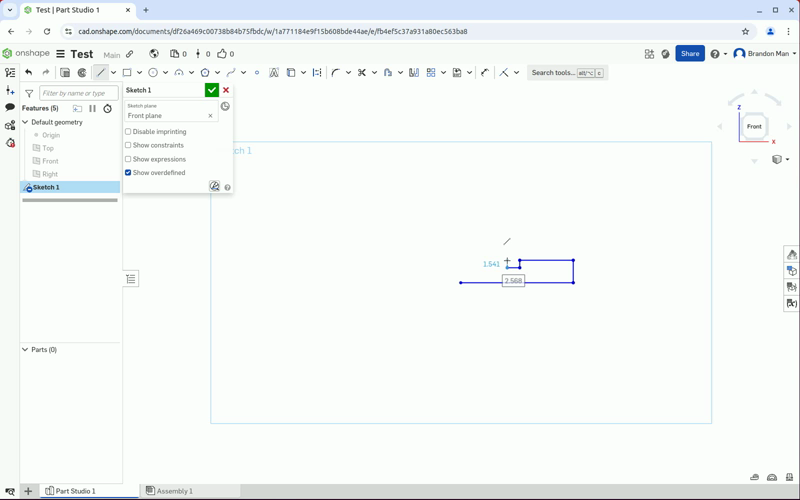
scroll(6)
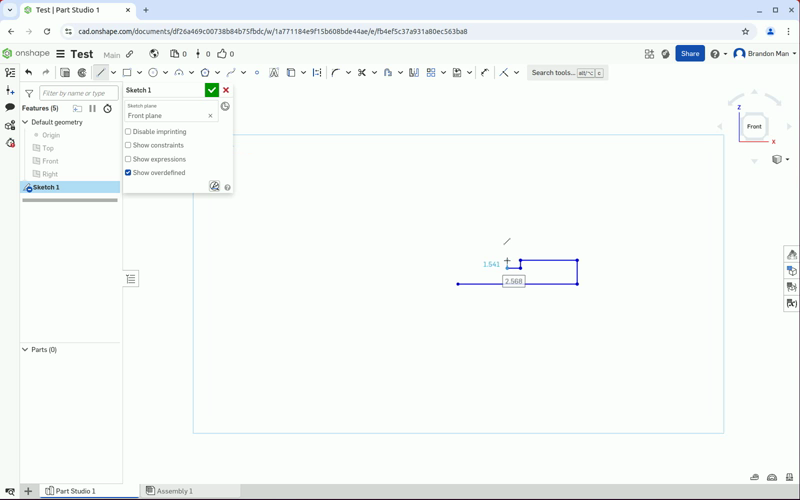
scroll(6)
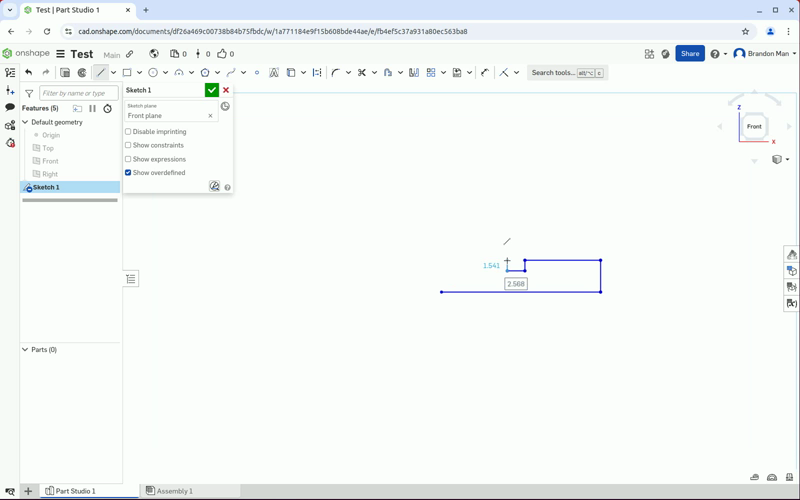
scroll(6)
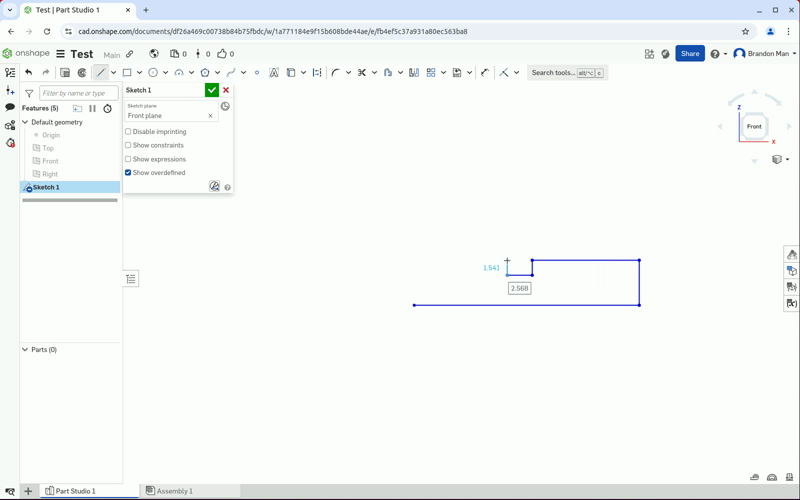
scroll(6)
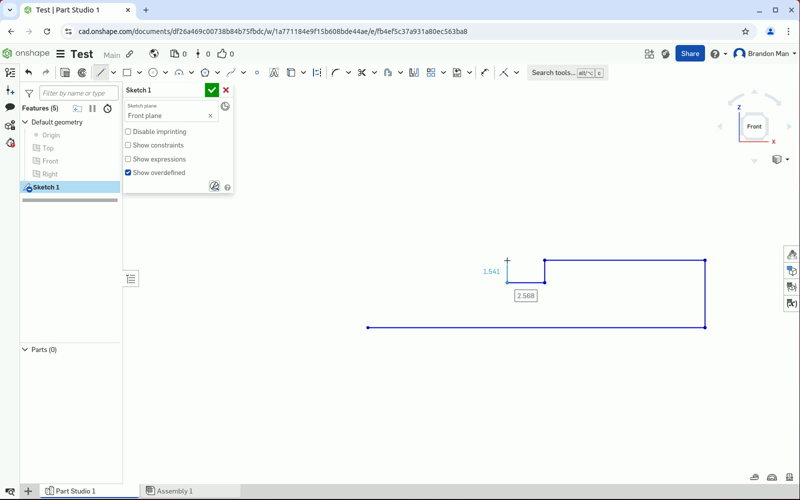
scroll(6)
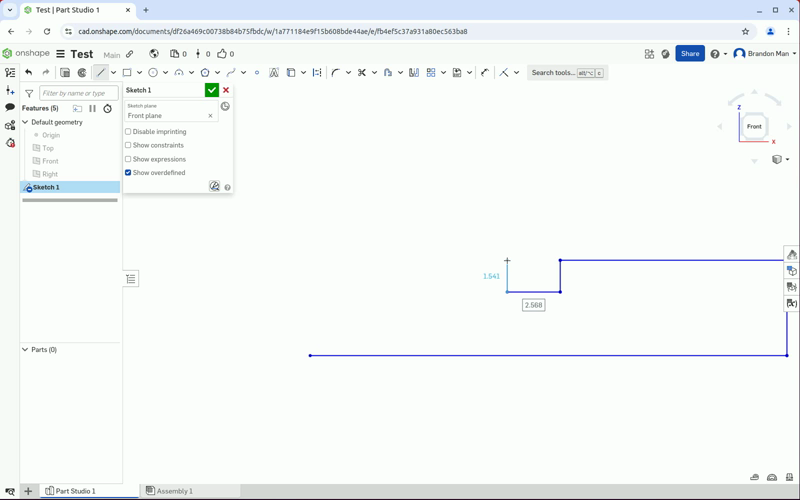
scroll(6)
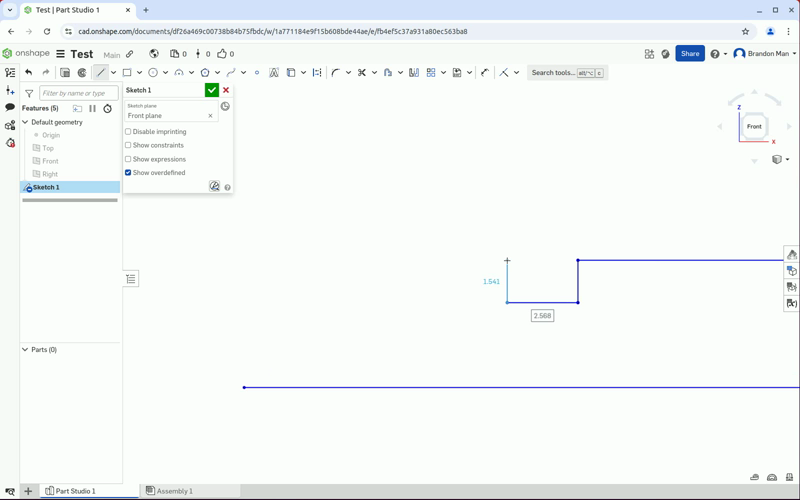
scroll(6)
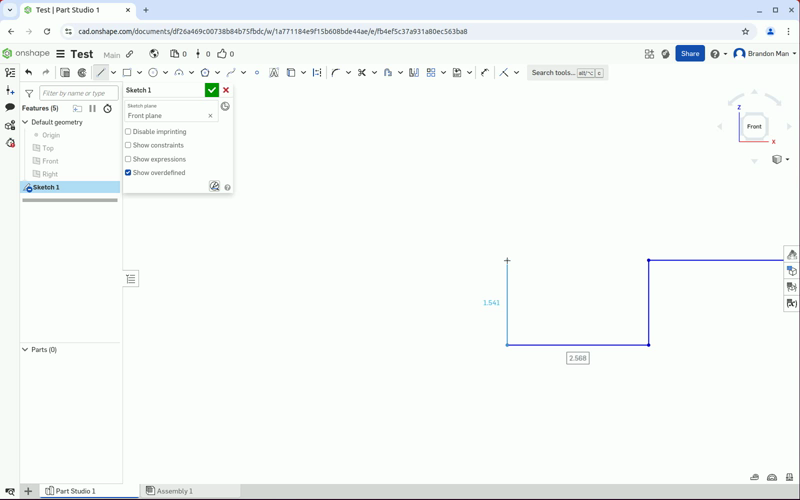
click(507, 260)
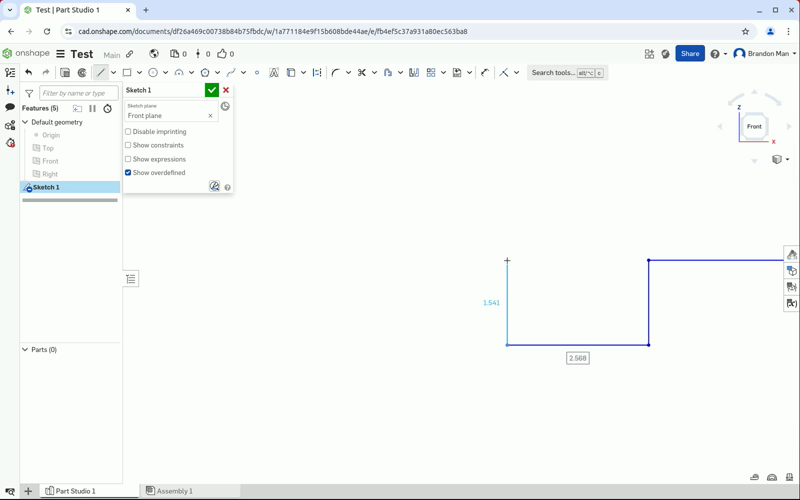
scroll(-6)
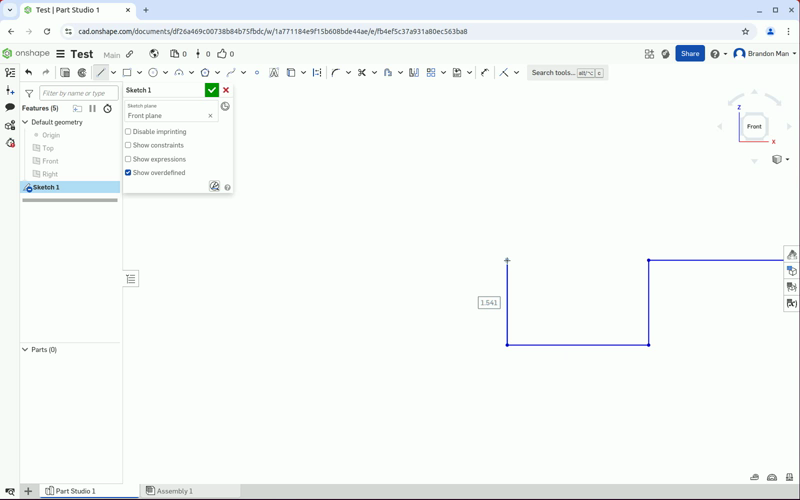
scroll(-6)
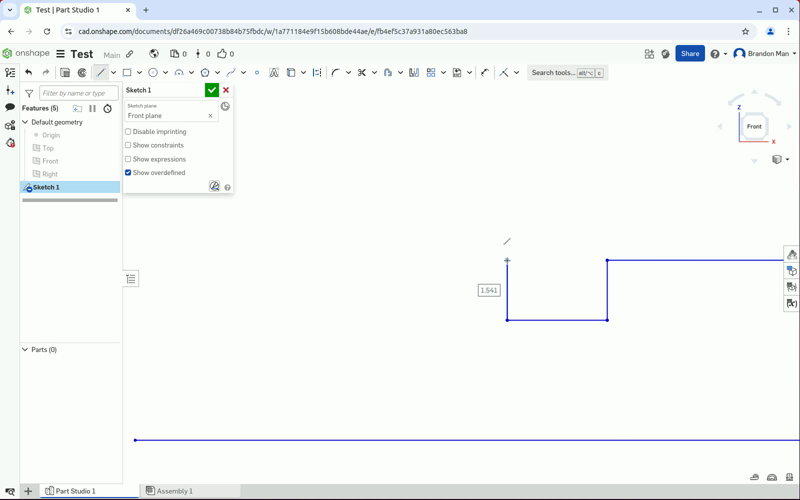
scroll(-6)
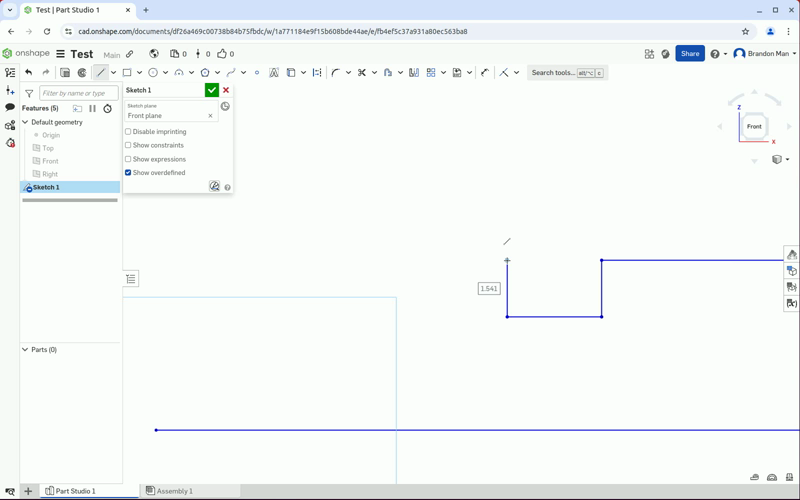
scroll(-6)
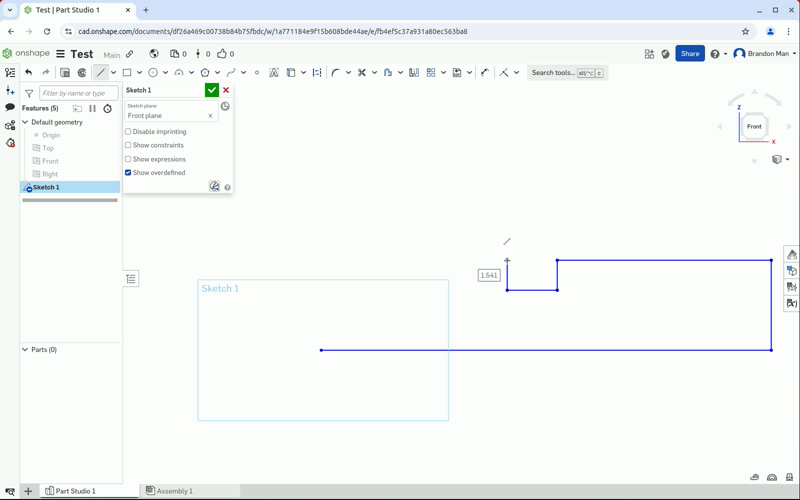
scroll(-6)
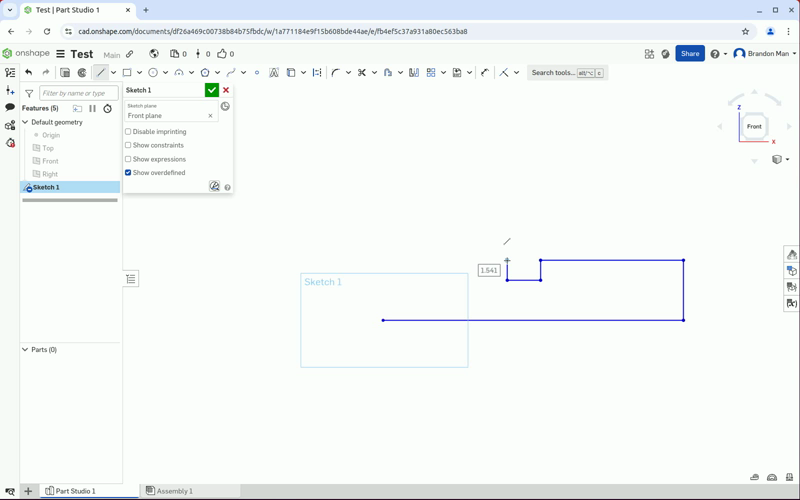
scroll(-6)
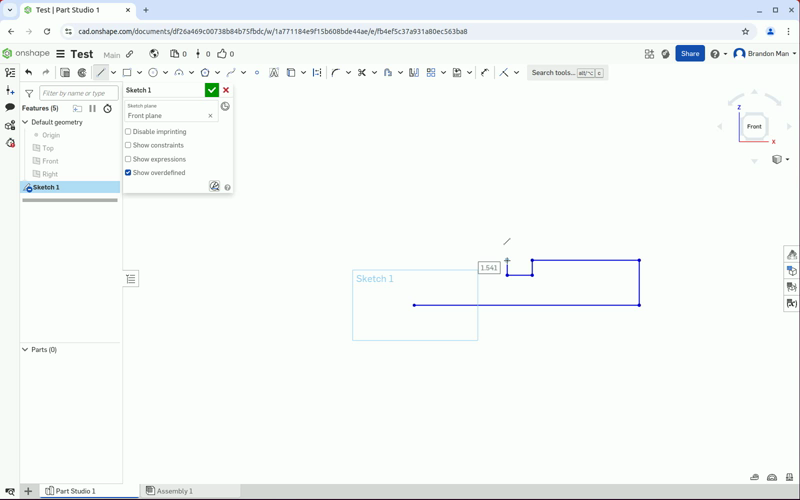
scroll(-6)
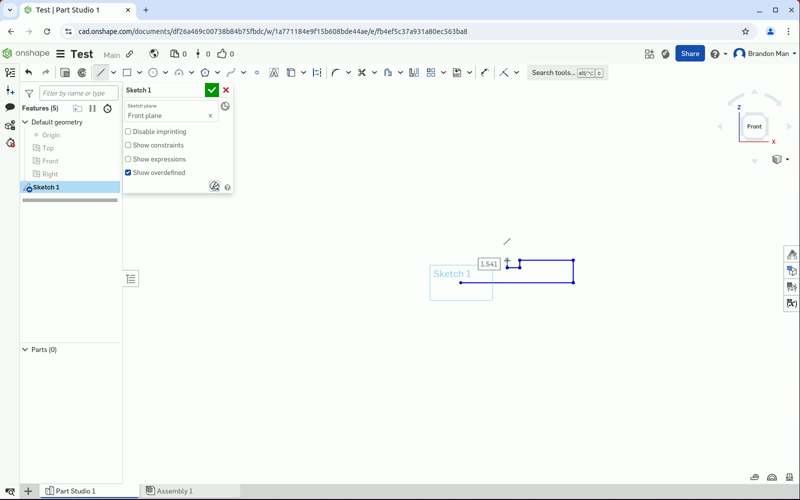
key_up(shift)
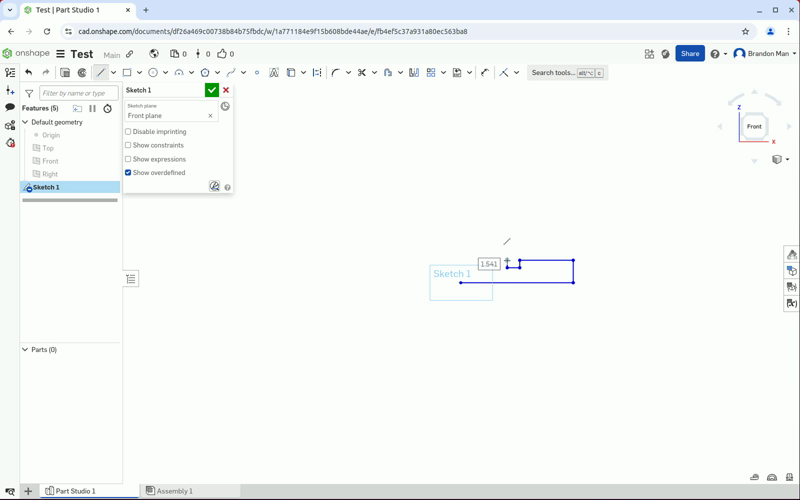
key_down(shift)
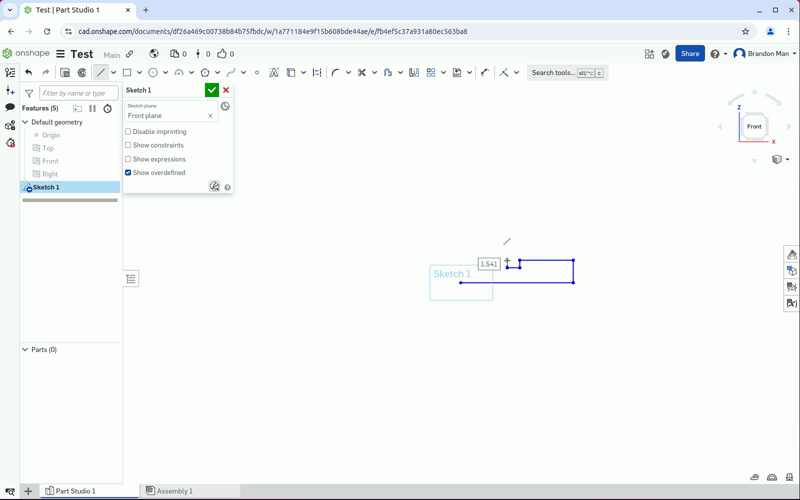
mouse_move(537, 260)
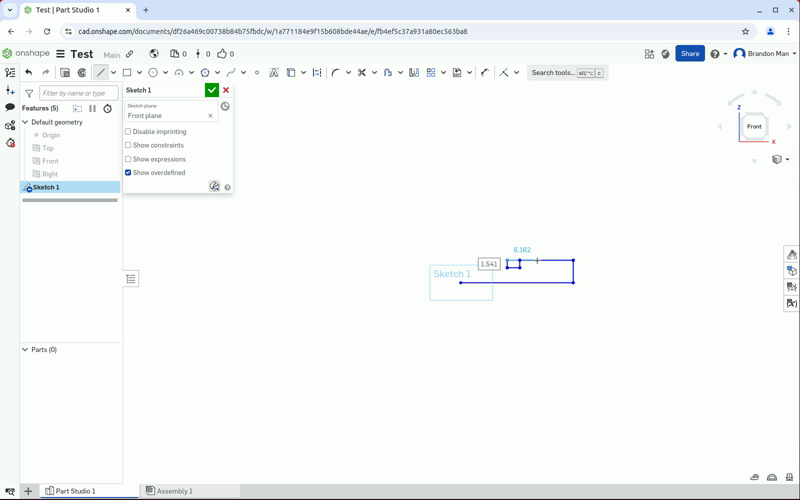
mouse_move(507, 246)
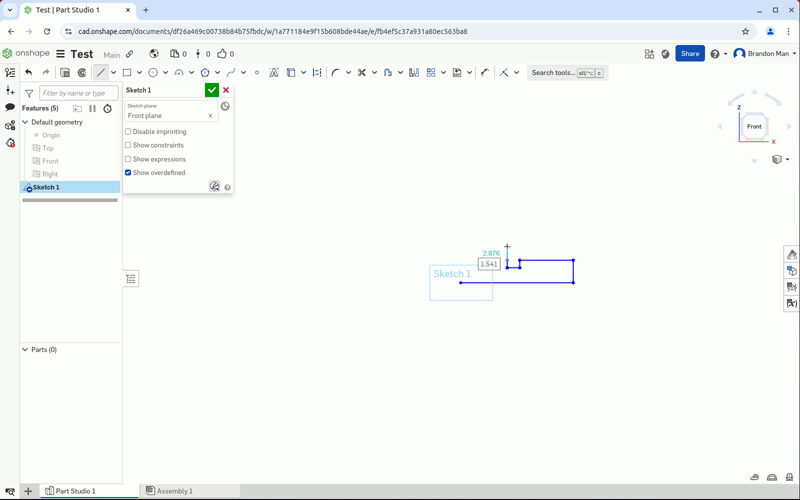
click(507, 246)
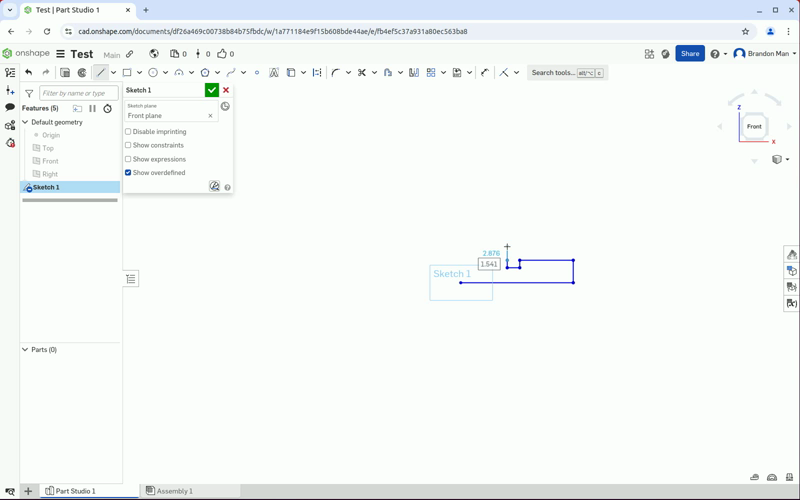
key_up(shift)
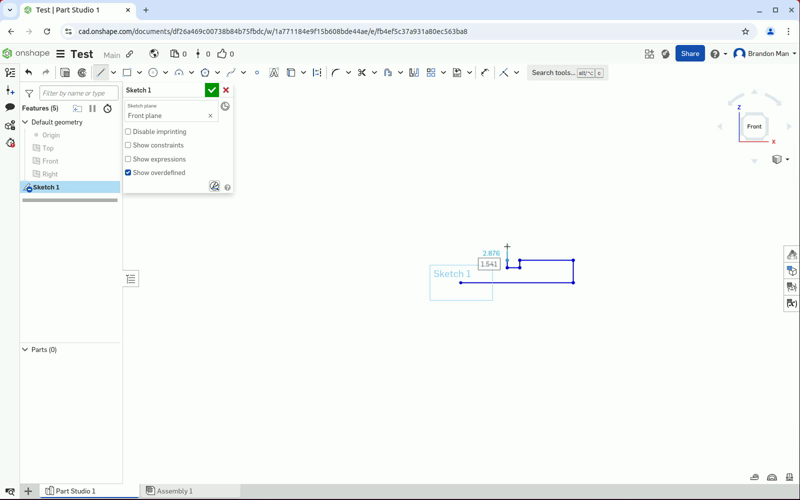
key_down(shift)
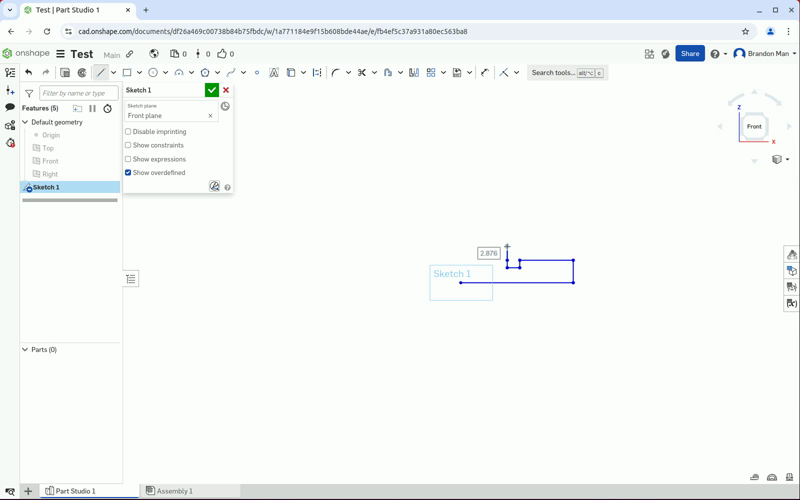
mouse_move(537, 246)
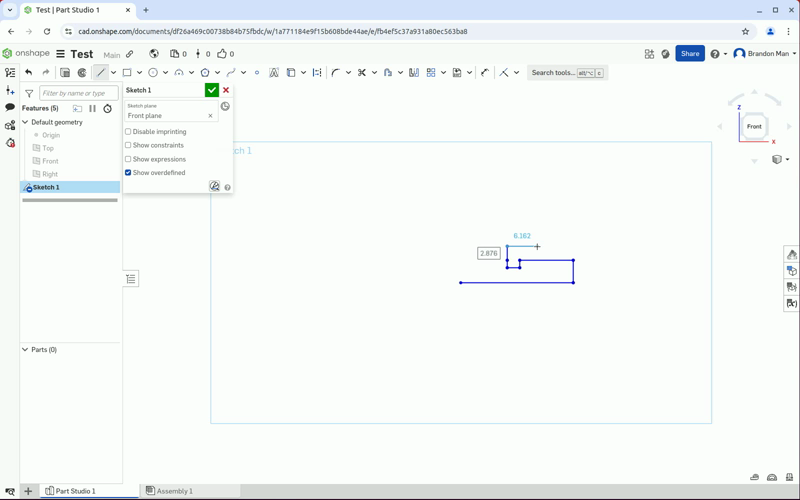
mouse_move(460, 246)
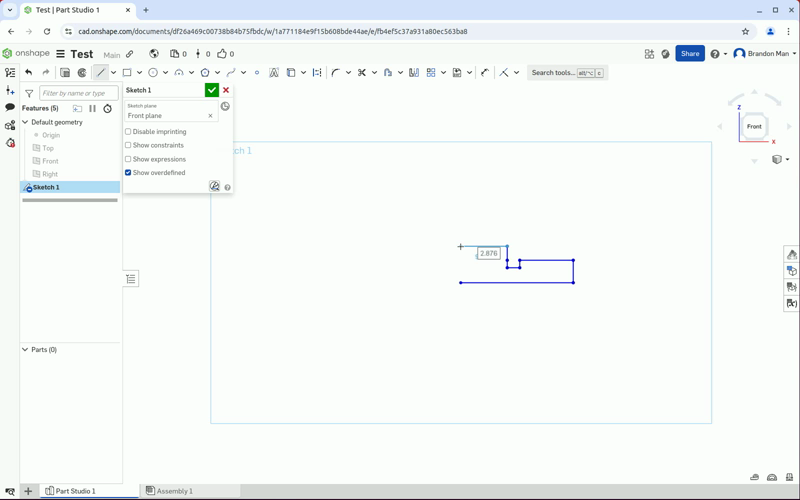
click(460, 246)
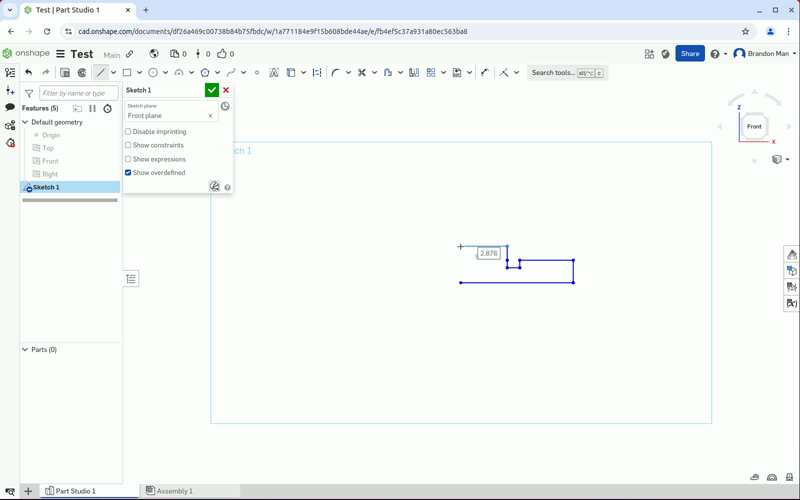
key_up(shift)
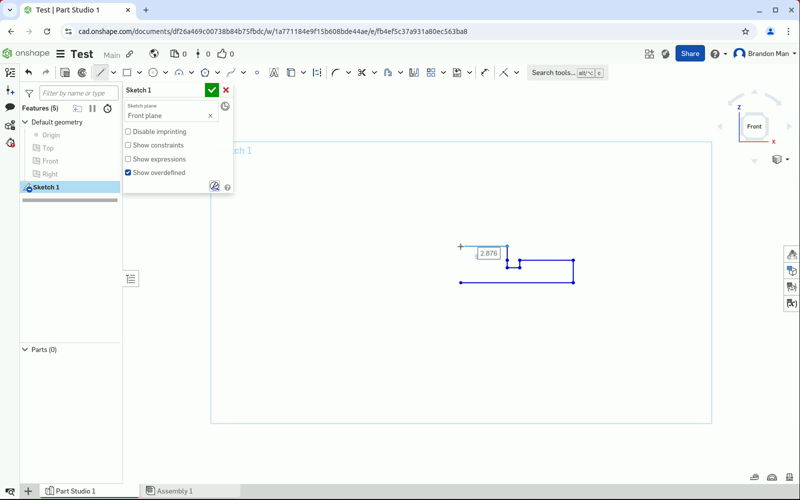
mouse_move(490, 246)
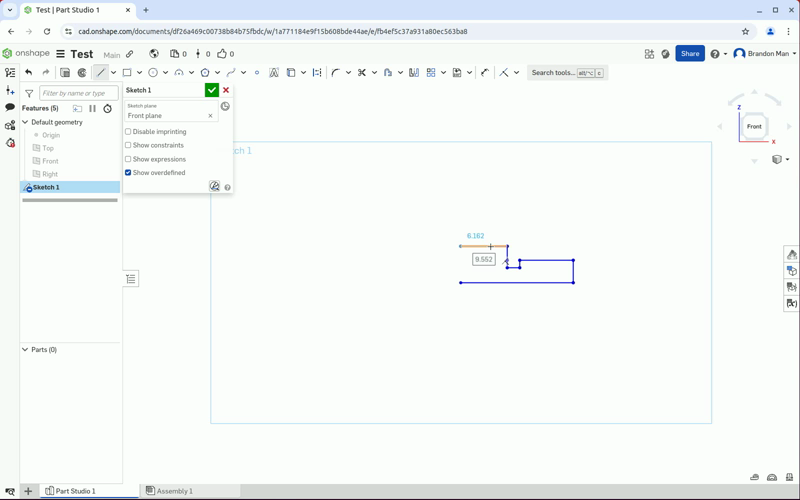
key_down(shift)
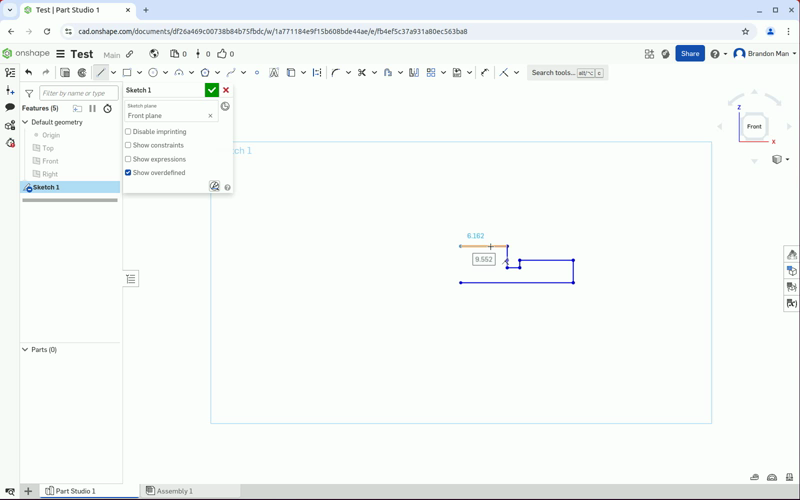
mouse_move(460, 282)
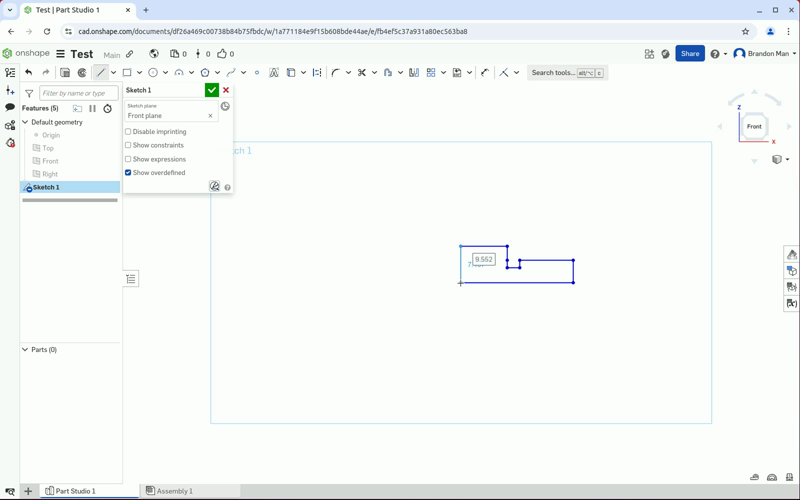
key_up(shift)
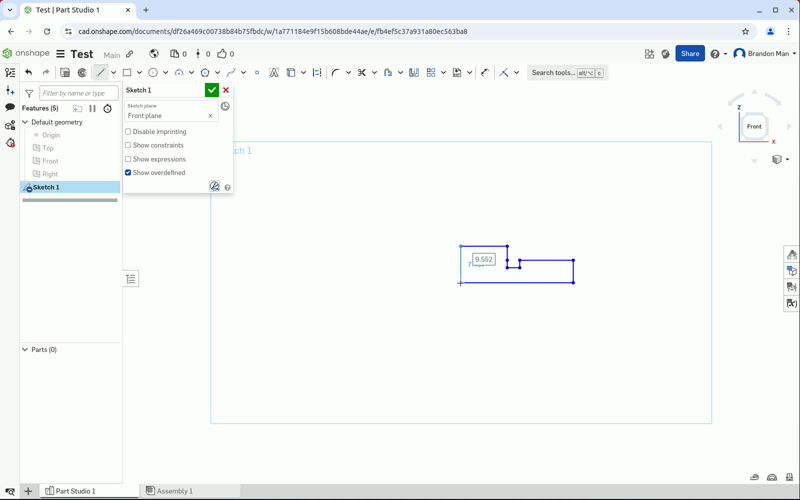
click(460, 282)
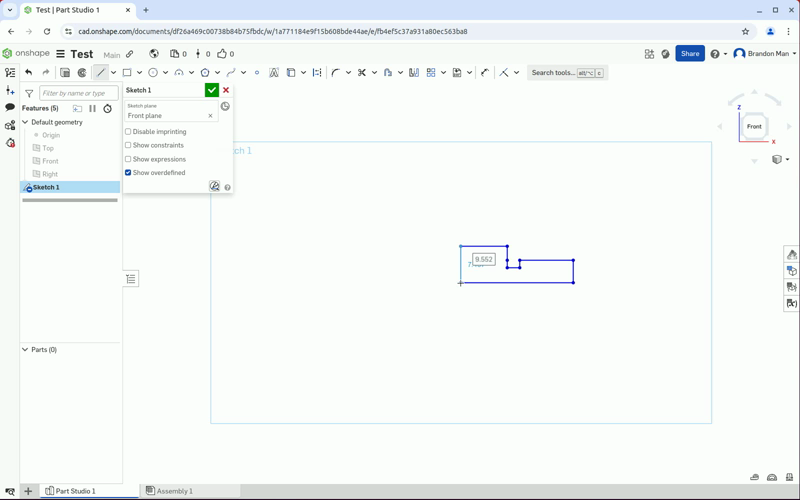
key(esc)
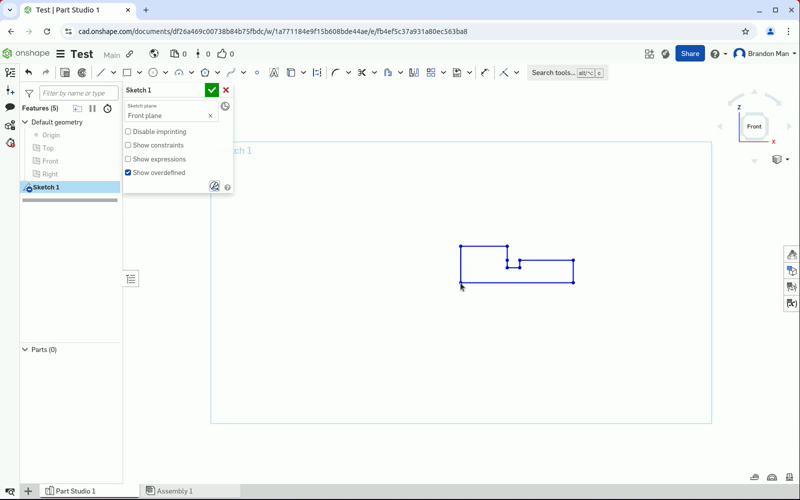
mouse_move(485, 265)
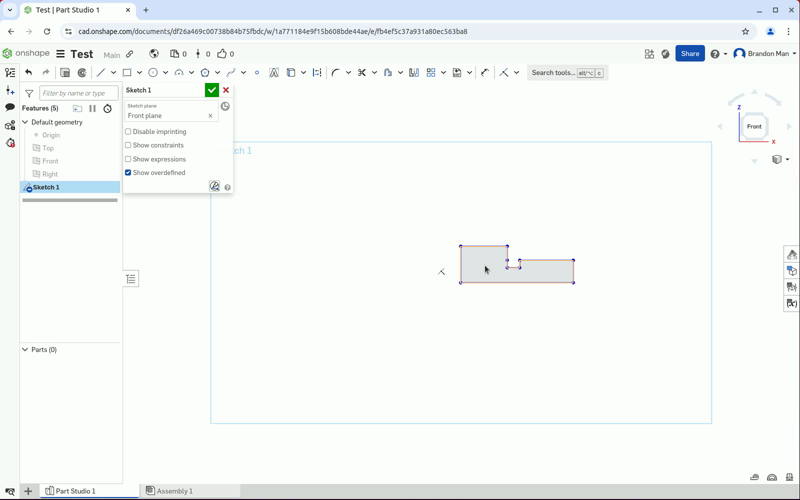
click(485, 265)
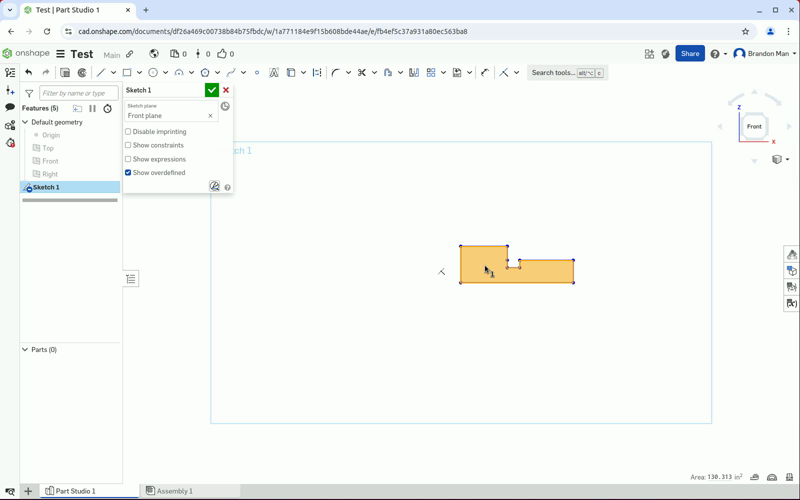
mouse_move(73, 352)
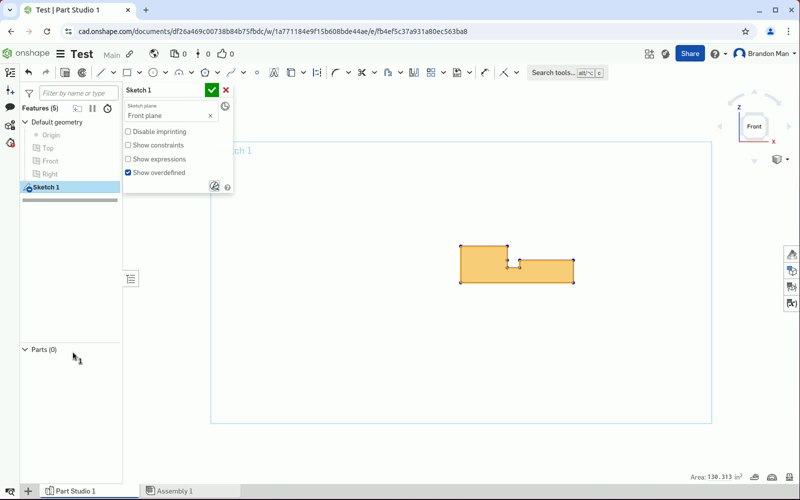
key(shift+y)
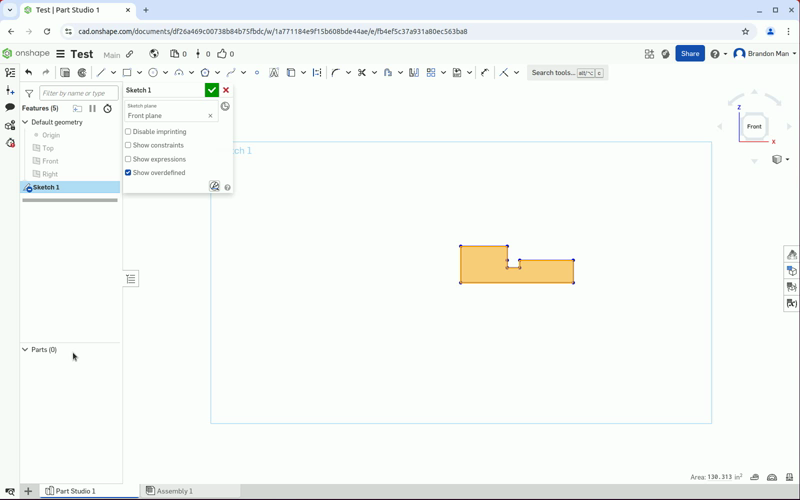
key(shift+e)
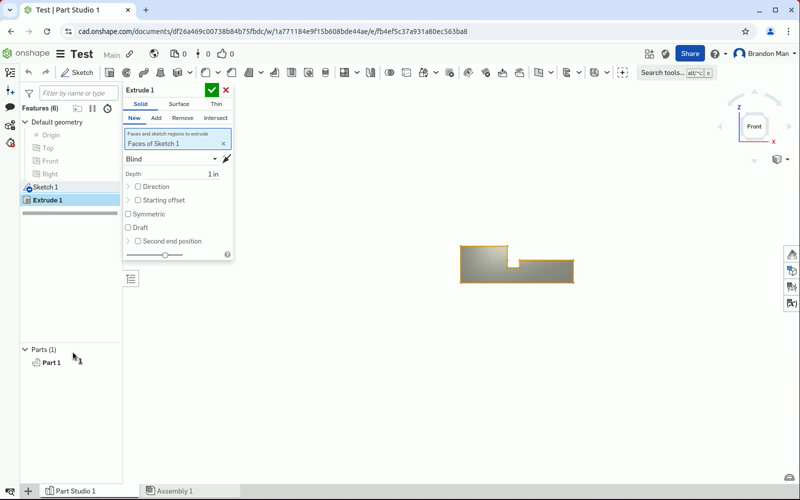
mouse_move(143, 106)
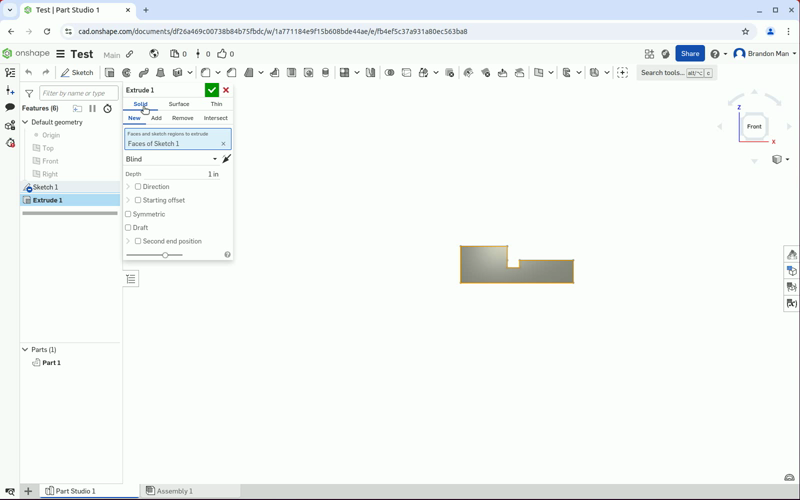
click(143, 106)
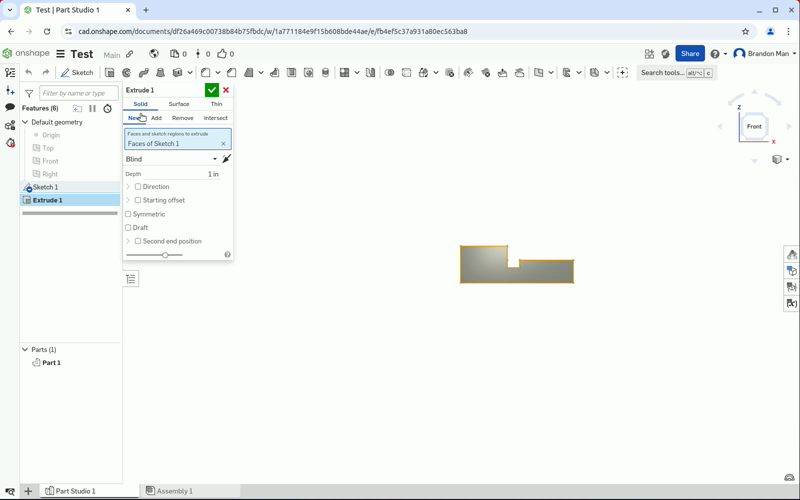
mouse_move(137, 120)
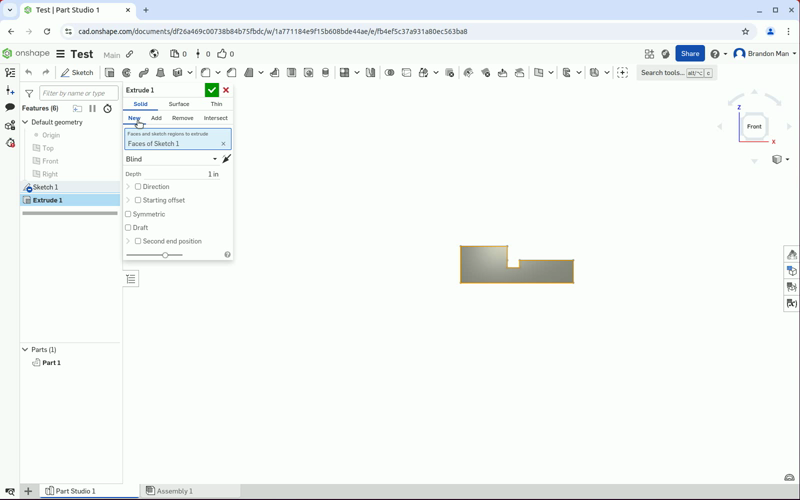
click(137, 120)
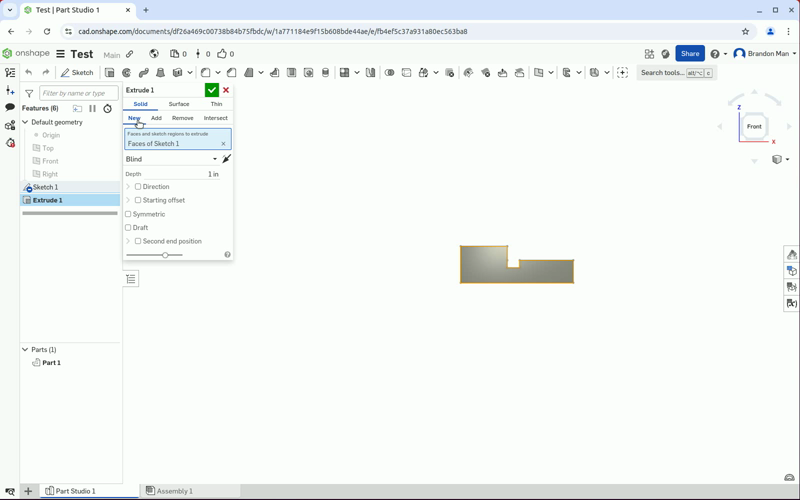
key(tab, 4)
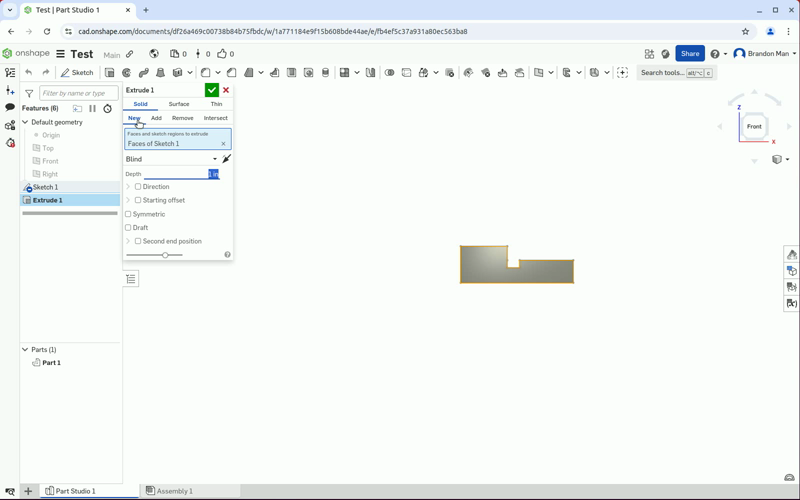
text(-16.368)
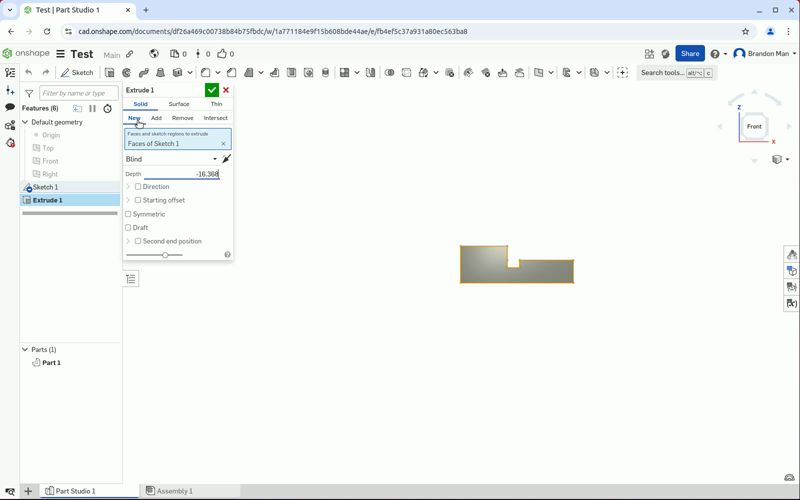
key(enter)
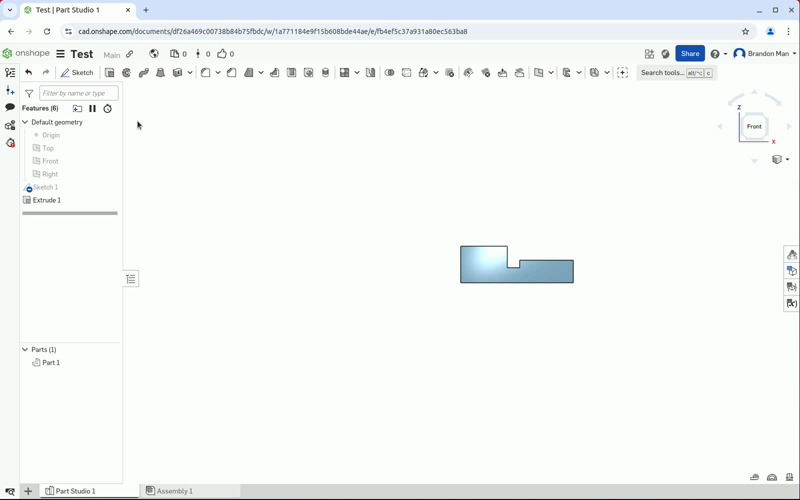
key(shift+h)
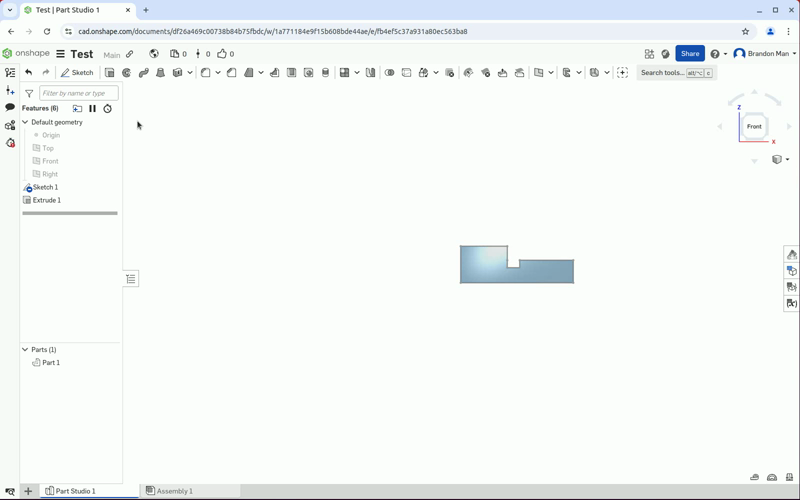
key(shift+h)
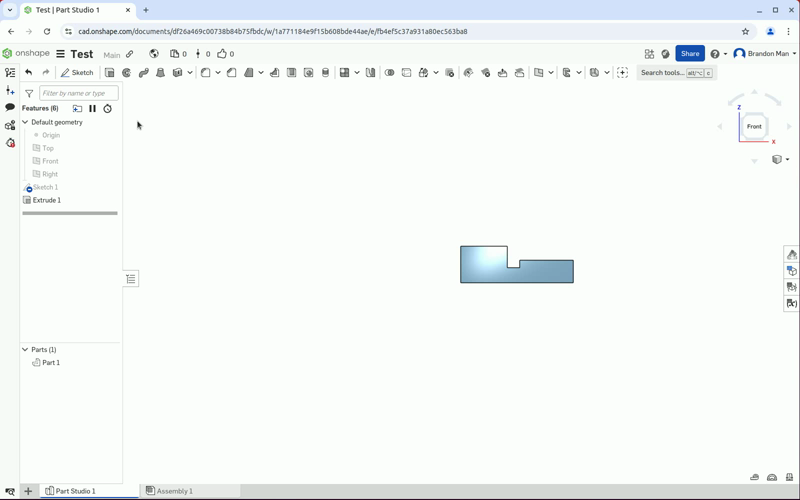
mouse_move(73, 189)
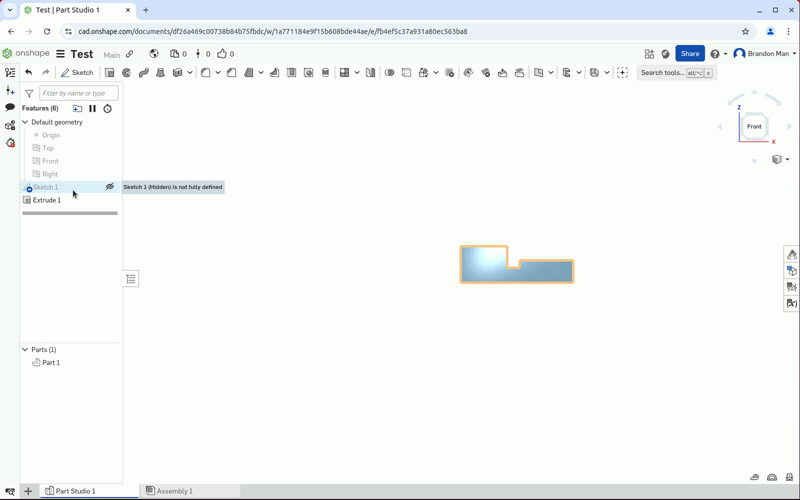
click(73, 189)
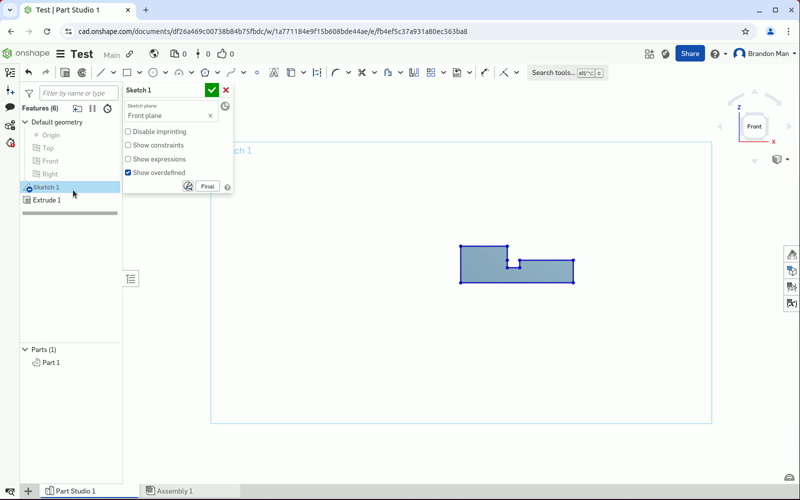
mouse_move(229, 92)
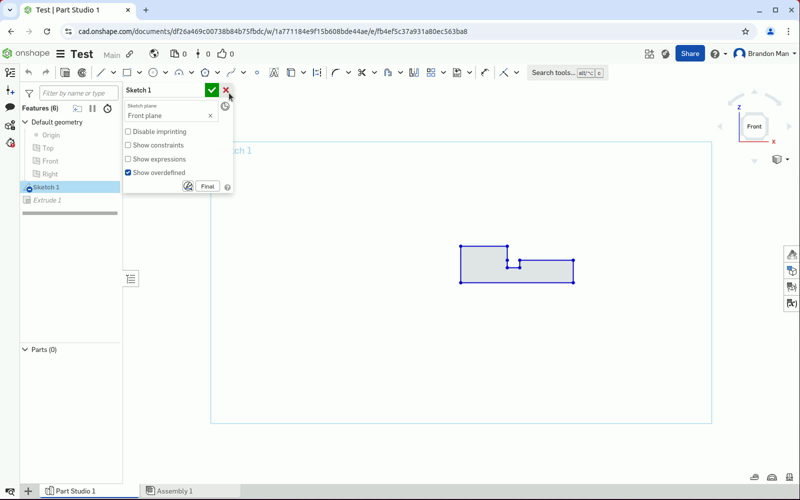
click(229, 92)
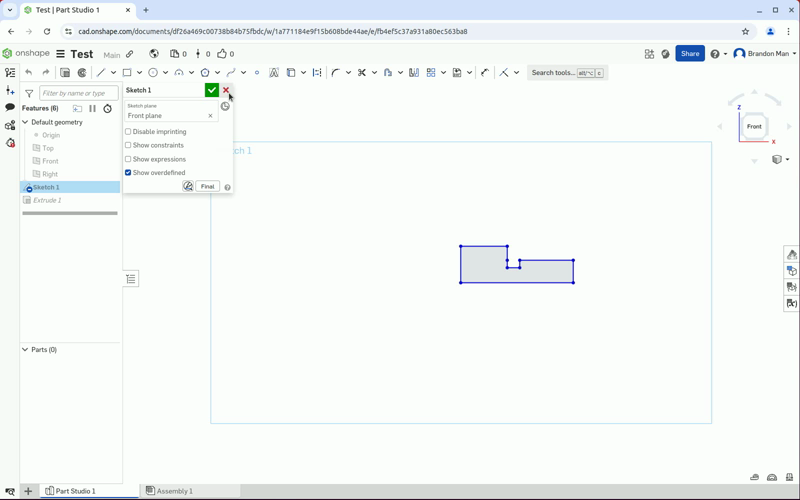
key(shift+s)
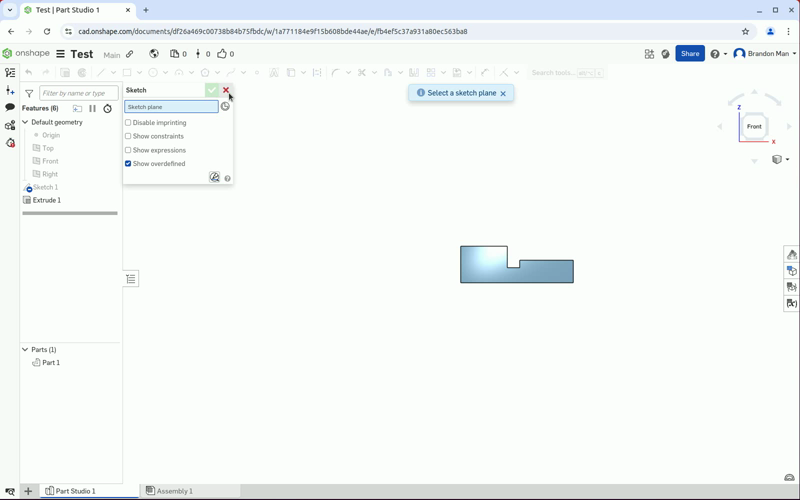
mouse_move(73, 163)
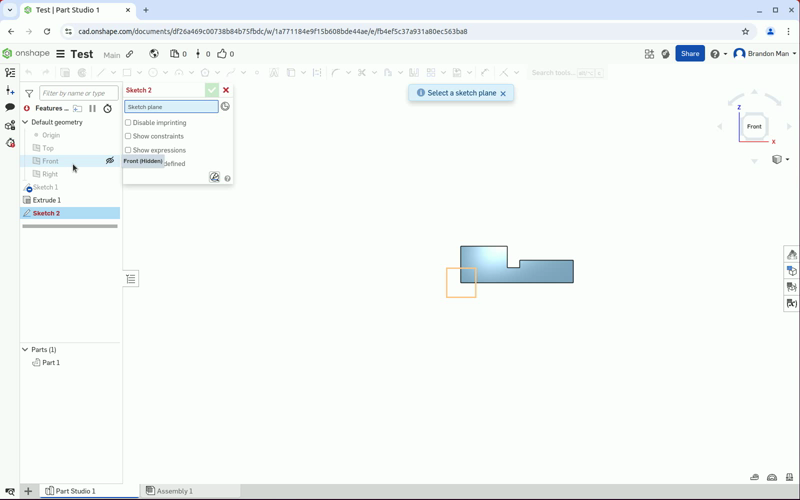
click(73, 163)
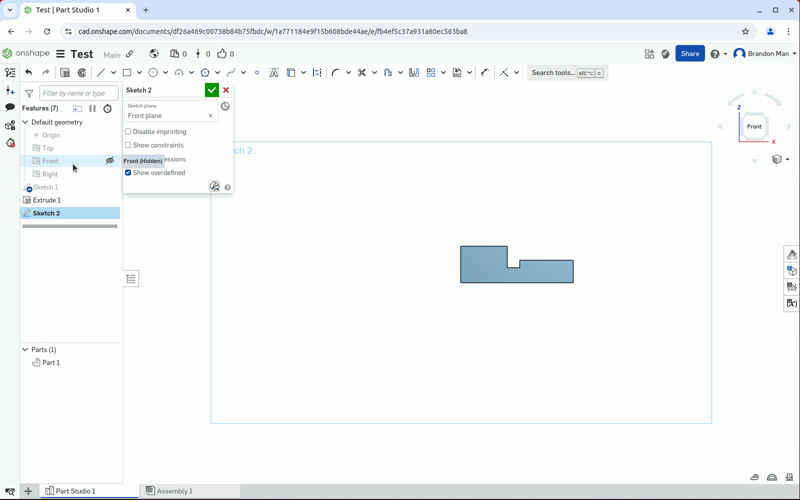
mouse_move(73, 352)
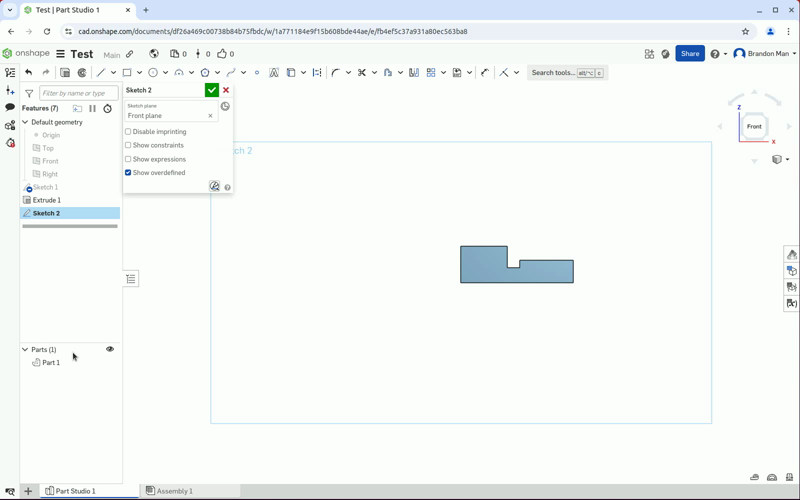
key(y)
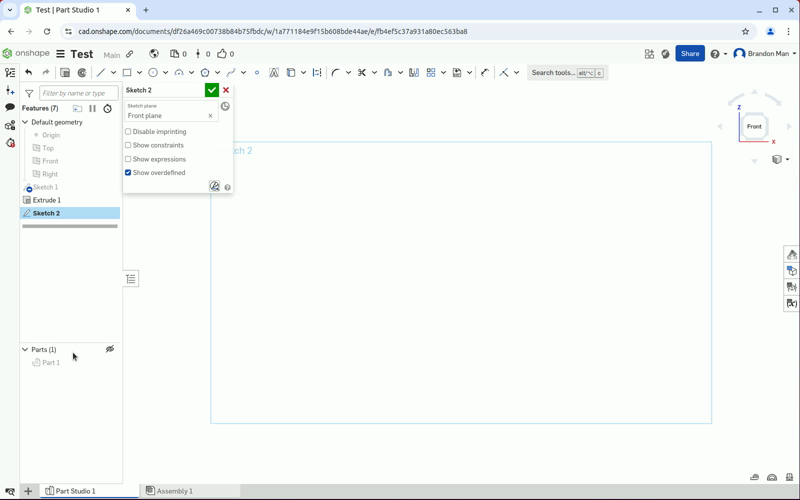
key(l)
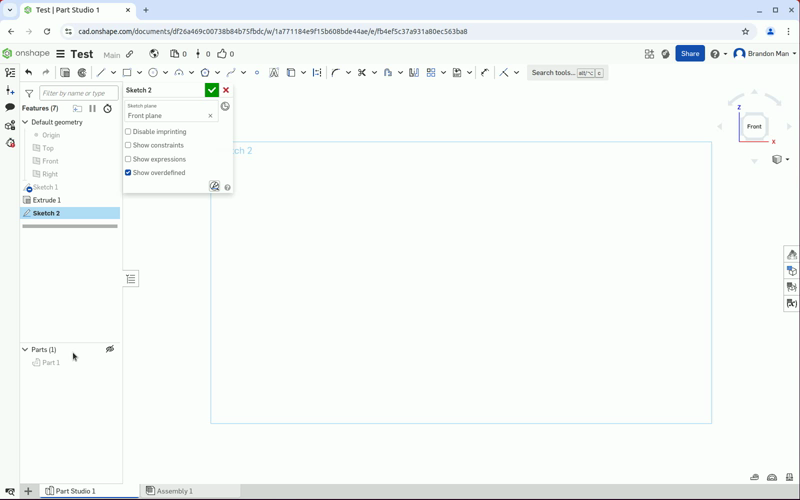
key_down(shift)
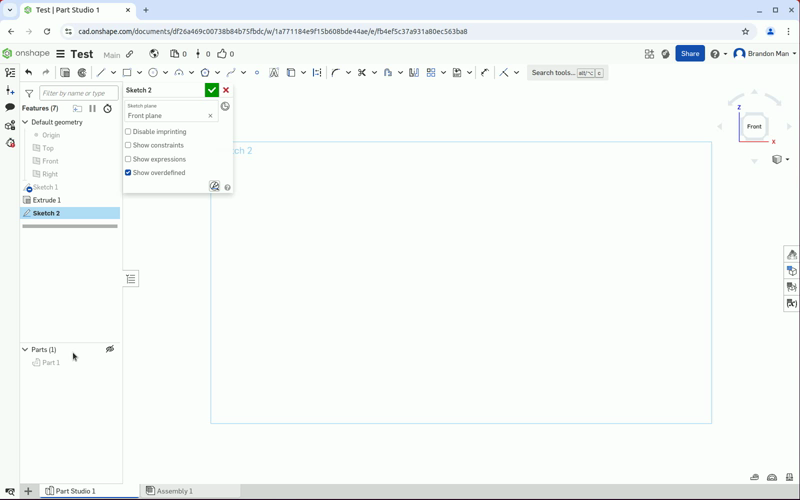
mouse_move(507, 267)
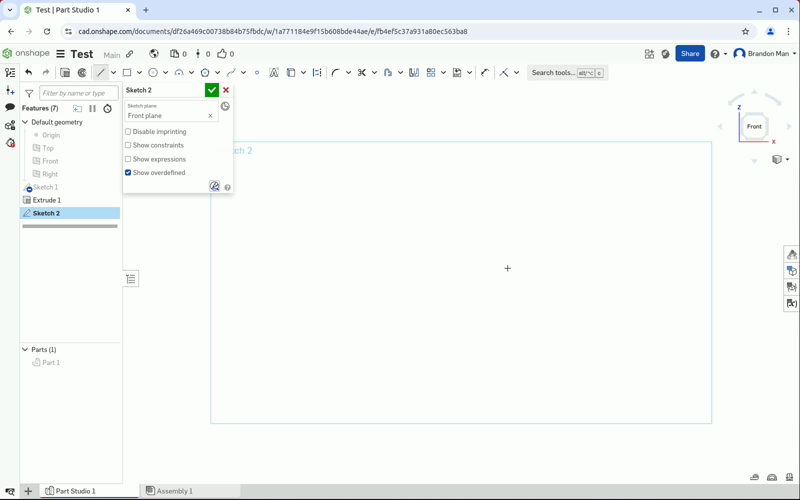
click(507, 267)
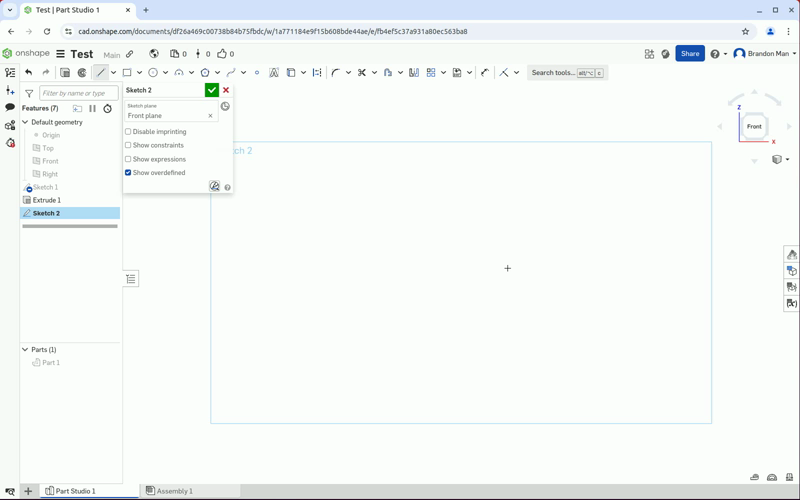
key_up(shift)
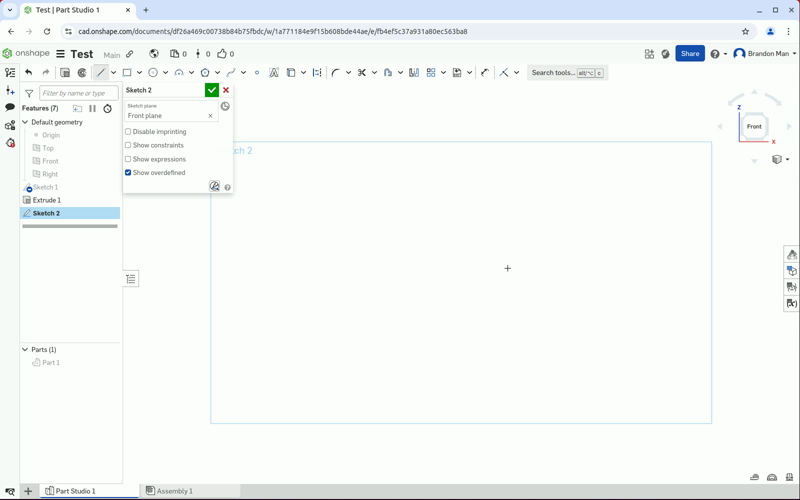
key_down(shift)
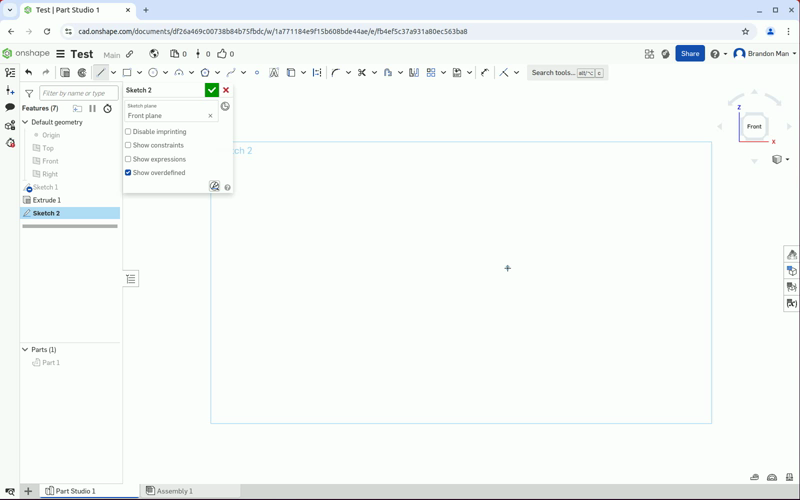
mouse_move(537, 267)
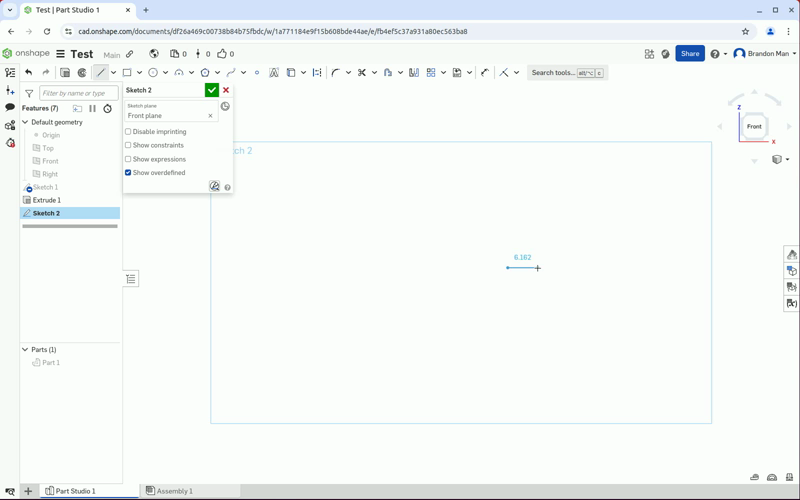
mouse_move(521, 267)
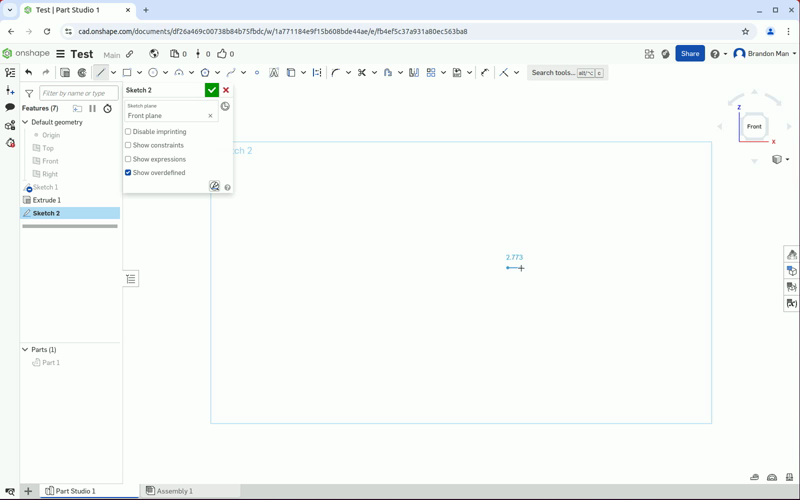
click(521, 267)
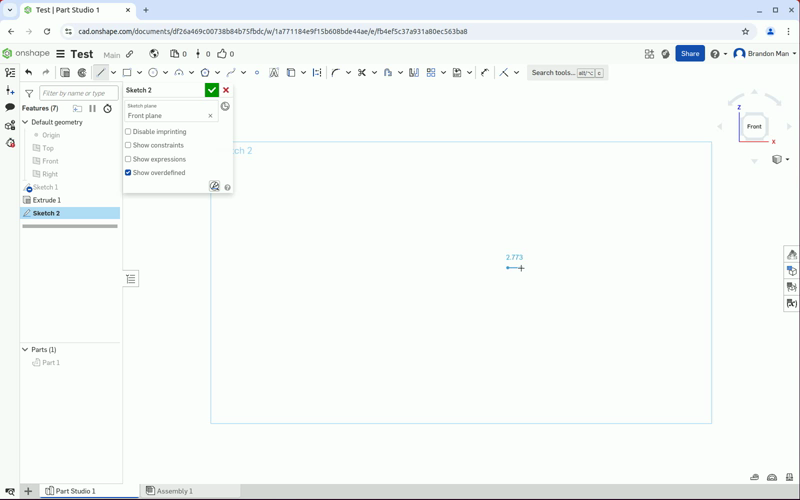
key_up(shift)
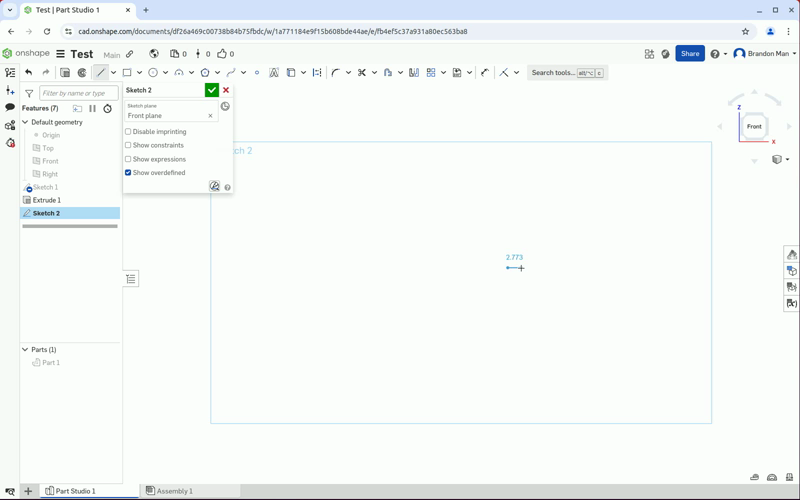
key_down(shift)
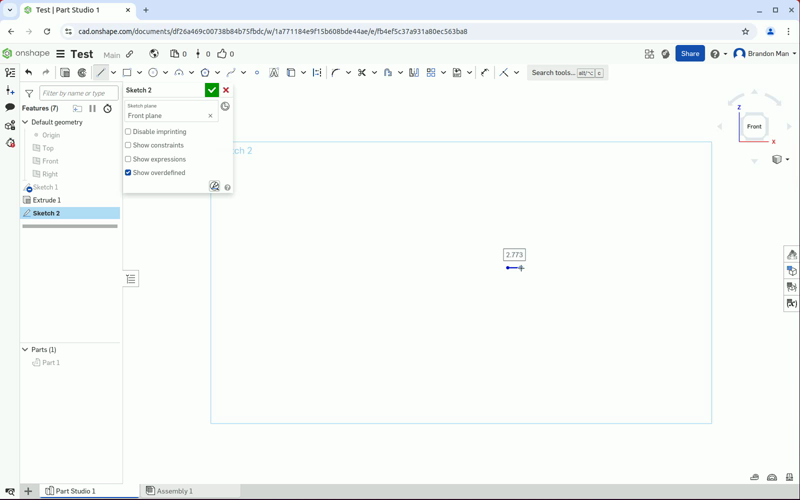
mouse_move(551, 267)
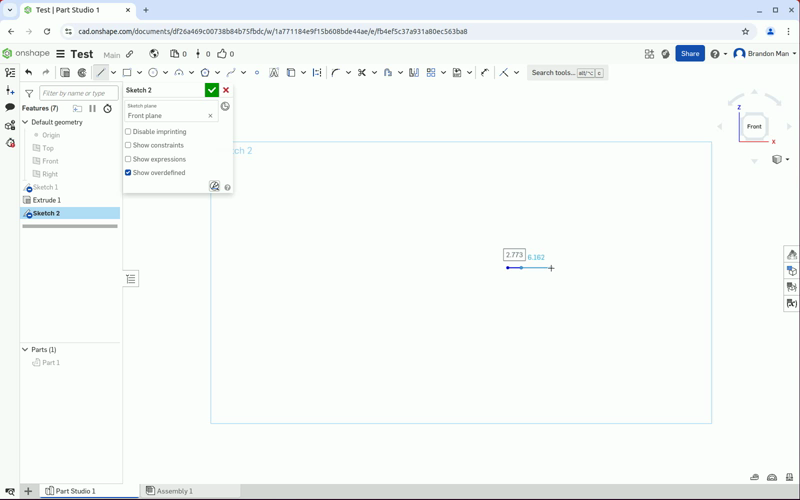
mouse_move(521, 258)
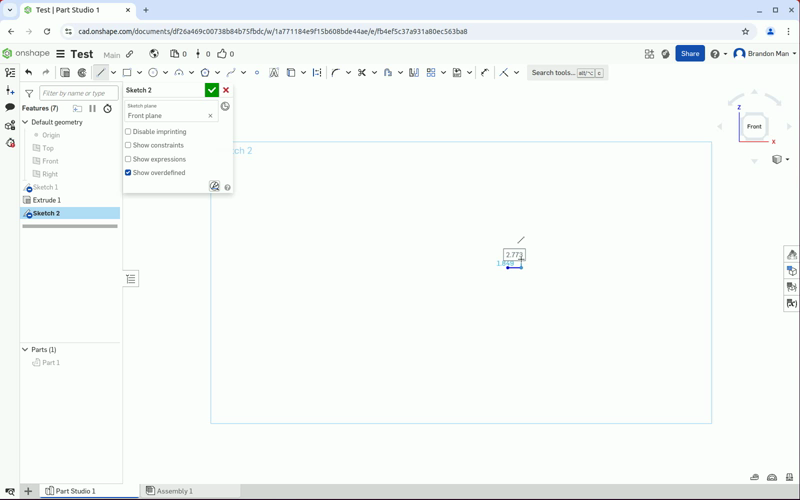
click(521, 258)
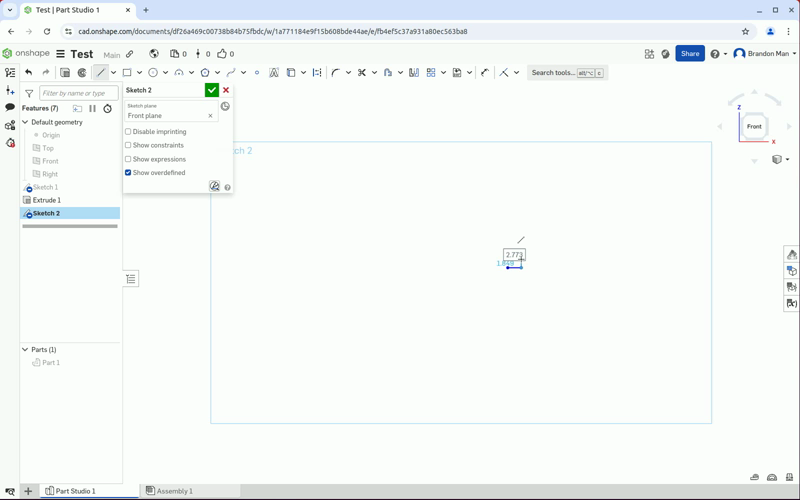
key_up(shift)
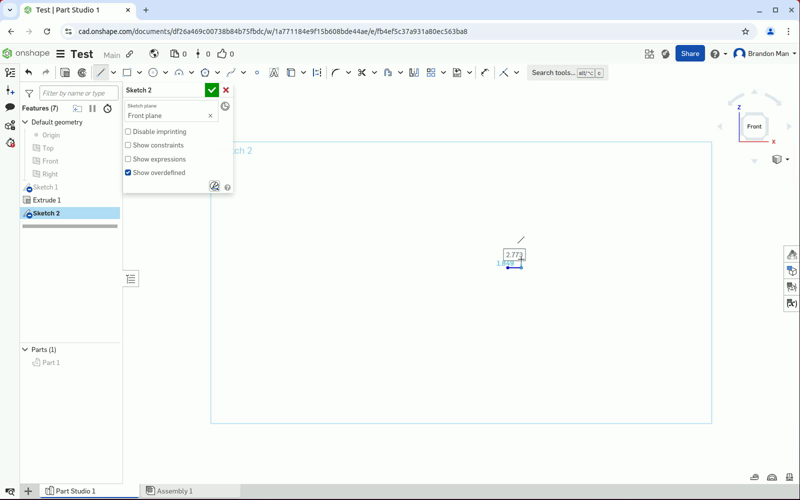
key_down(shift)
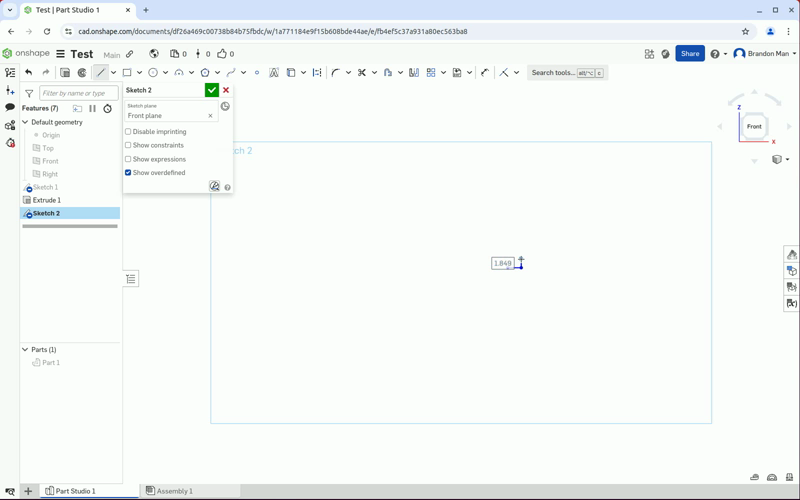
mouse_move(551, 258)
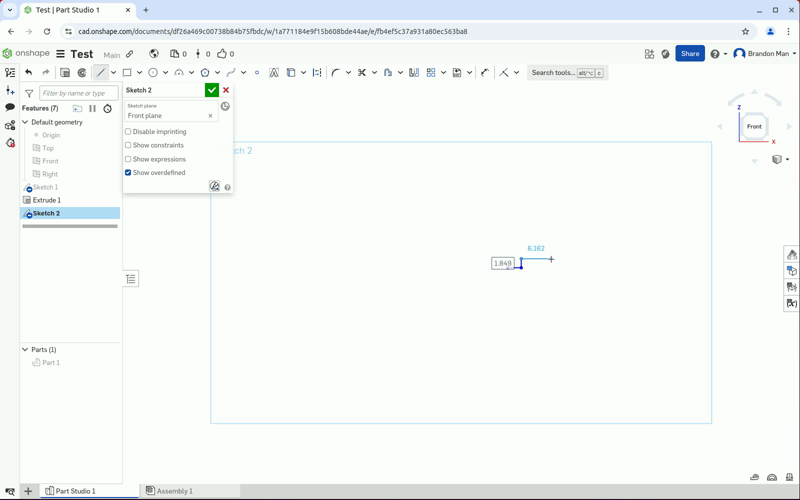
mouse_move(507, 258)
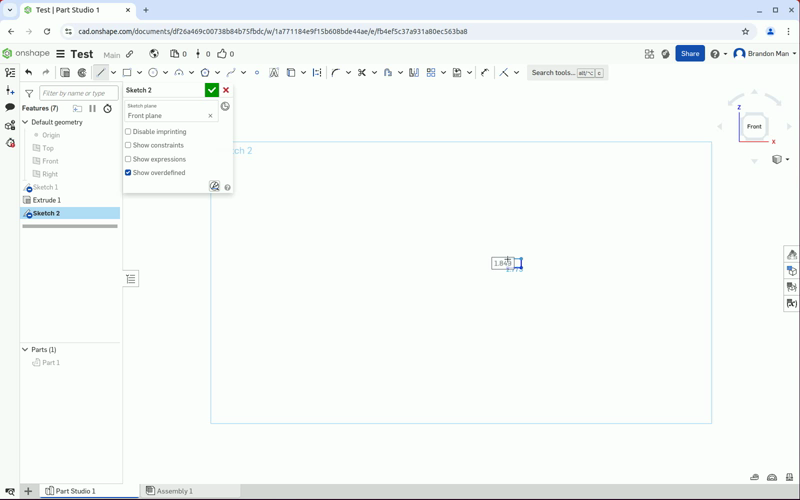
click(507, 258)
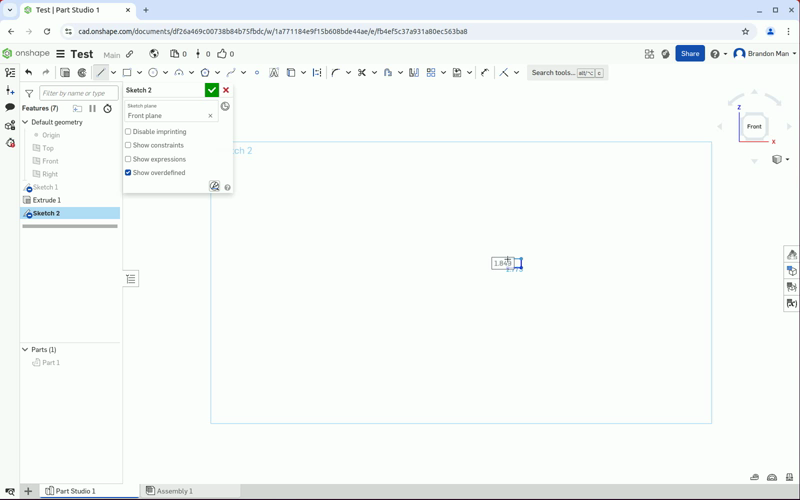
key_up(shift)
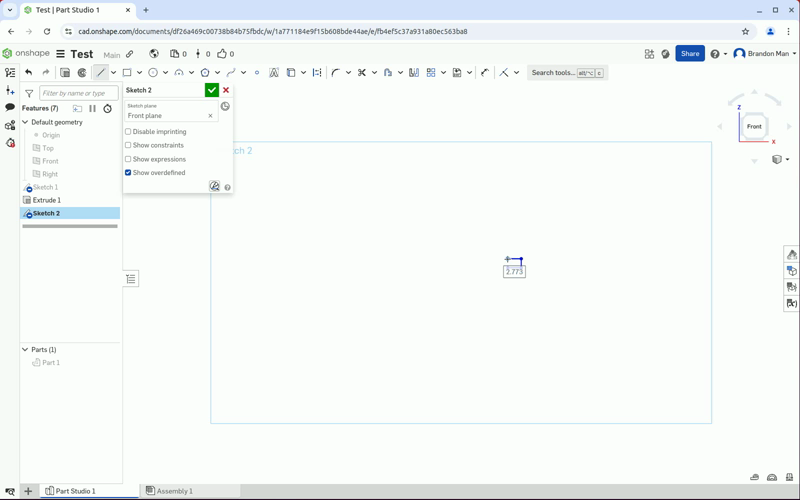
mouse_move(537, 258)
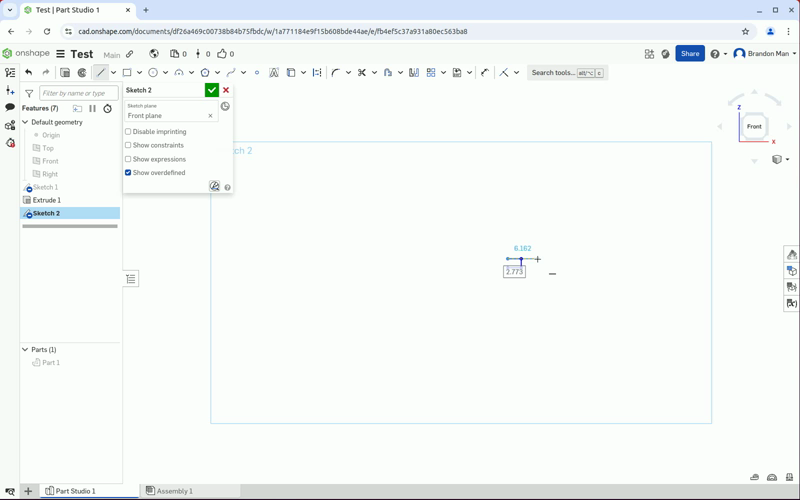
key_down(shift)
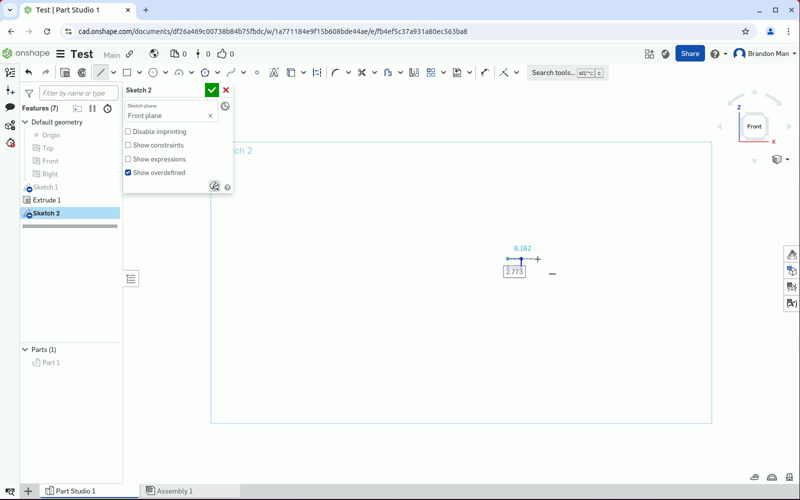
mouse_move(507, 267)
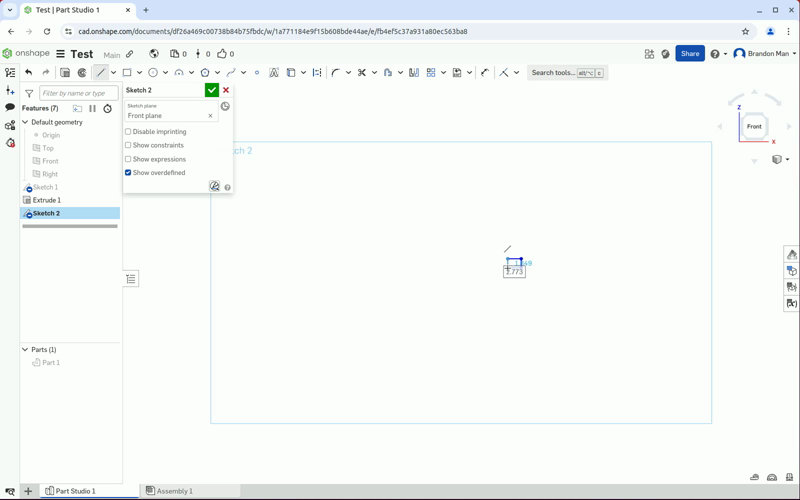
key_up(shift)
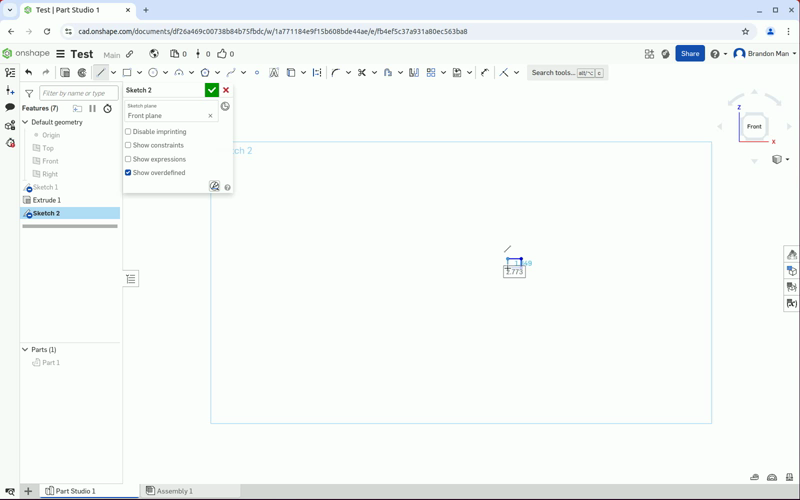
click(507, 267)
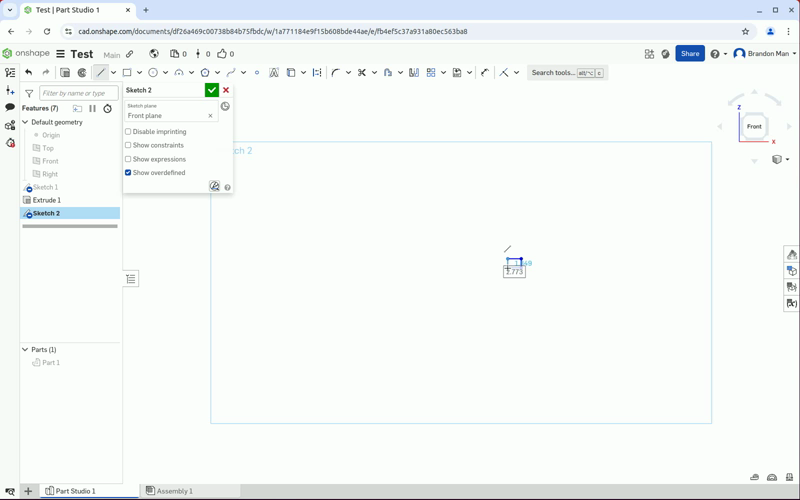
key(esc)
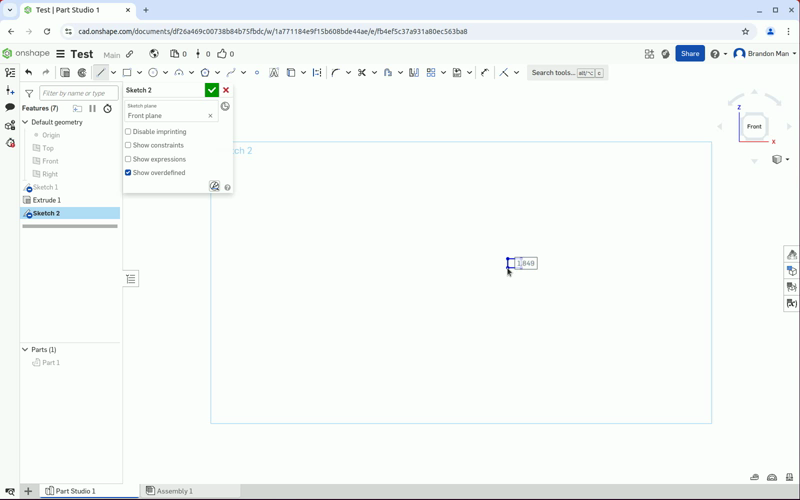
mouse_move(520, 261)
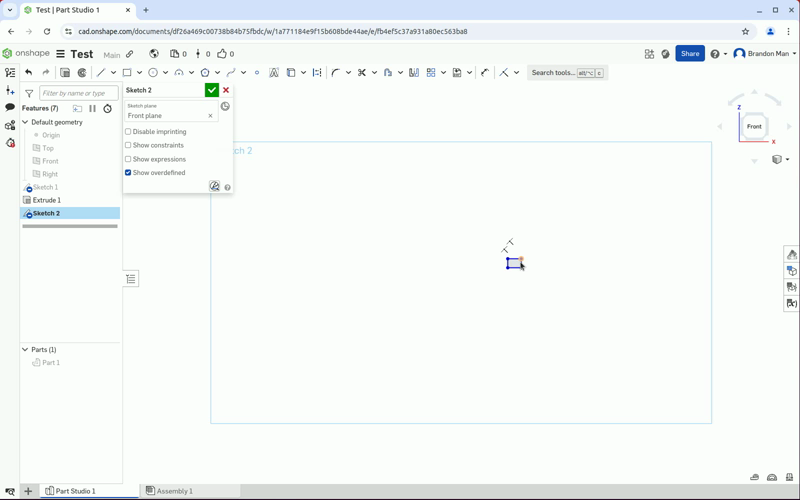
scroll(6)
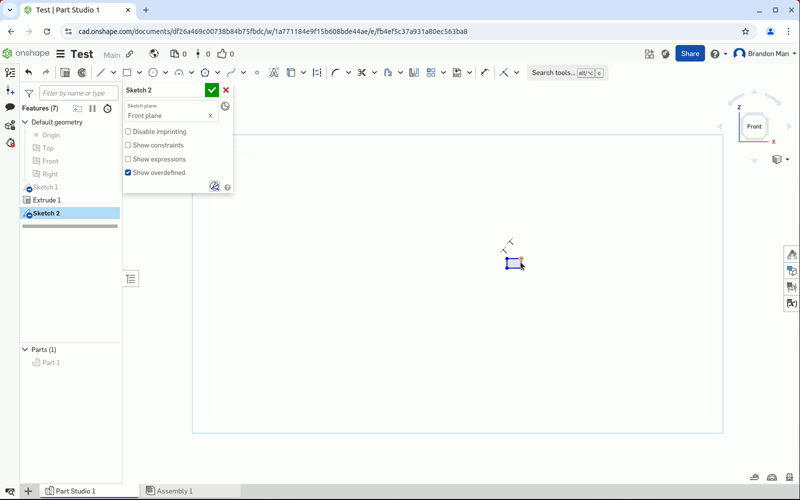
scroll(6)
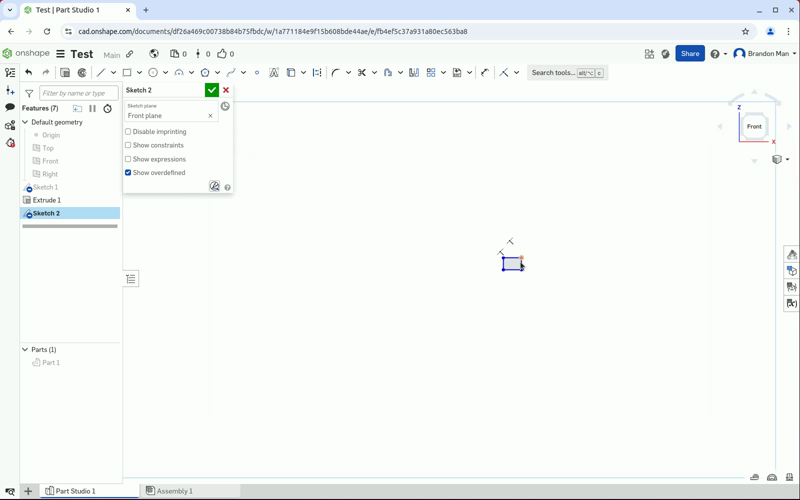
scroll(6)
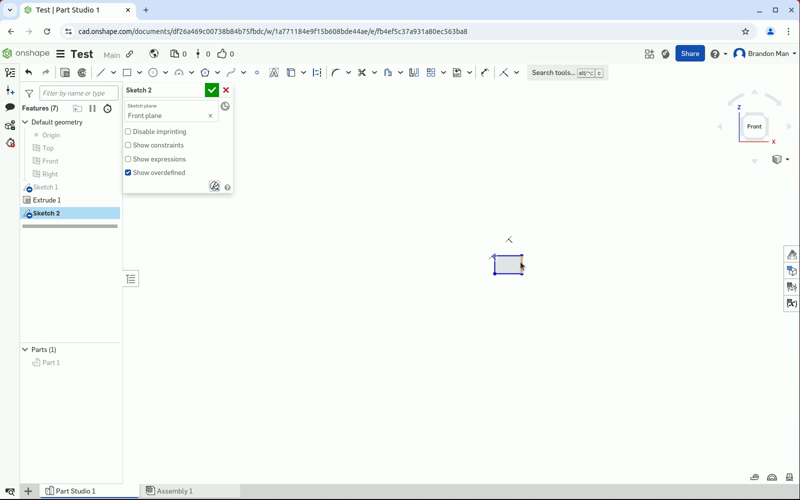
scroll(6)
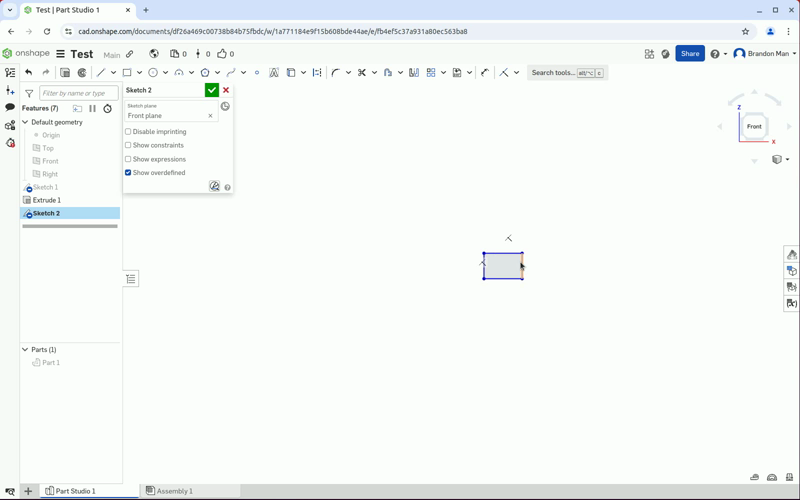
scroll(6)
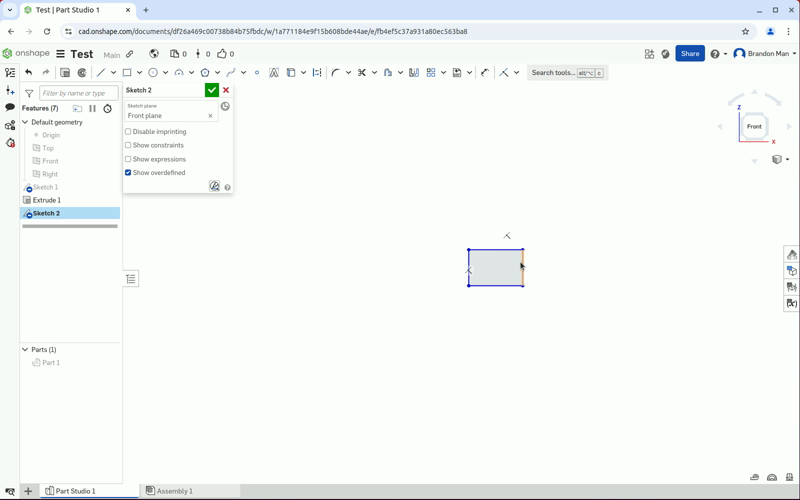
scroll(6)
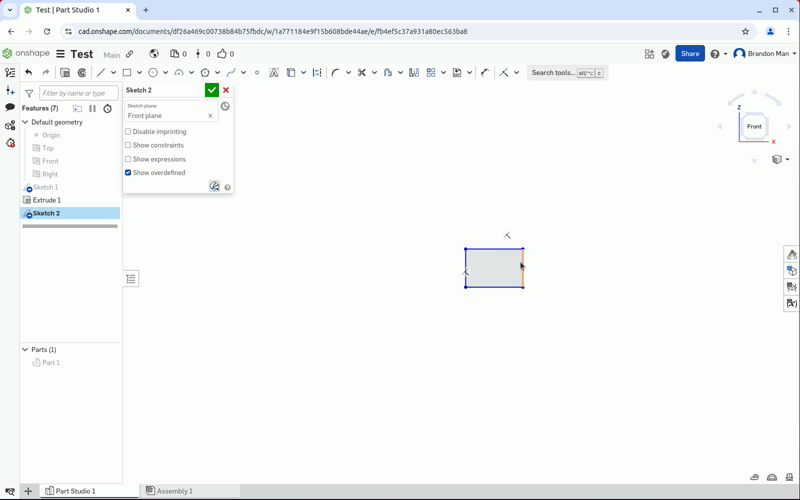
scroll(6)
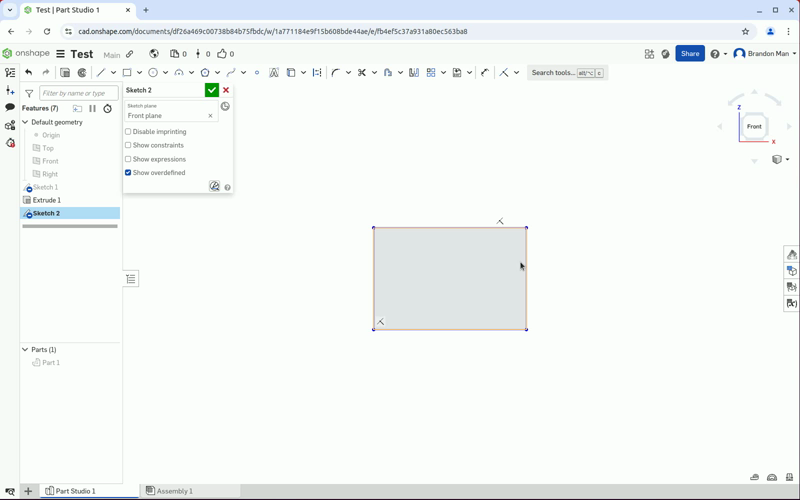
click(520, 261)
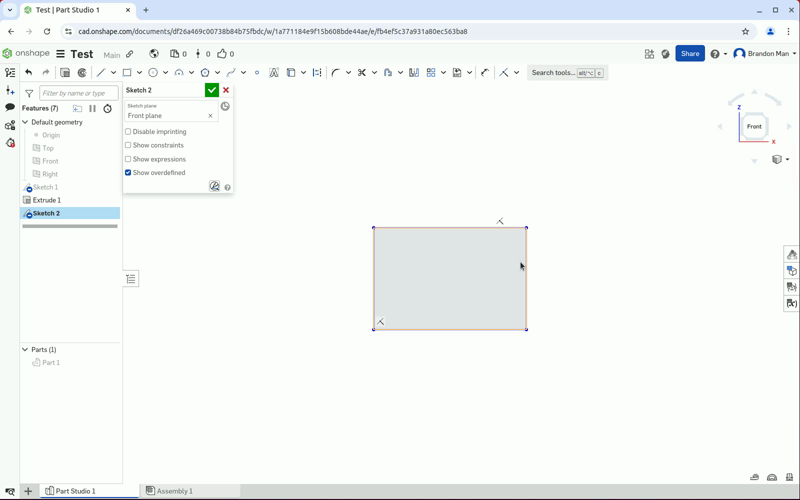
scroll(-6)
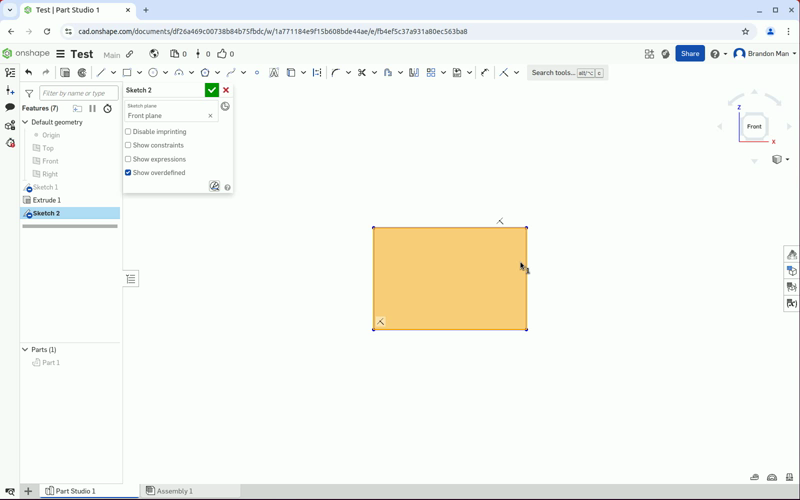
scroll(-6)
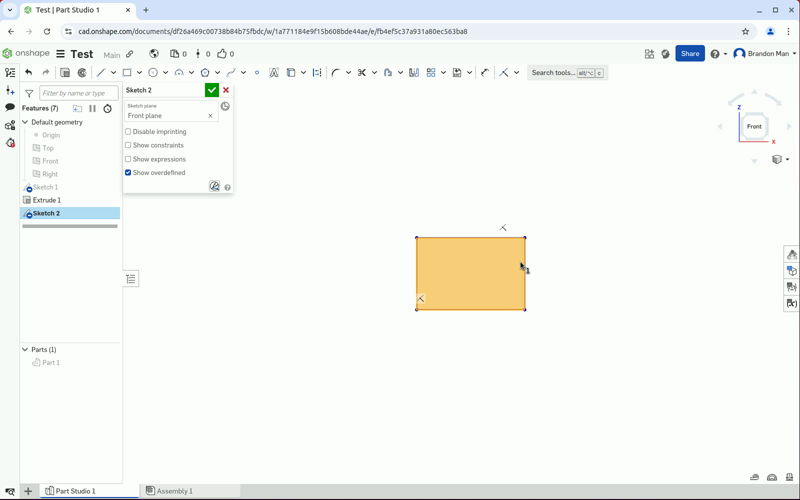
scroll(-6)
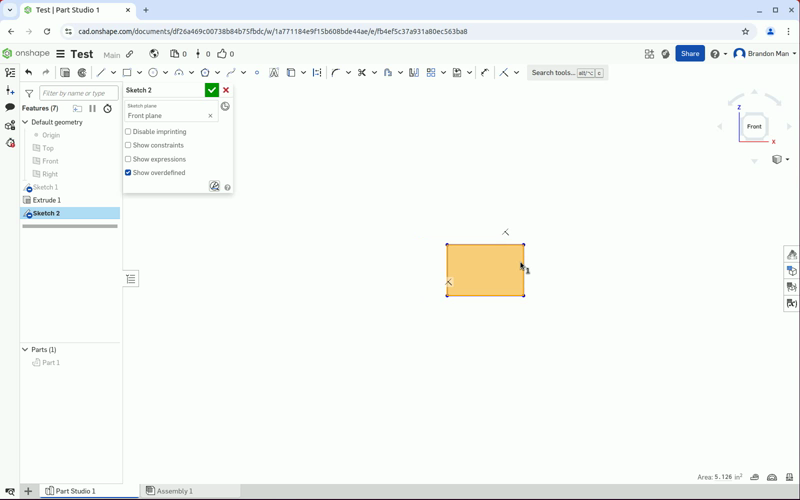
scroll(-6)
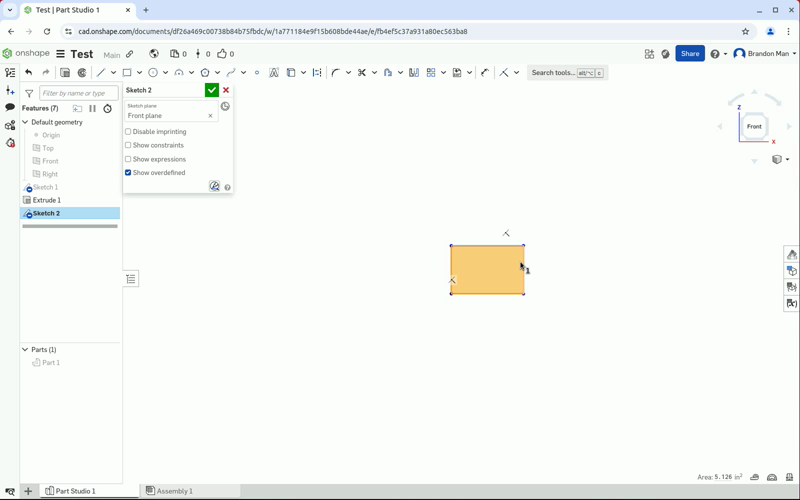
scroll(-6)
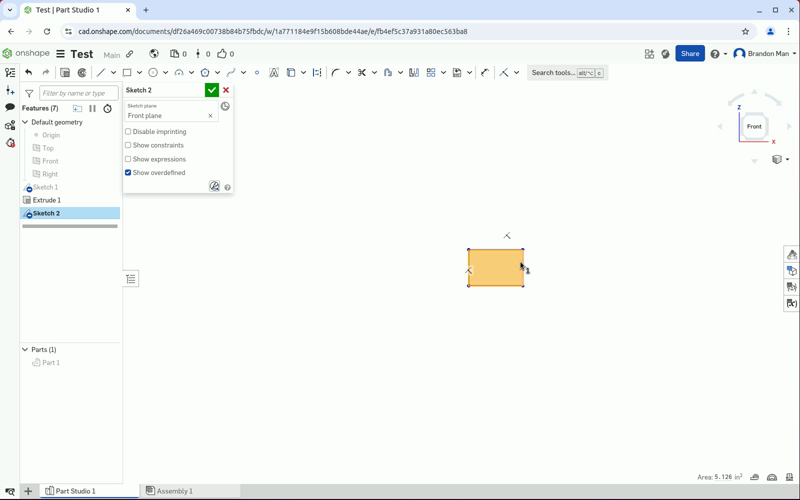
scroll(-6)
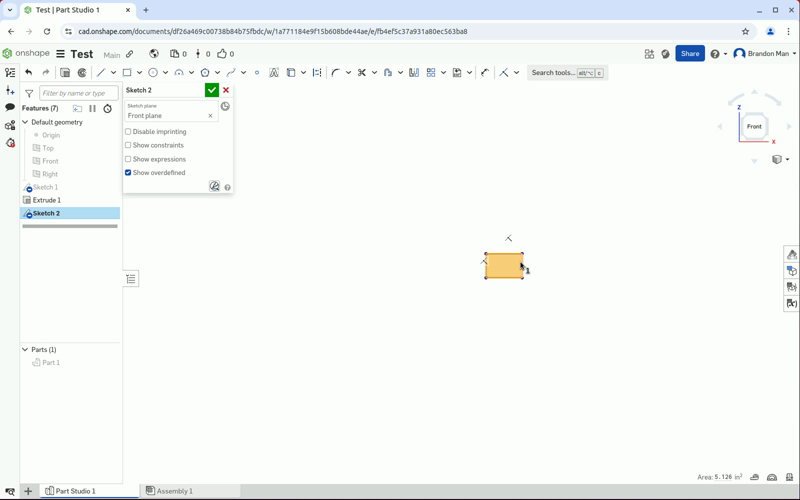
scroll(-6)
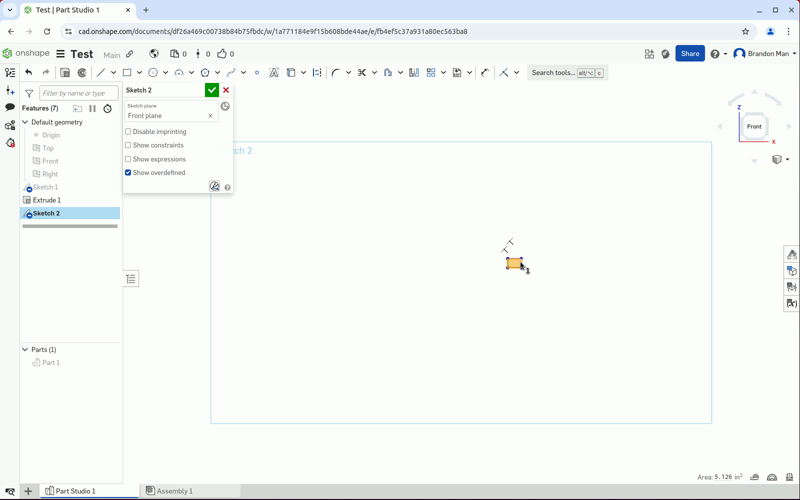
mouse_move(73, 352)
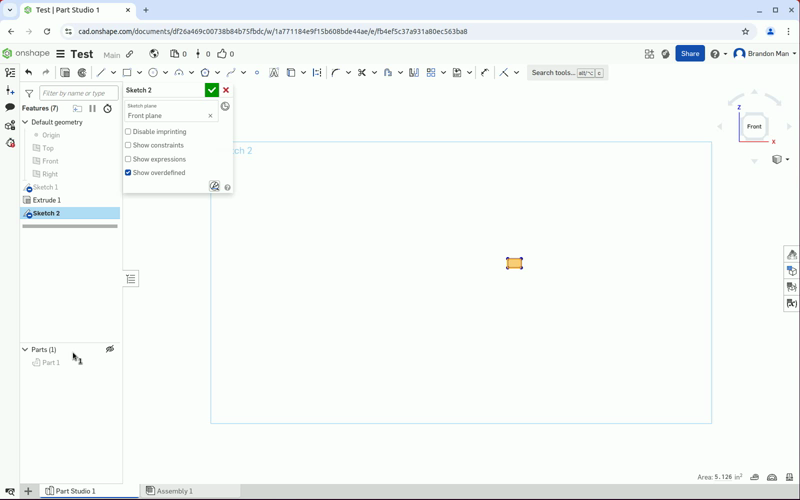
key(shift+y)
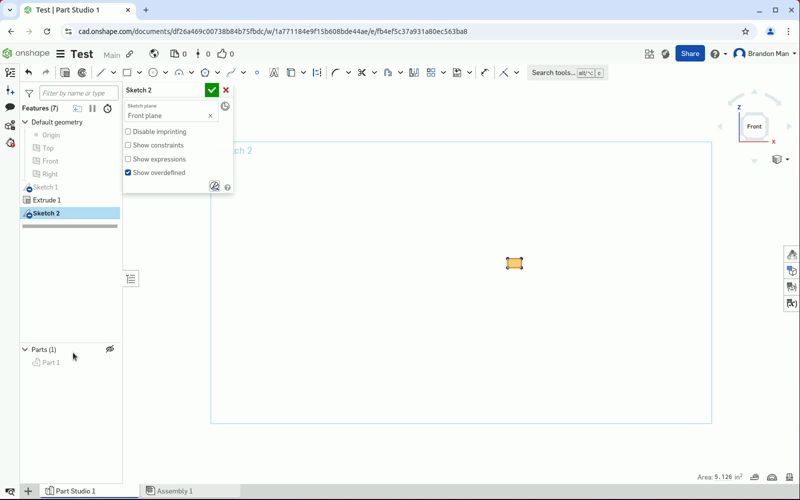
key(shift+e)
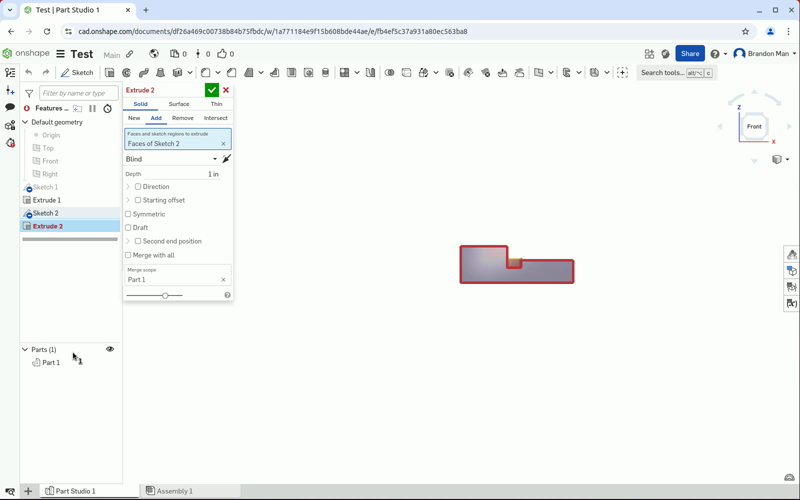
mouse_move(143, 106)
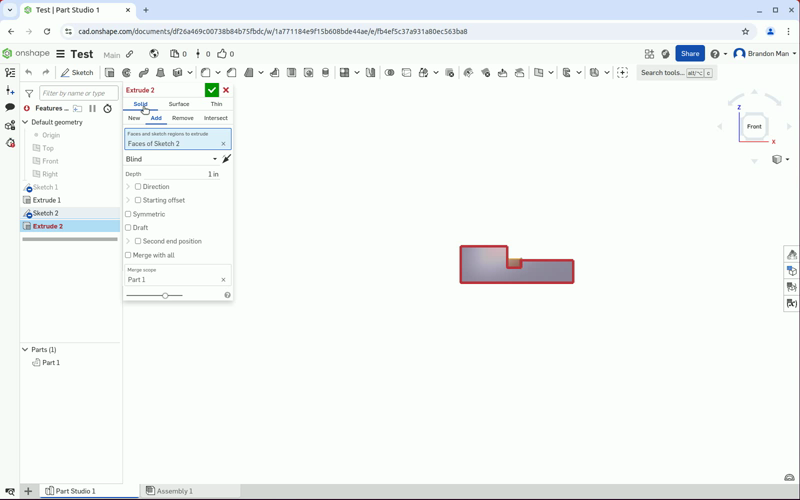
click(143, 106)
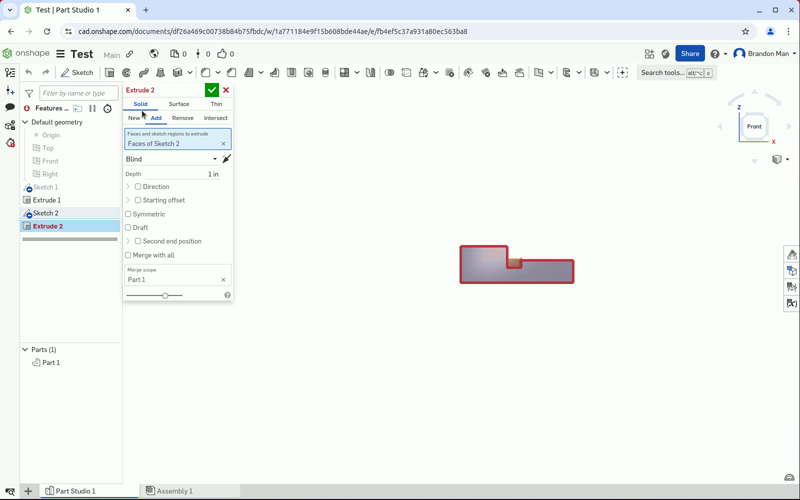
mouse_move(137, 120)
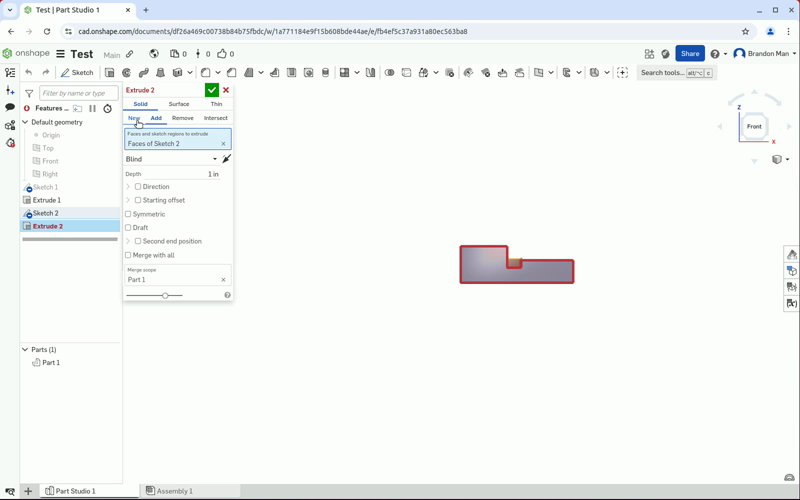
click(137, 120)
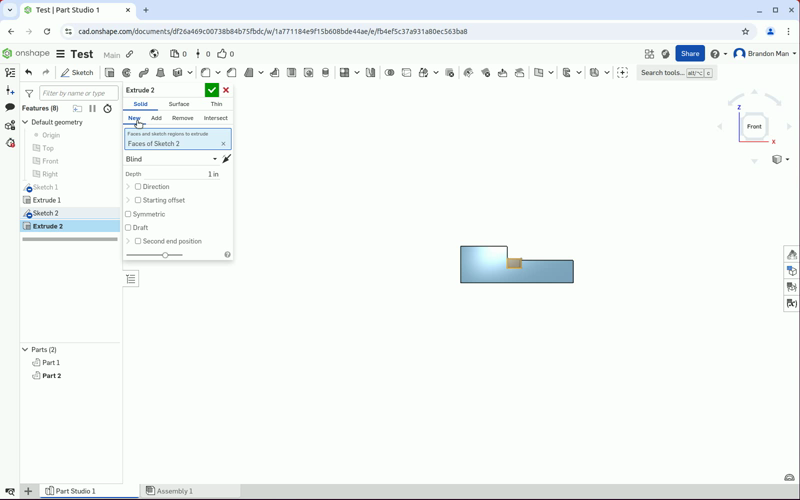
key(tab, 4)
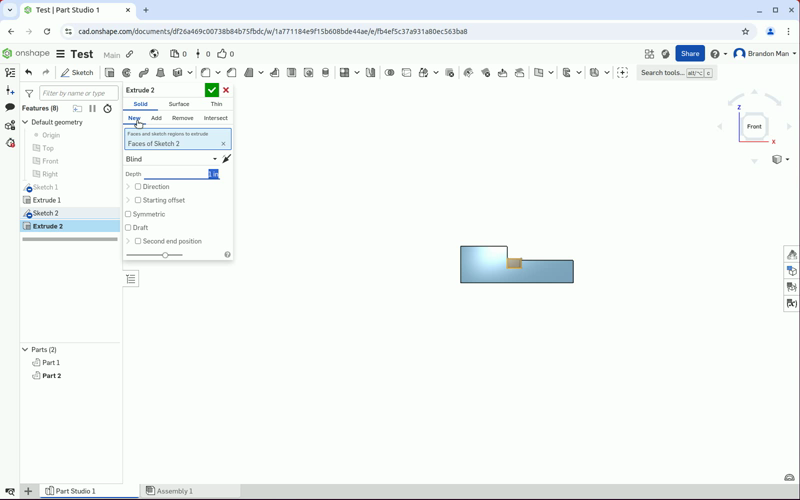
text(-2.648)
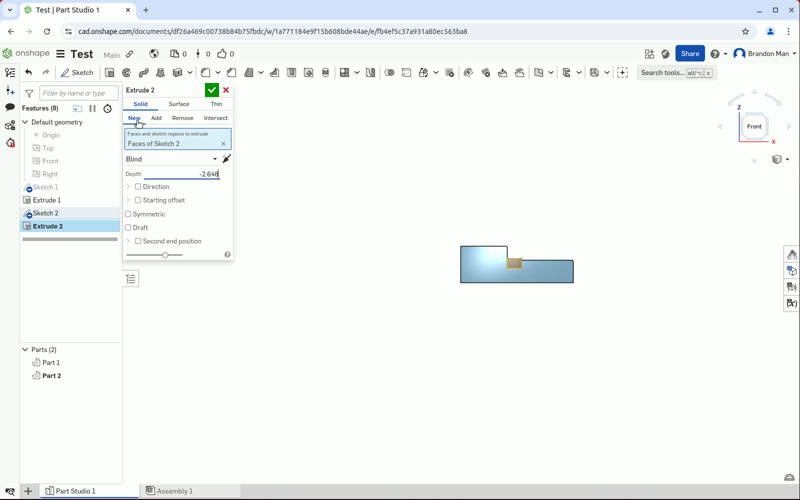
key(enter)
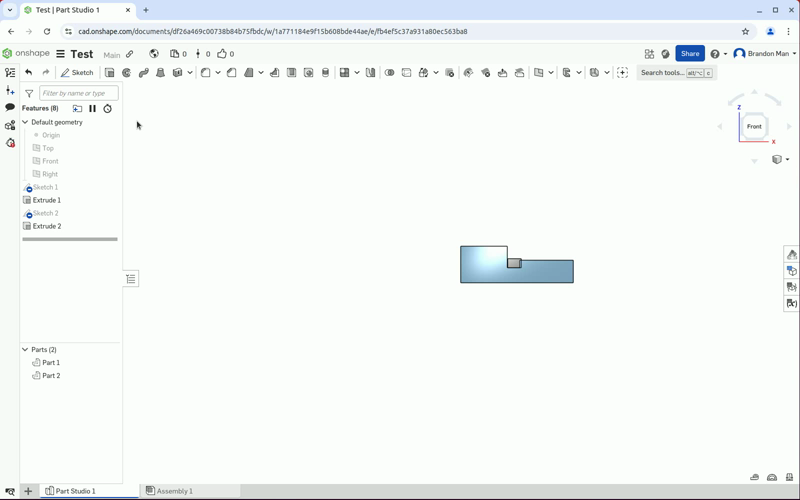
key(shift+h)
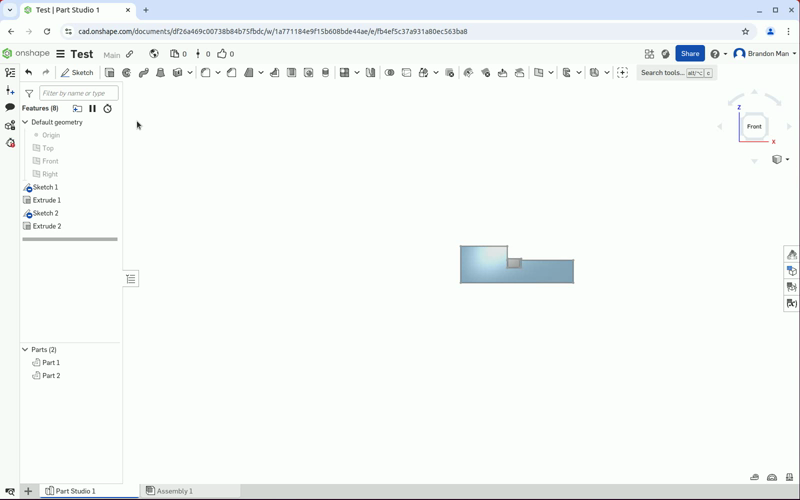
key(shift+h)
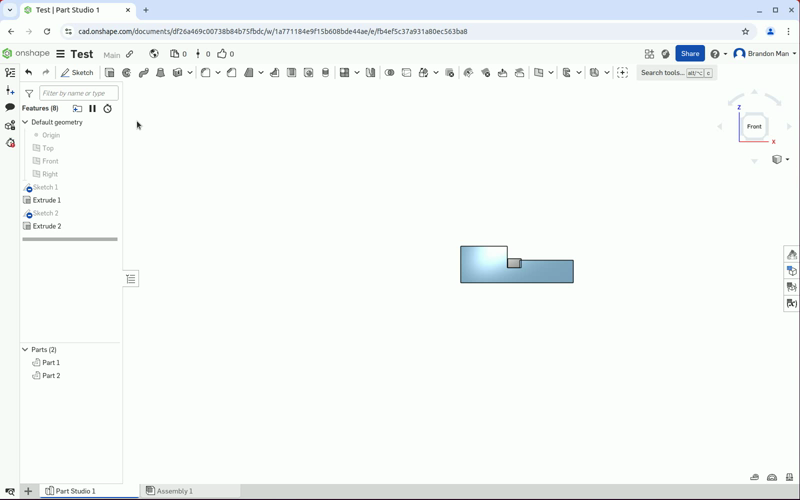
mouse_move(73, 189)
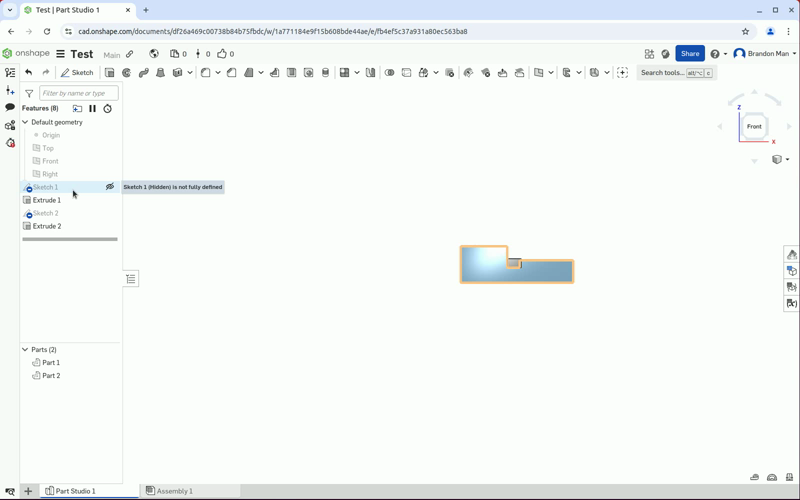
click(73, 189)
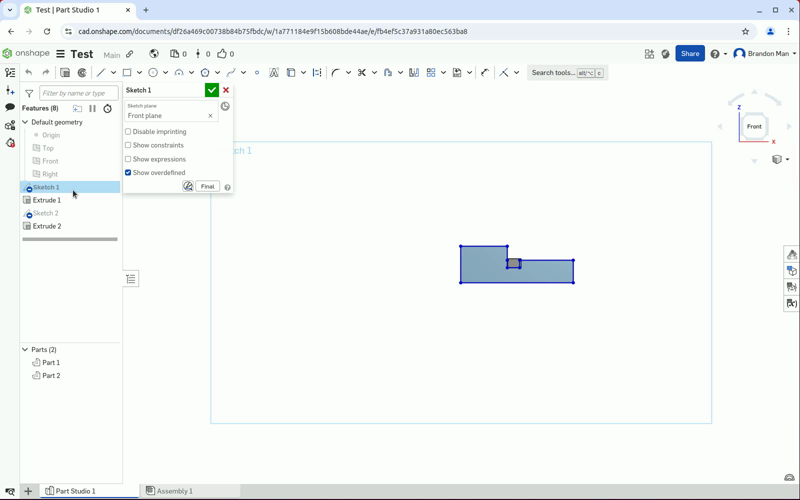
mouse_move(229, 92)
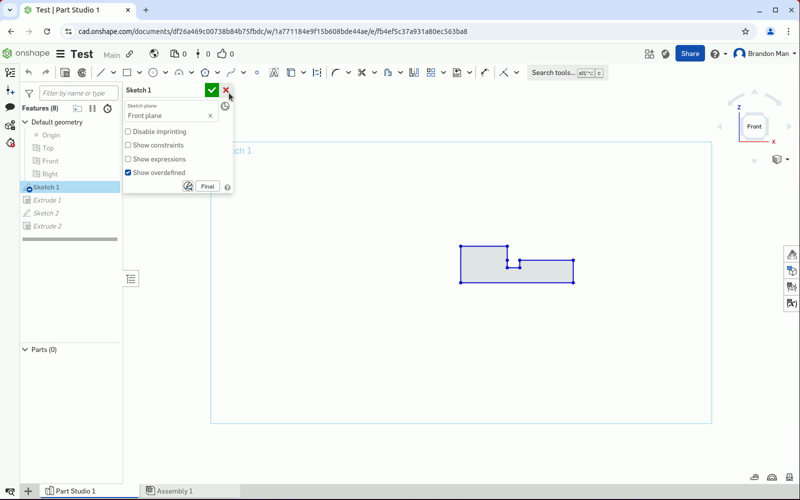
click(229, 92)
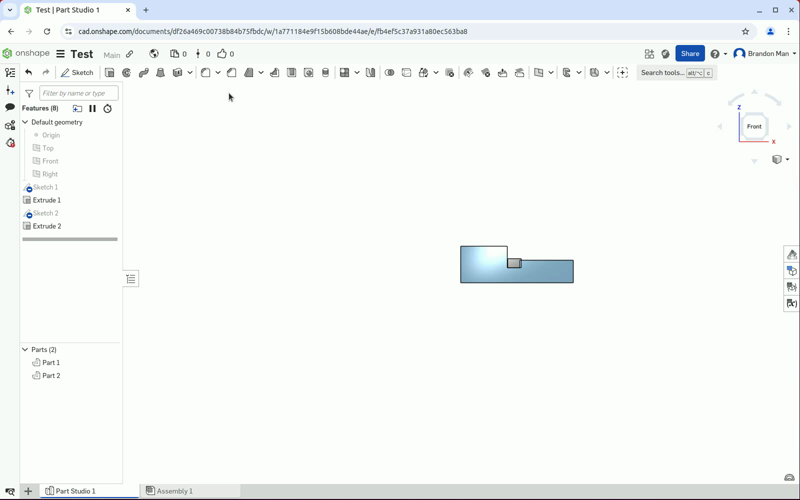
mouse_move(73, 352)
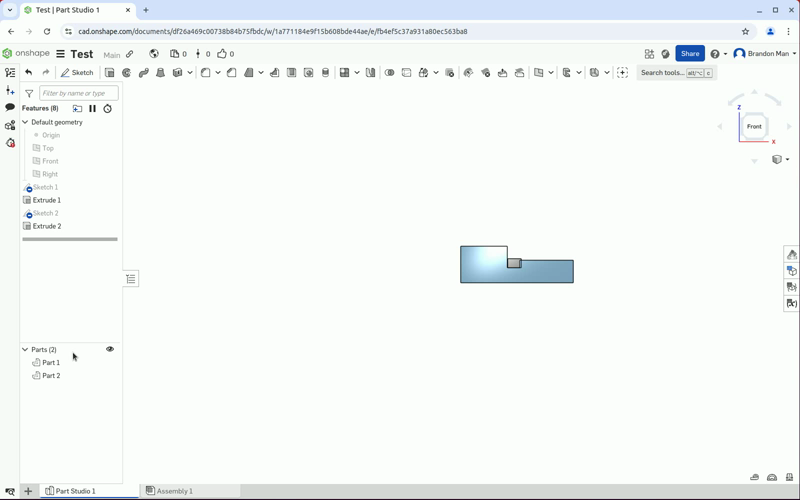
key(y)
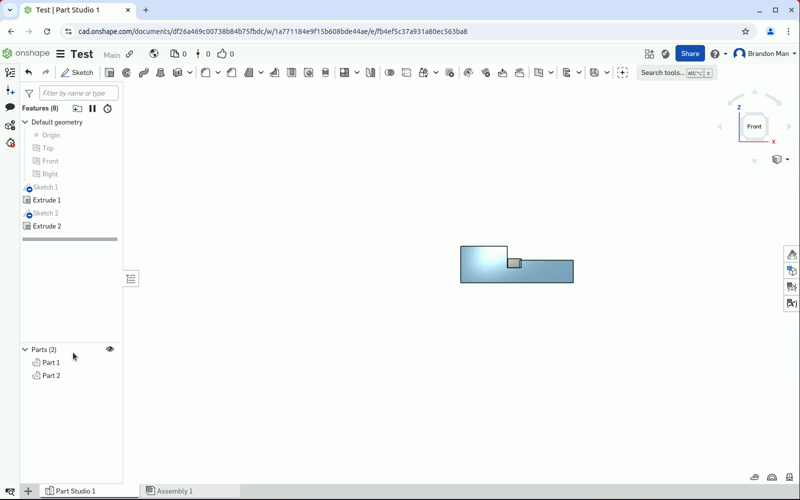
key(shift+p)
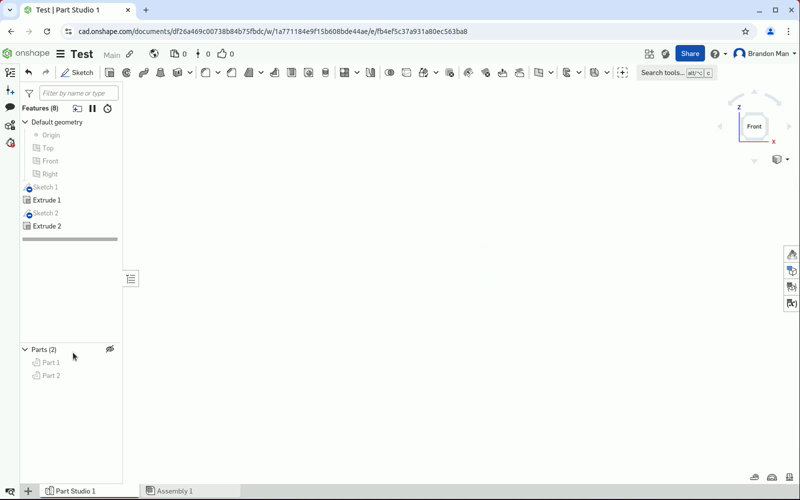
key(space)
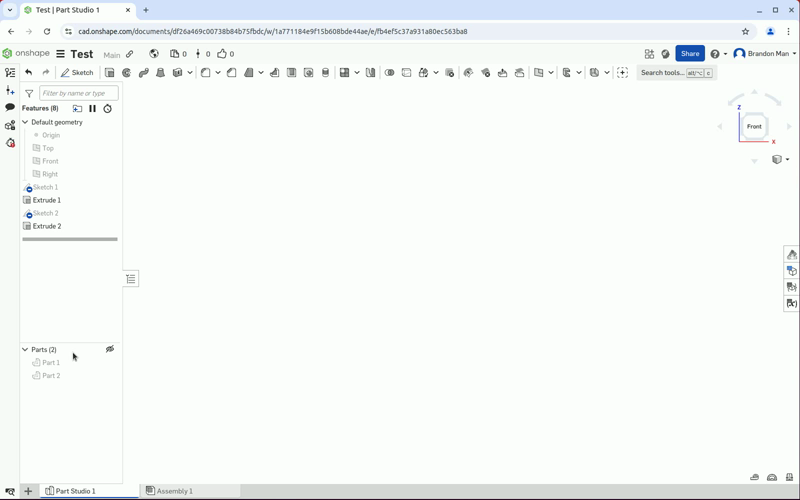
key_down(shift)
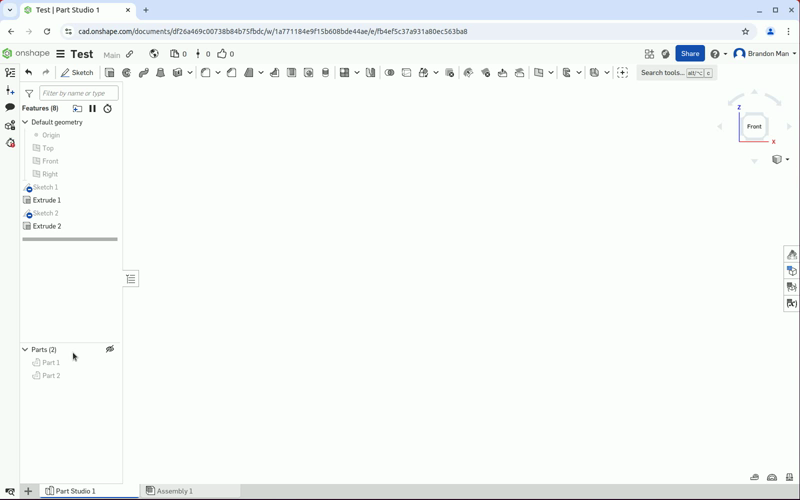
key(down)
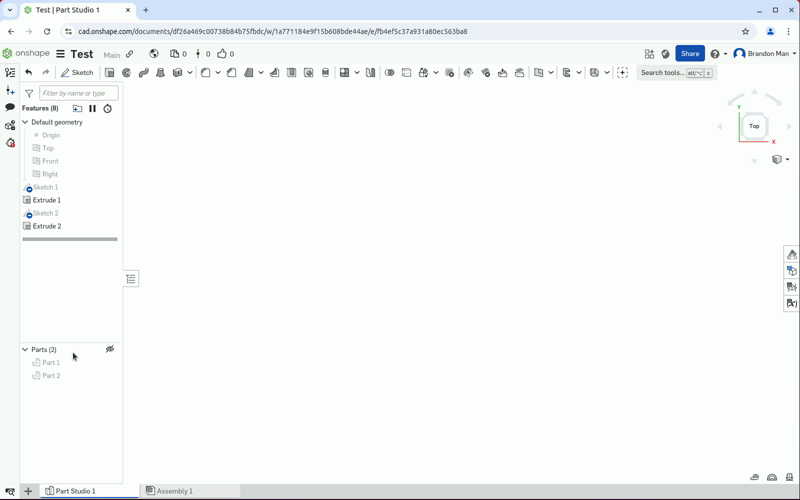
key_up(shift)
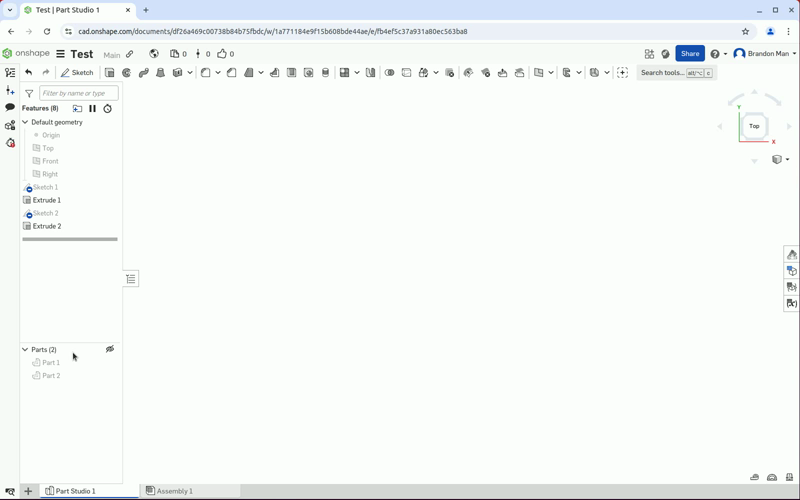
mouse_move(73, 352)
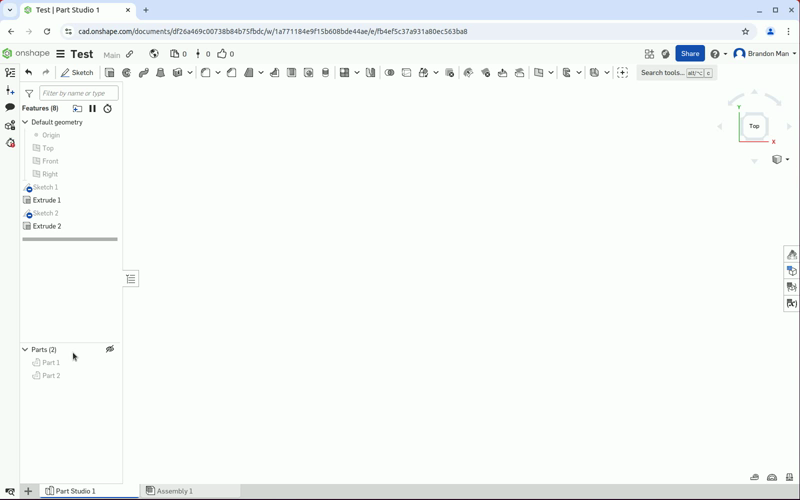
key(shift+y)
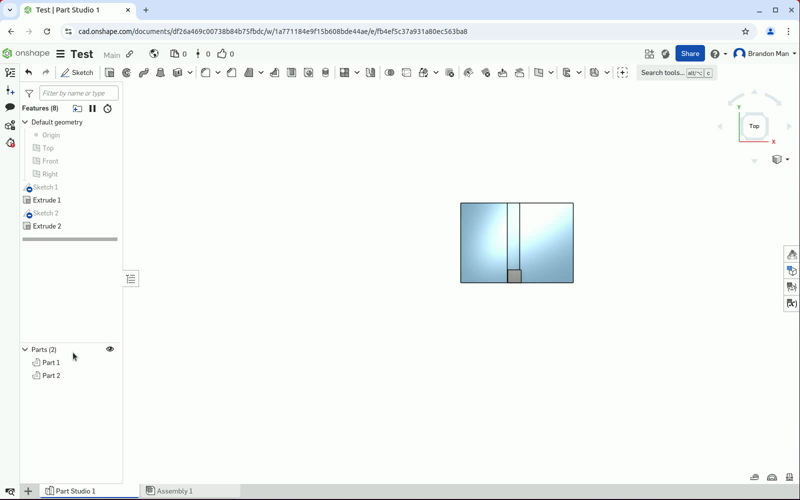
mouse_move(541, 75)
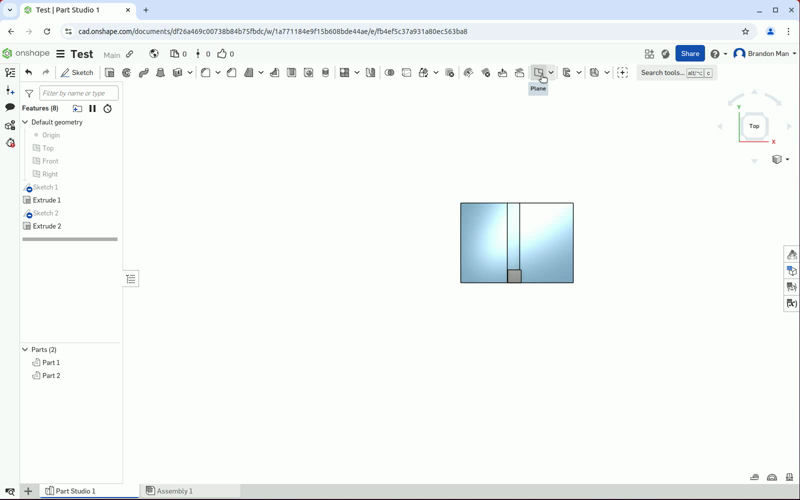
click(541, 75)
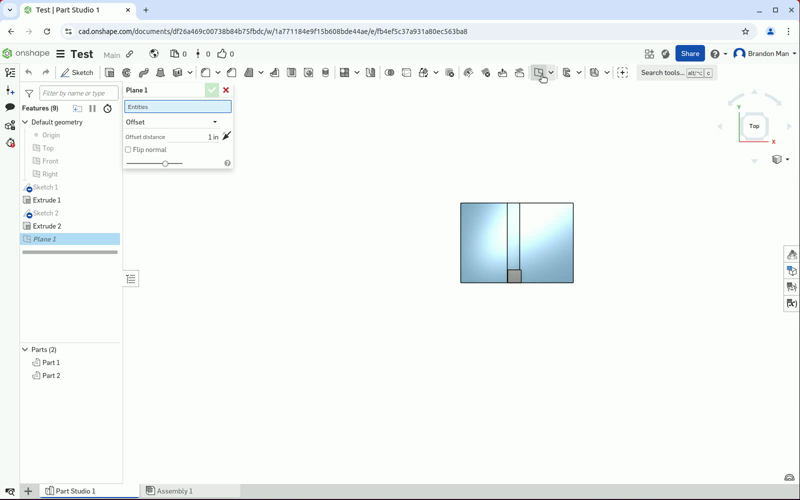
mouse_move(73, 150)
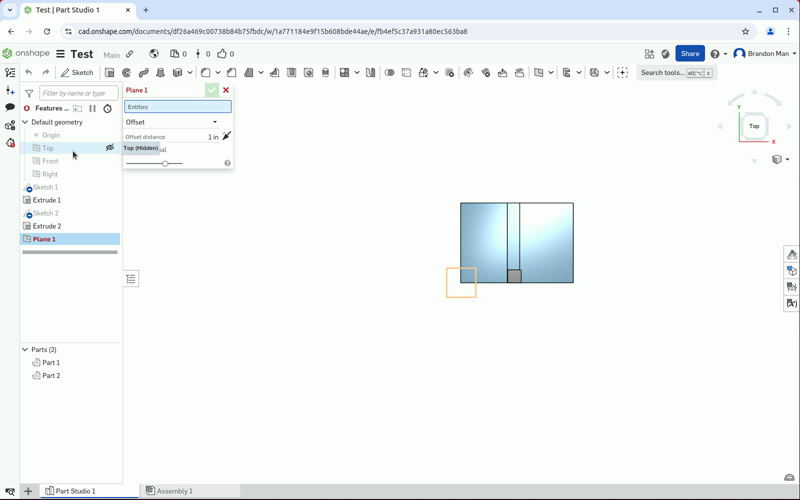
click(73, 150)
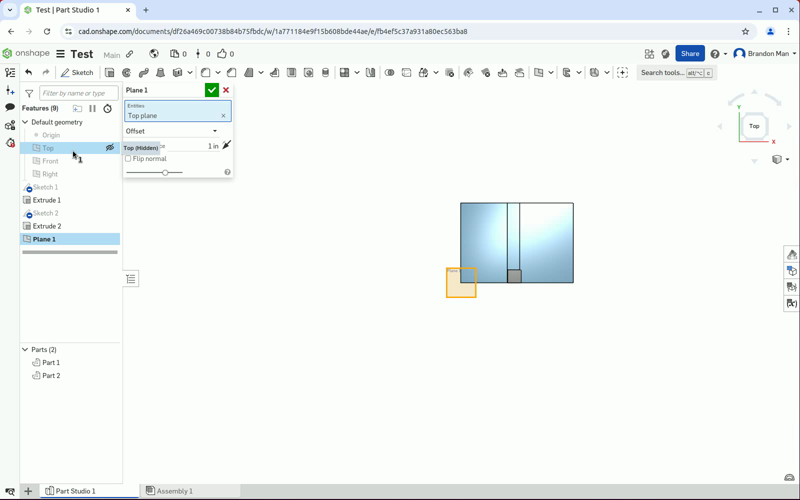
key(tab, 2)
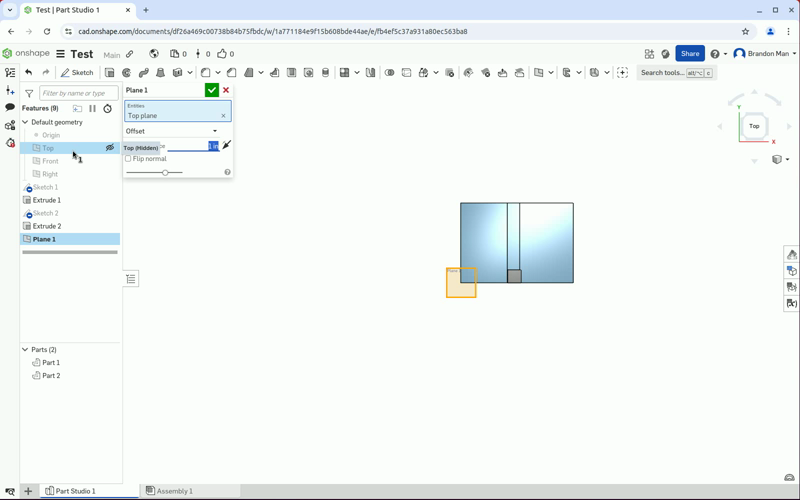
text(4.807)
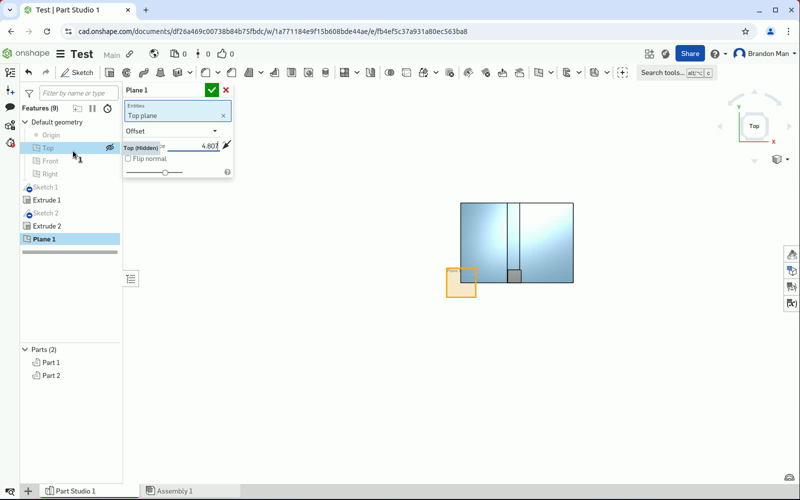
key(enter, 2)
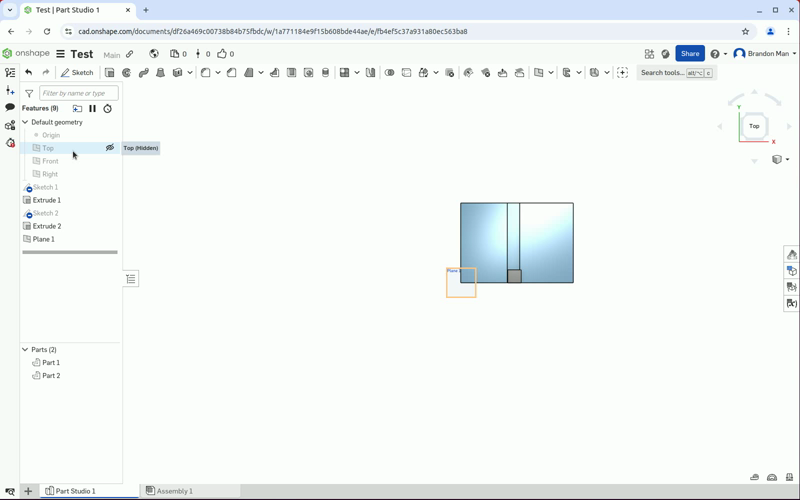
key(shift+s)
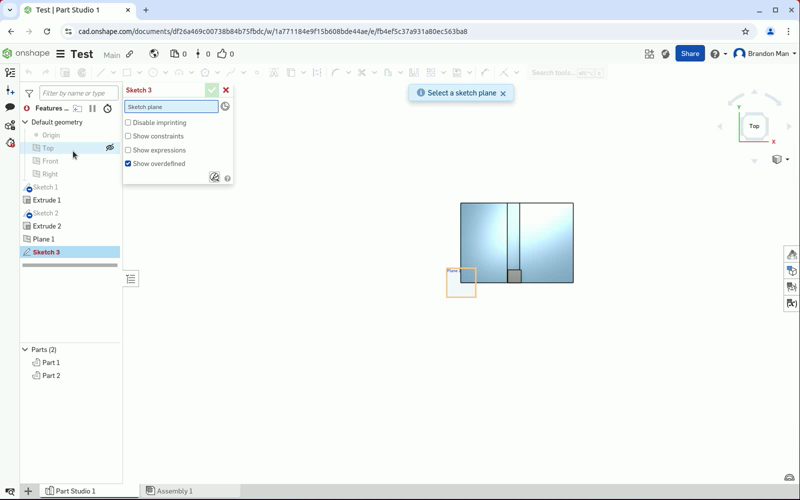
mouse_move(73, 241)
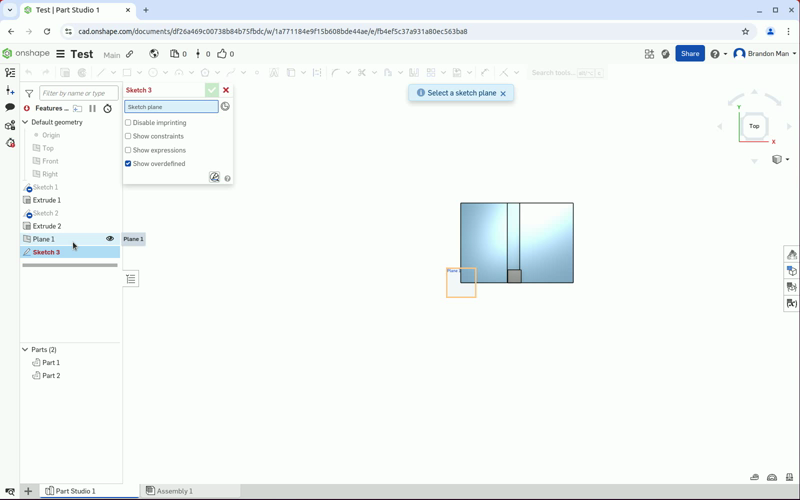
click(73, 241)
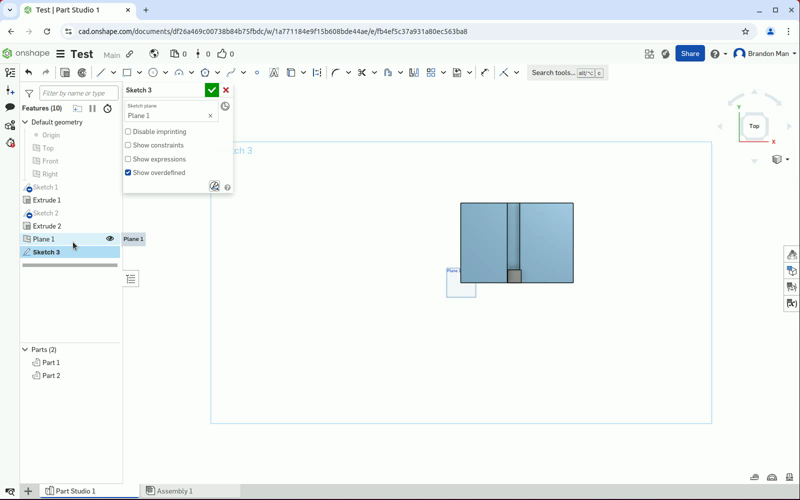
mouse_move(73, 352)
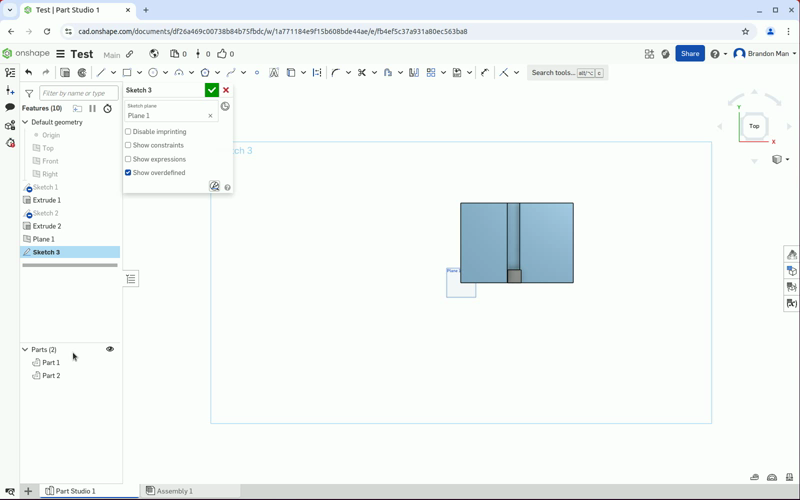
key(y)
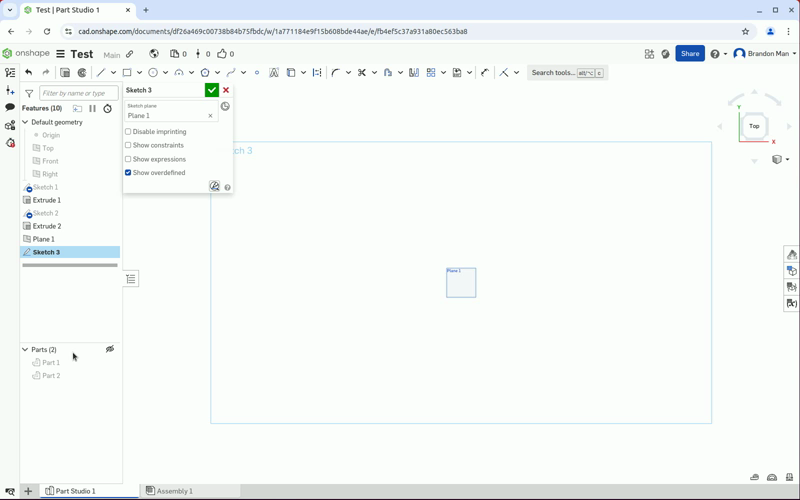
key(l)
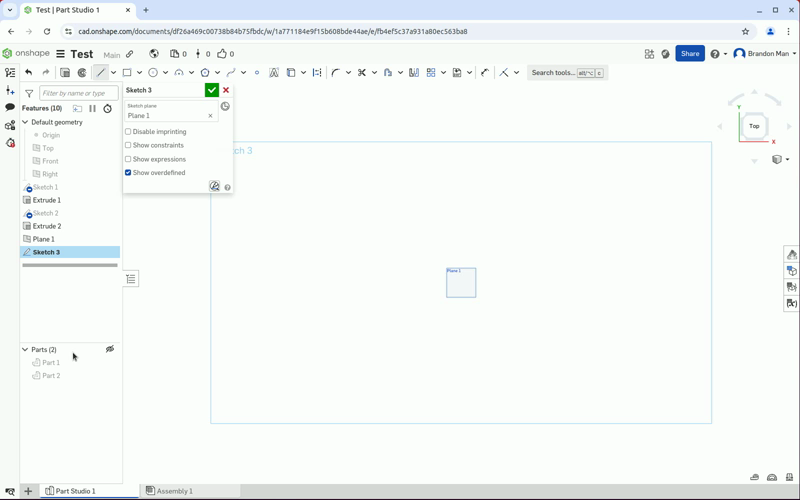
key_down(shift)
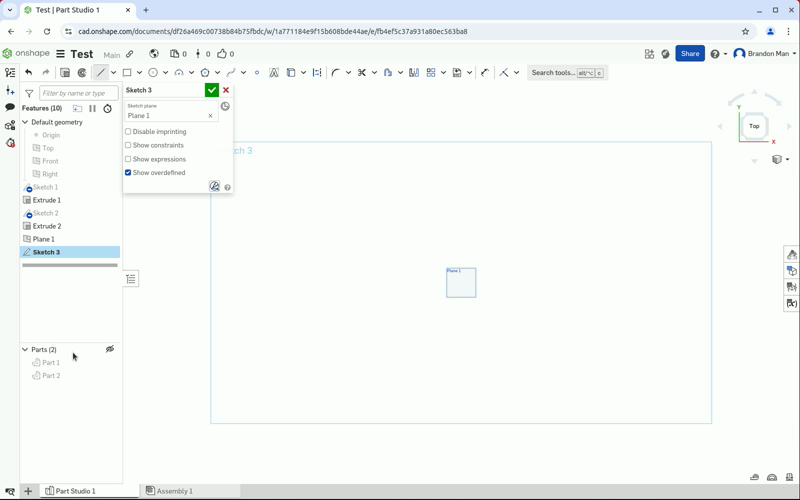
mouse_move(507, 282)
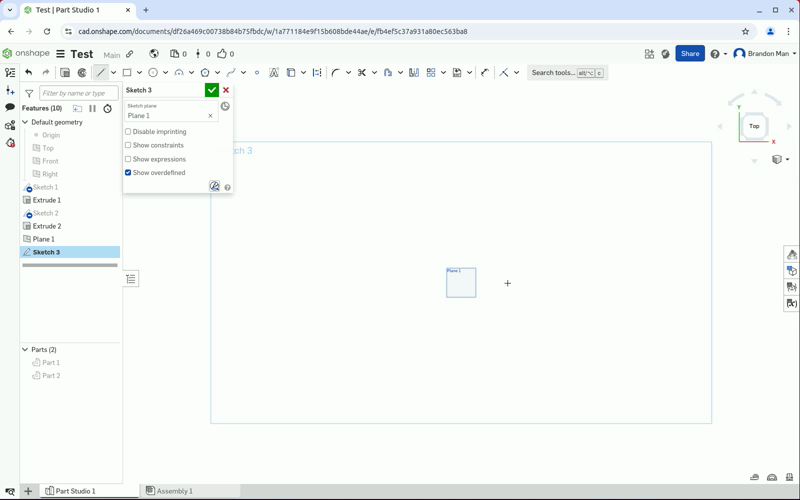
click(507, 282)
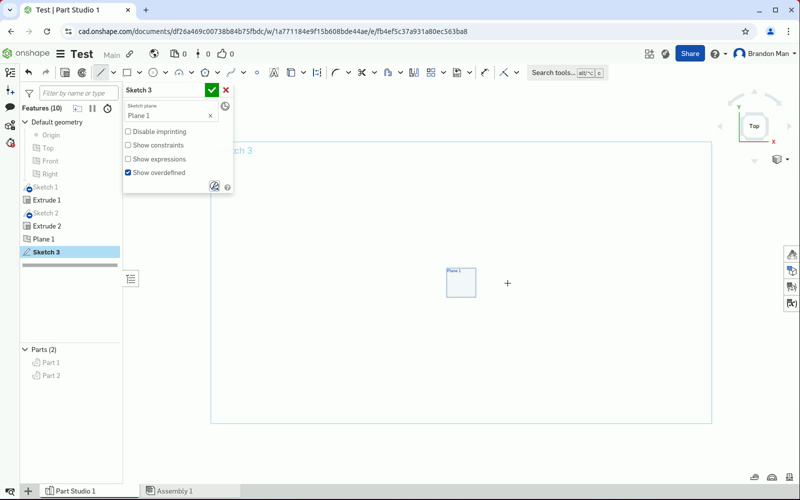
key_up(shift)
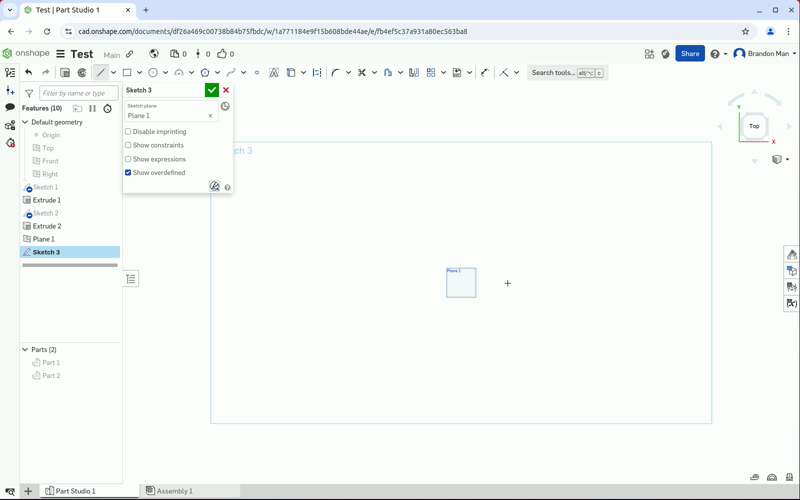
key_down(shift)
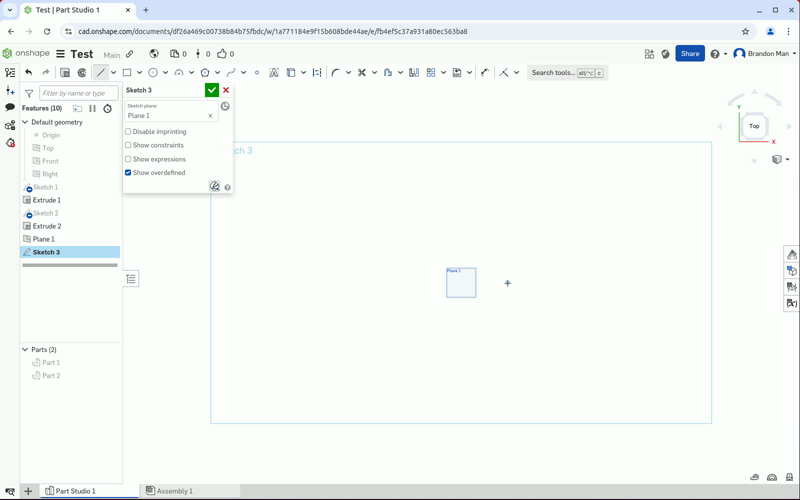
mouse_move(573, 282)
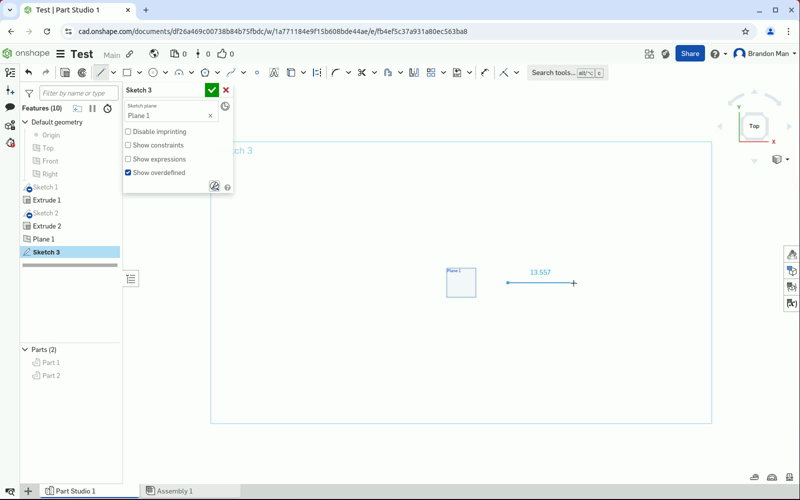
click(573, 282)
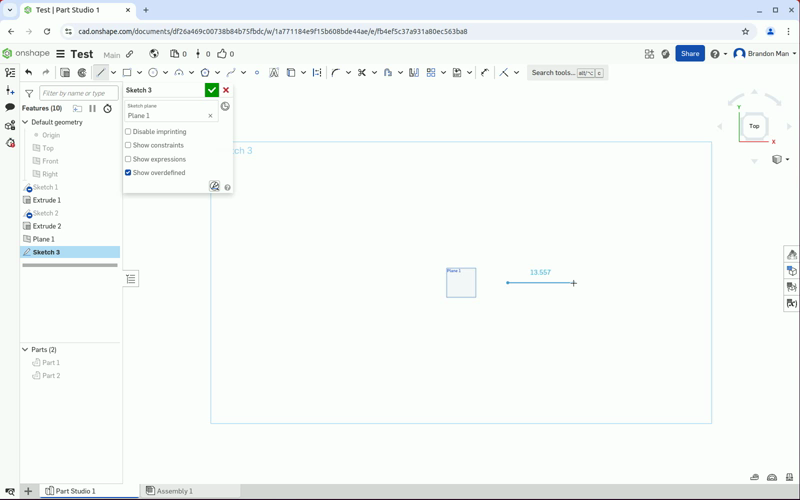
key_up(shift)
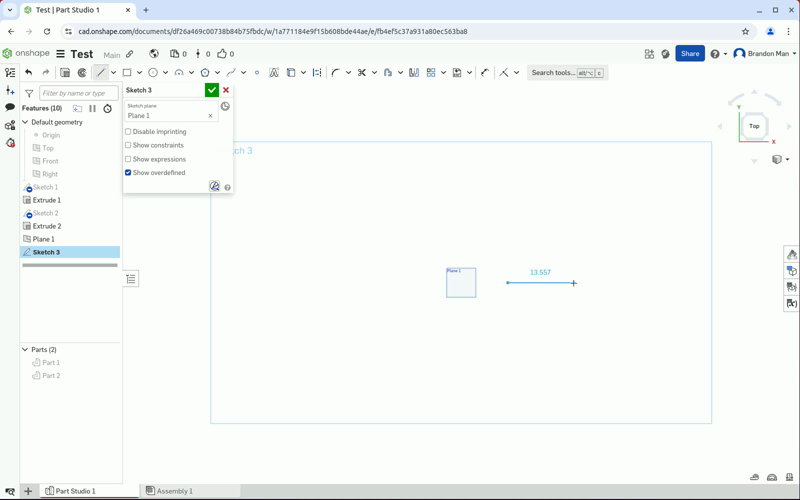
key_down(shift)
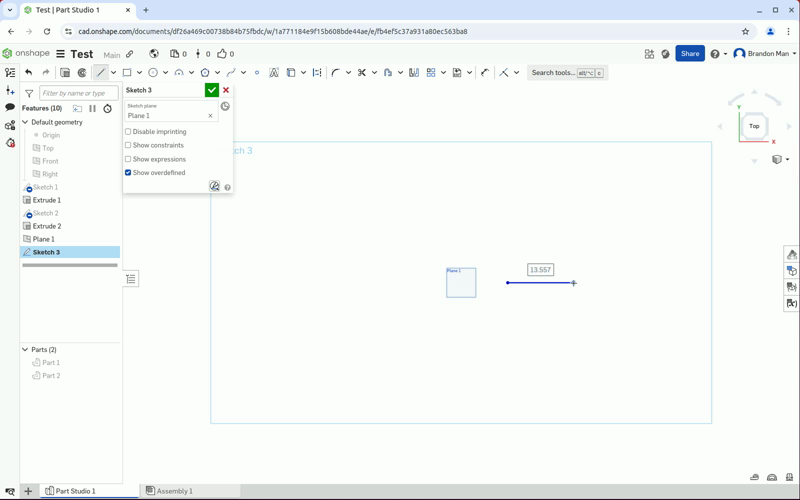
mouse_move(589, 282)
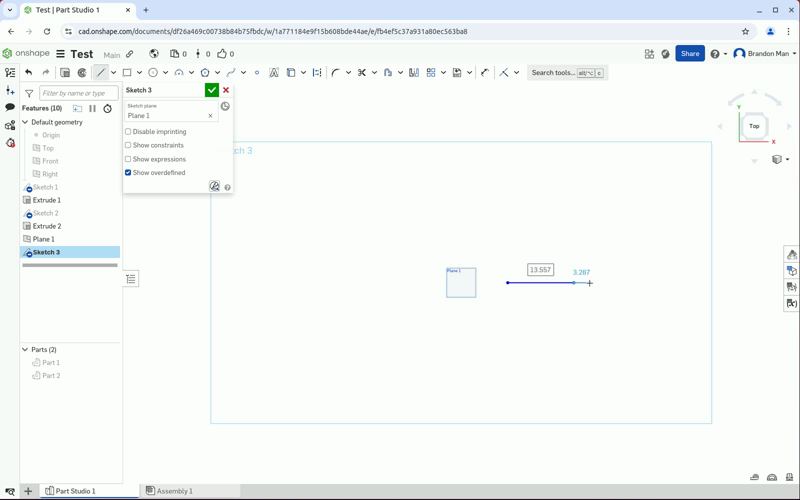
mouse_move(573, 276)
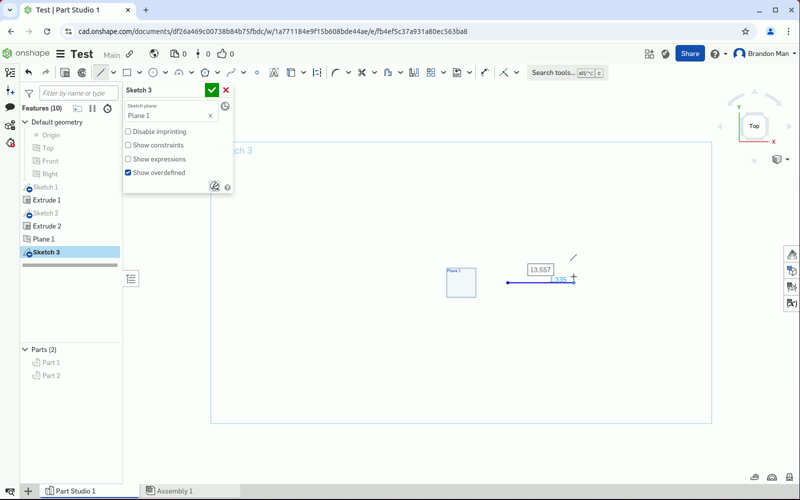
scroll(6)
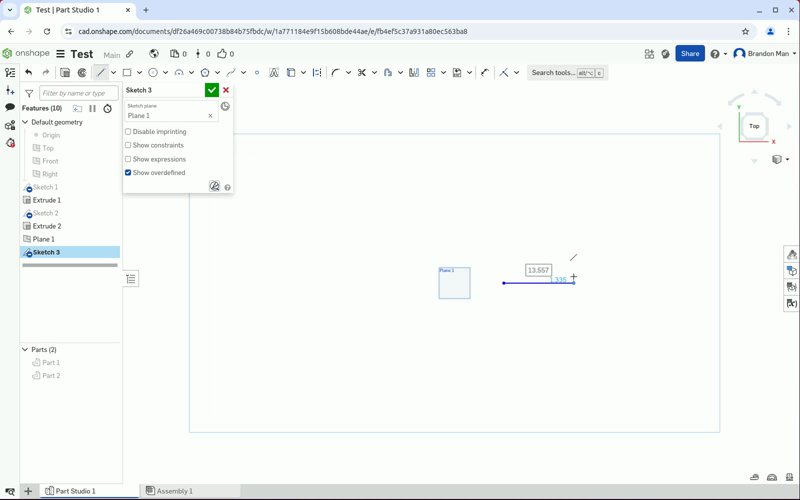
scroll(6)
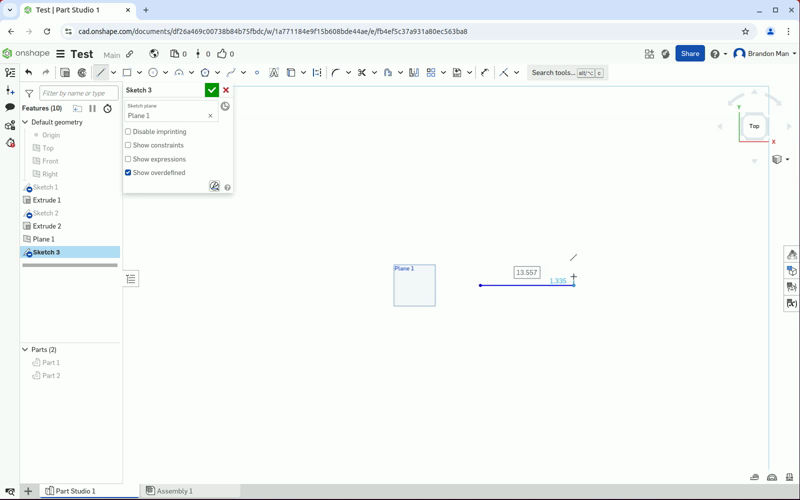
scroll(6)
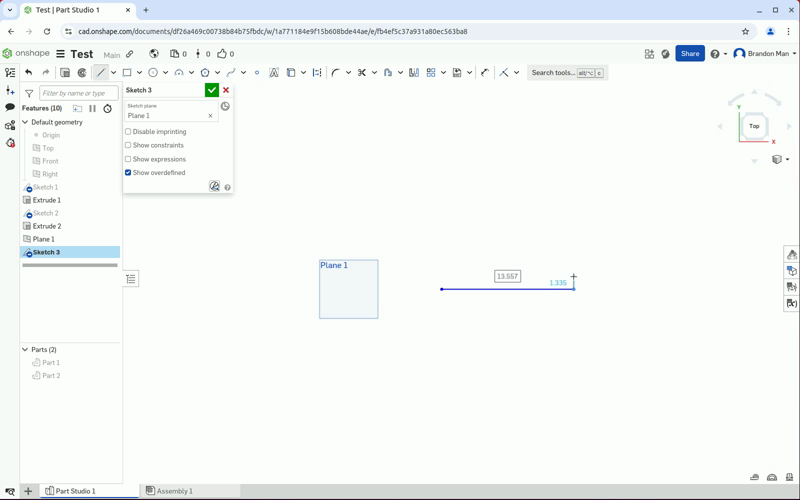
scroll(6)
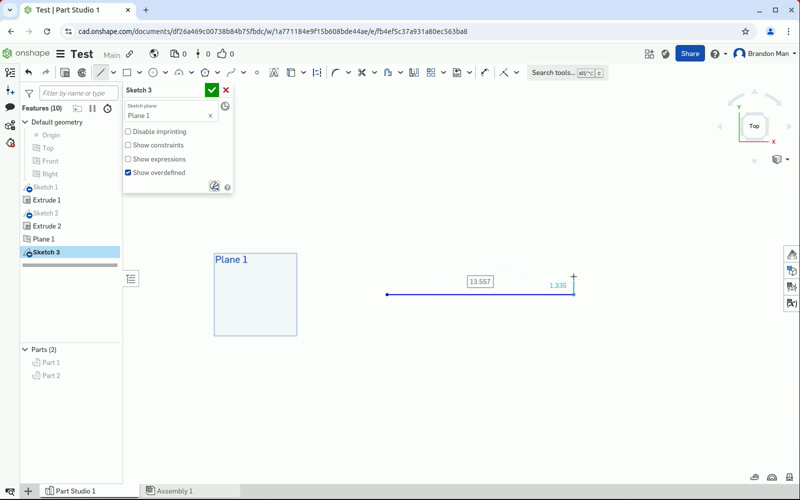
scroll(6)
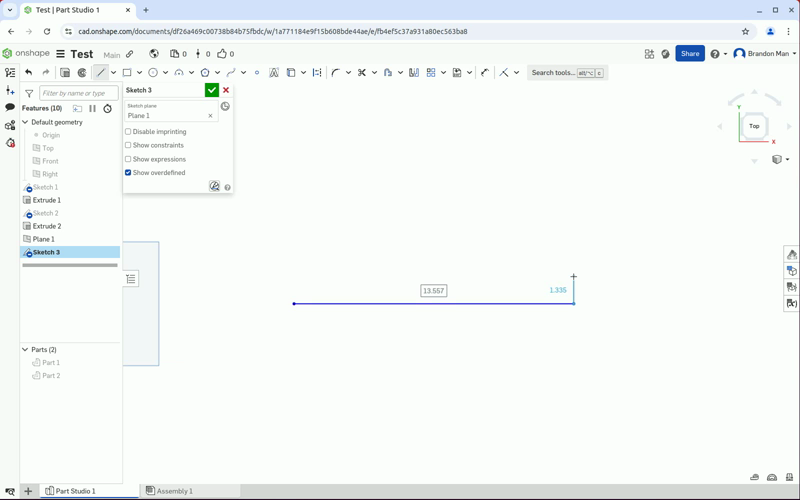
scroll(6)
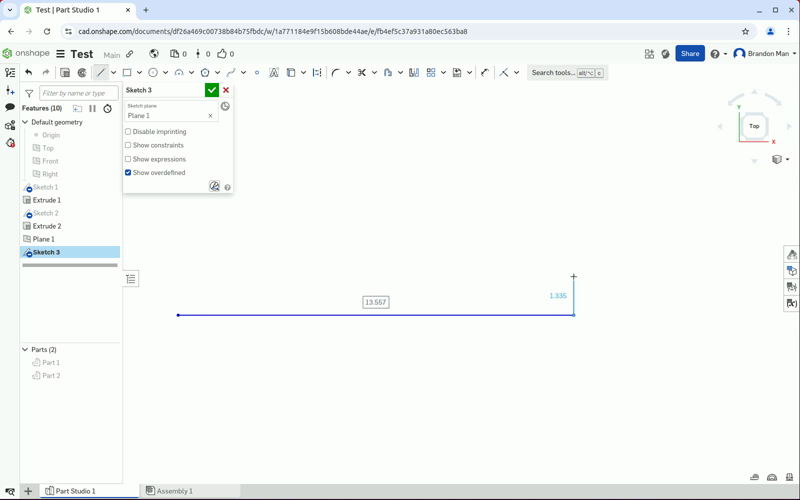
scroll(6)
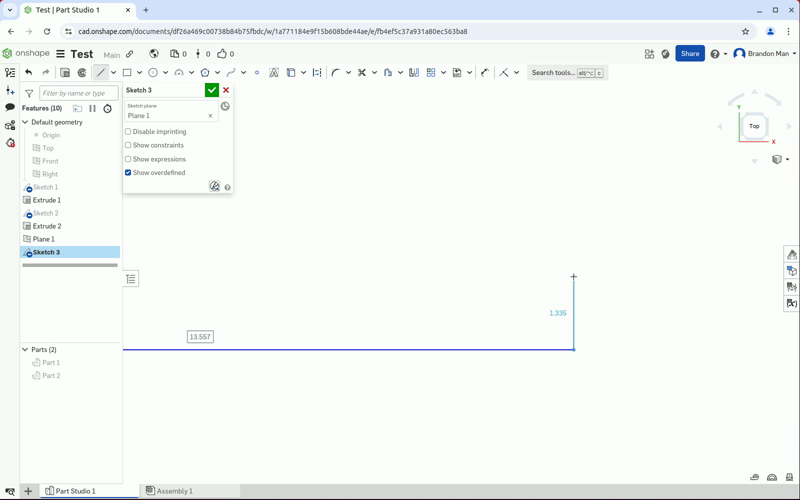
click(573, 276)
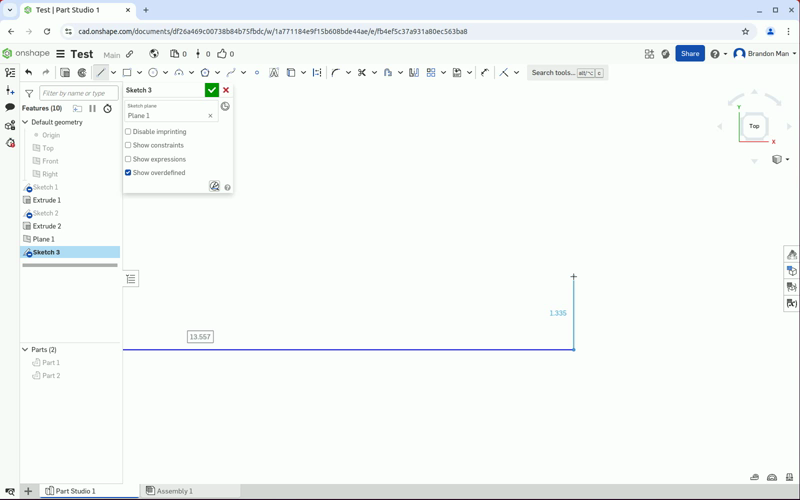
scroll(-6)
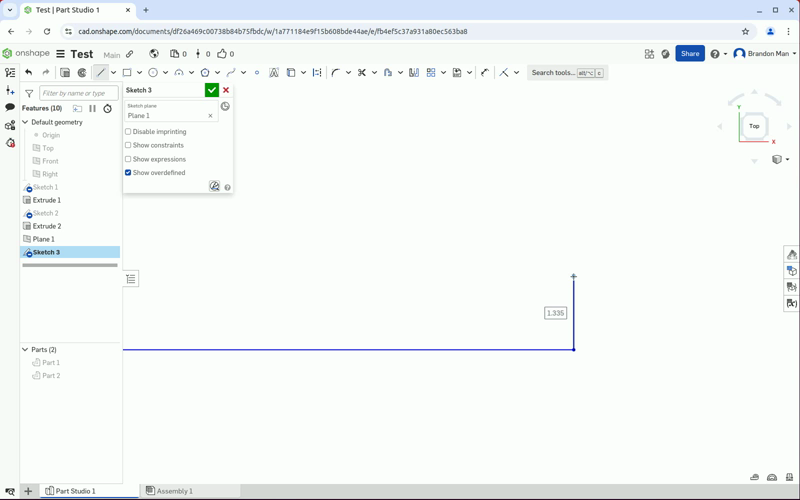
scroll(-6)
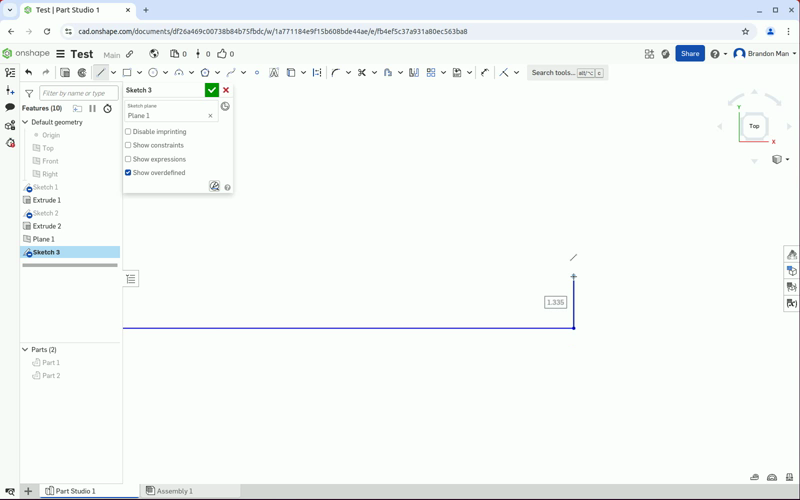
scroll(-6)
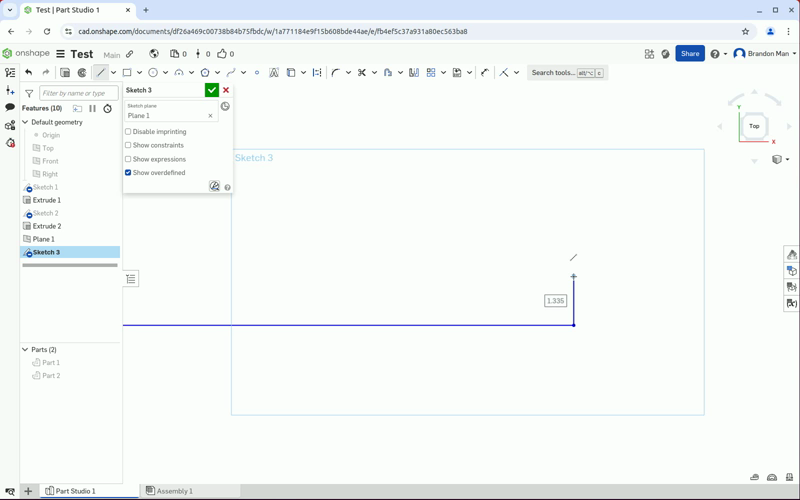
scroll(-6)
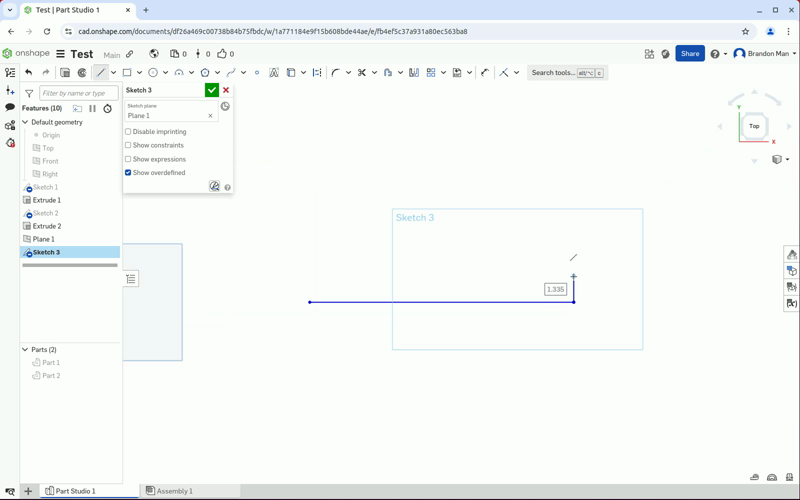
scroll(-6)
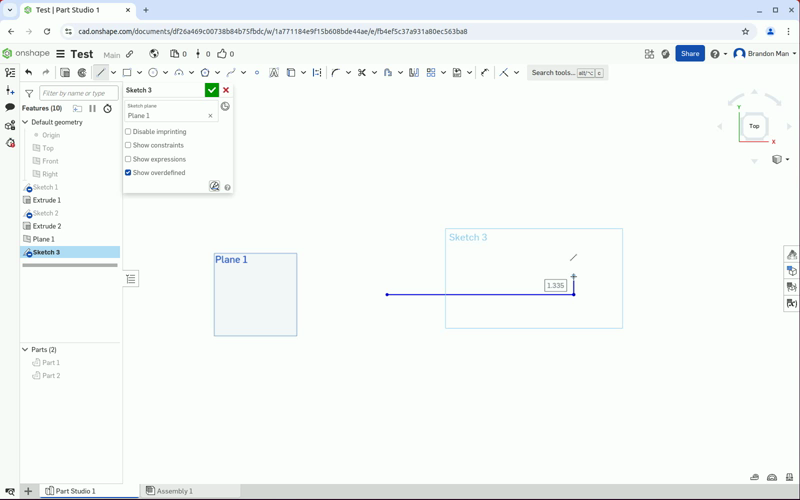
scroll(-6)
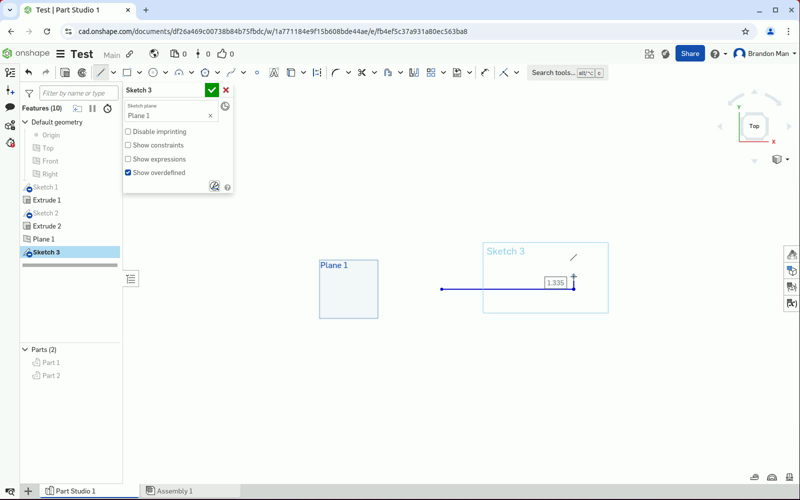
scroll(-6)
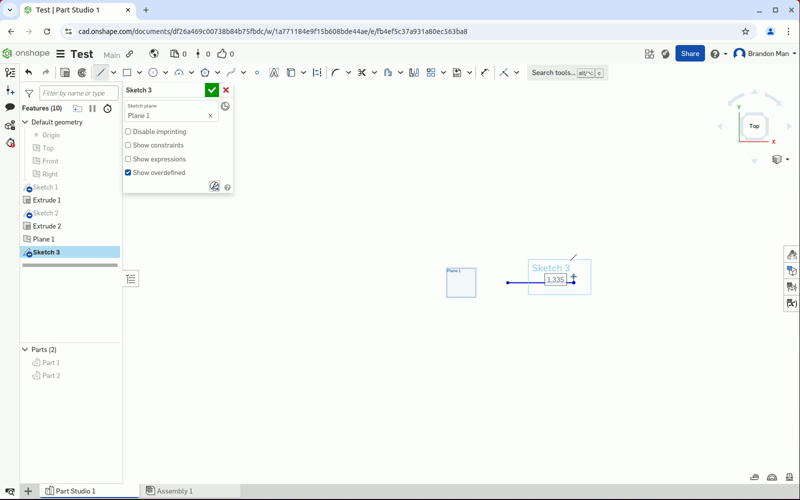
key_up(shift)
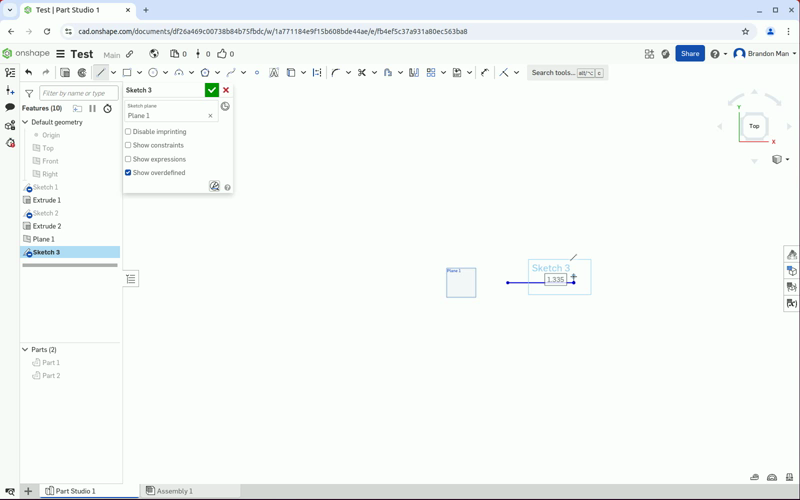
key_down(shift)
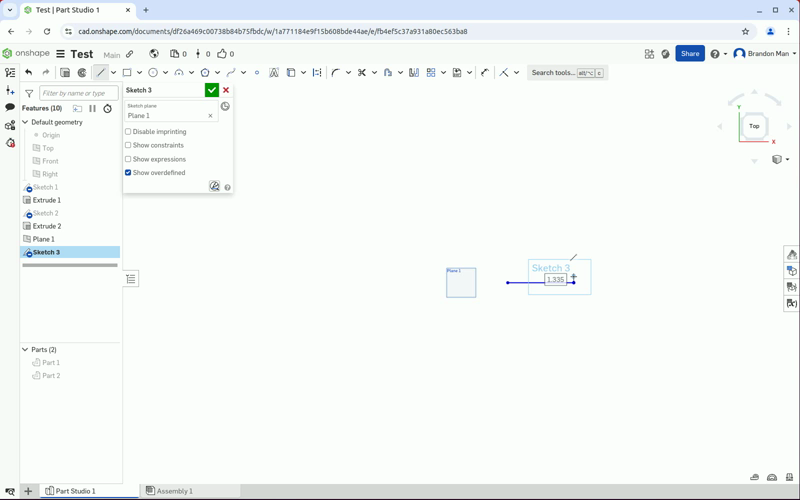
mouse_move(507, 276)
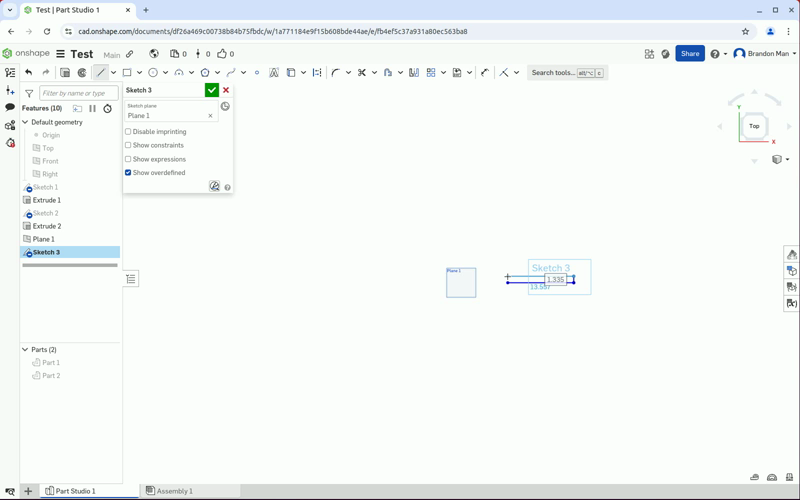
click(507, 276)
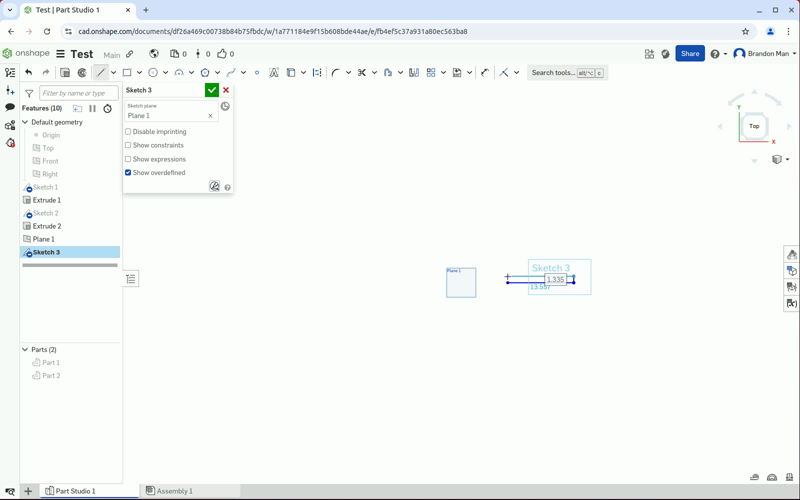
key_up(shift)
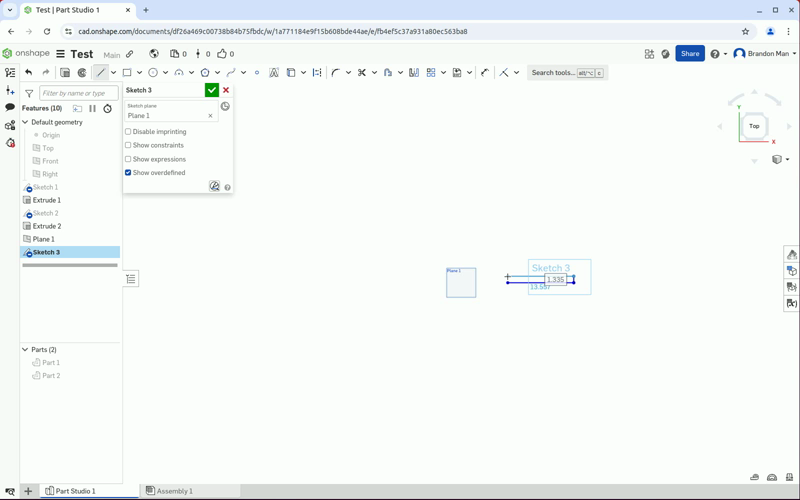
mouse_move(537, 276)
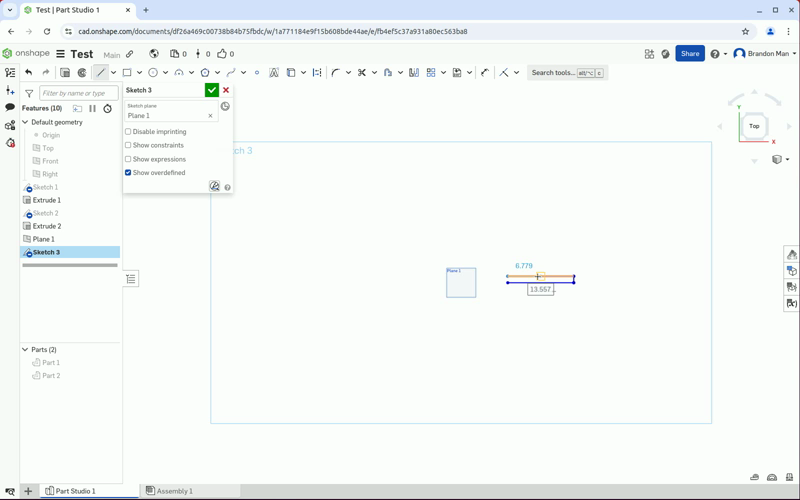
key_down(shift)
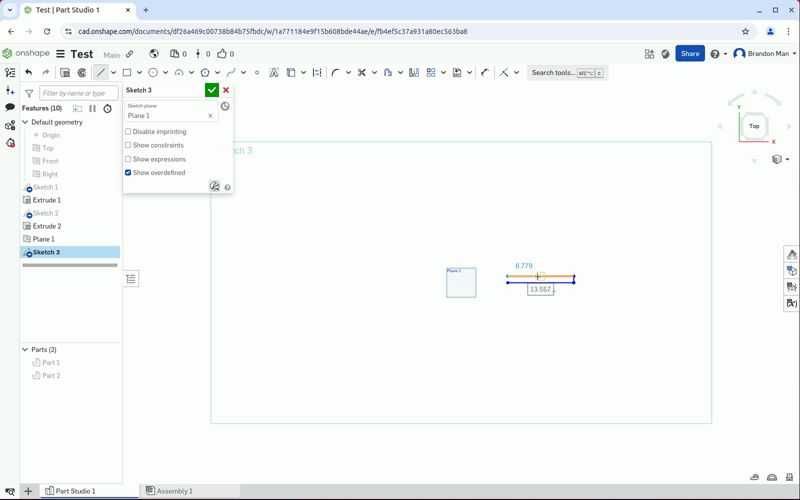
mouse_move(507, 282)
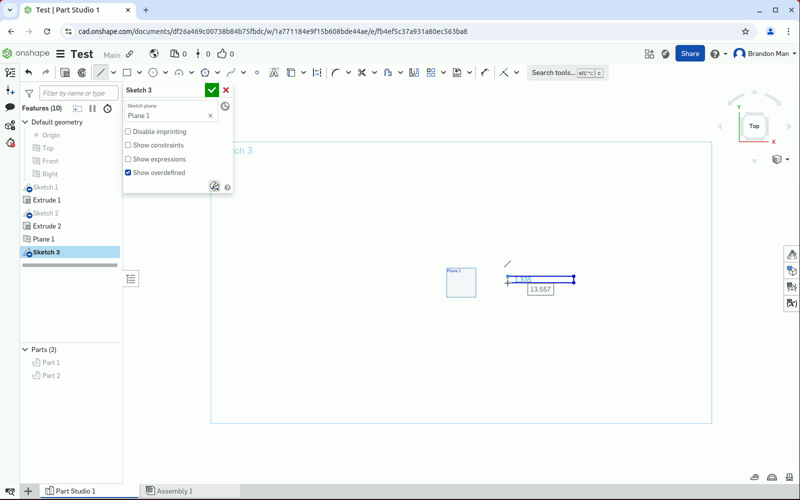
scroll(6)
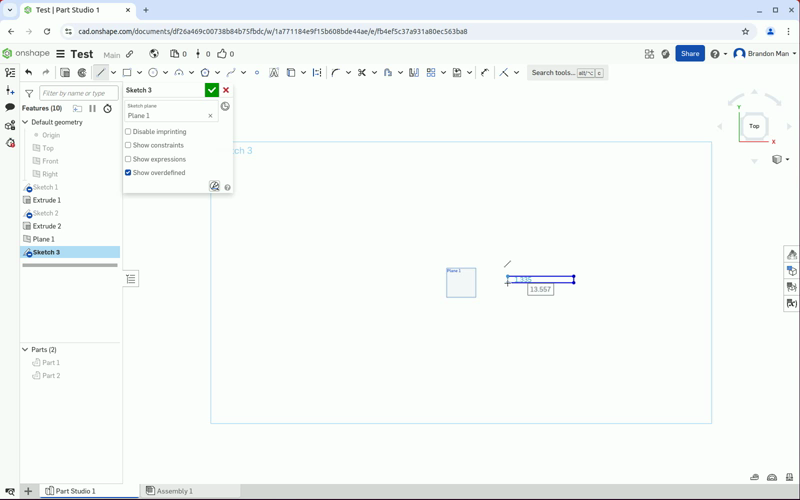
scroll(6)
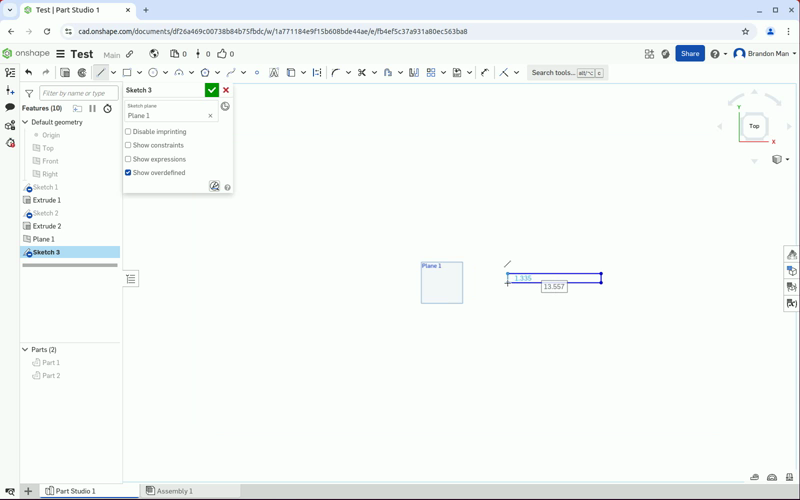
scroll(6)
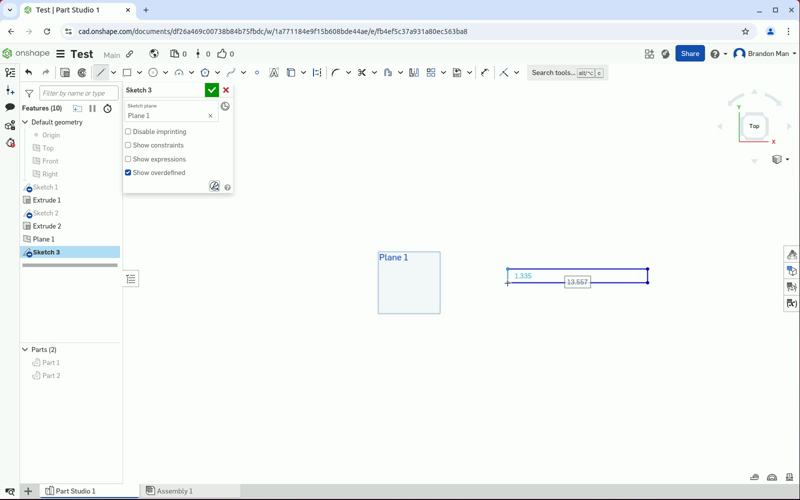
scroll(6)
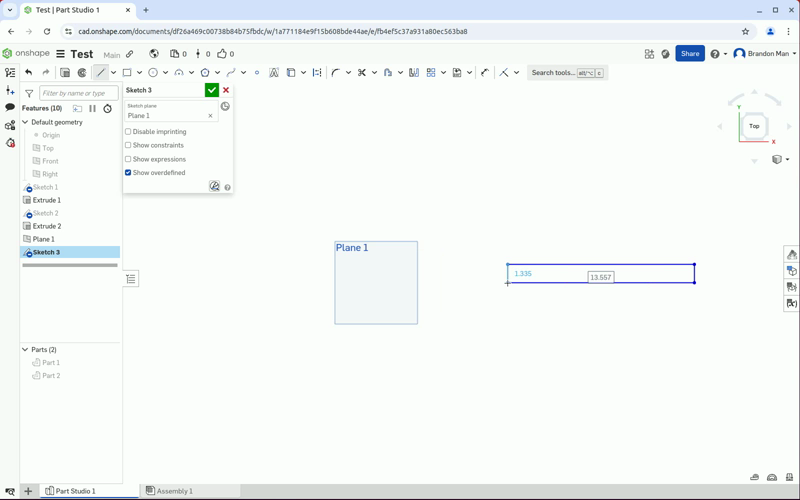
scroll(6)
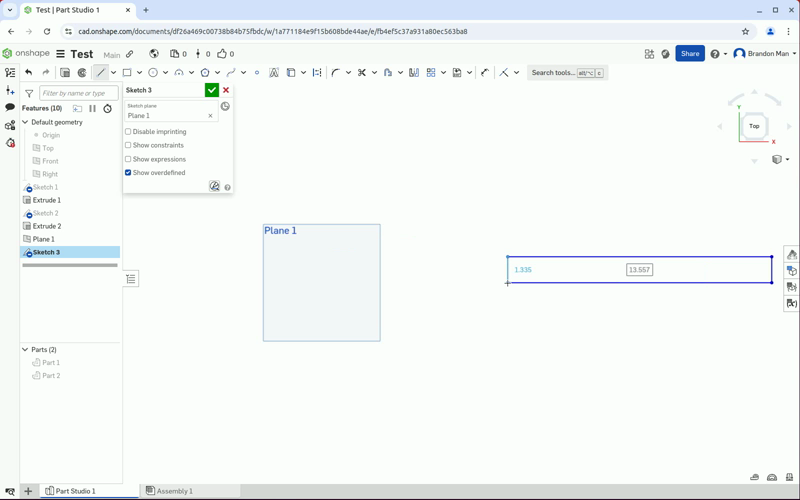
scroll(6)
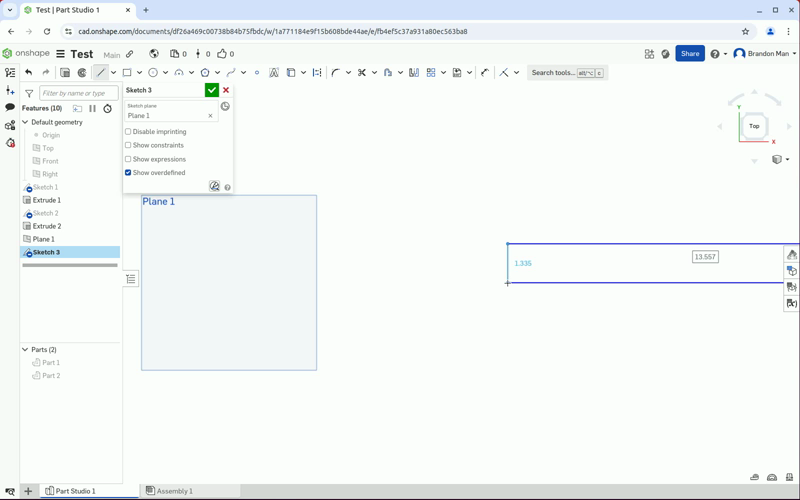
scroll(6)
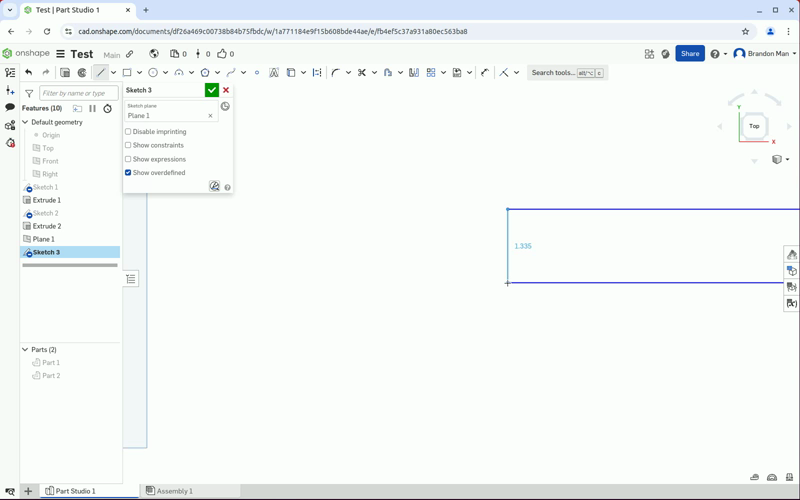
key_up(shift)
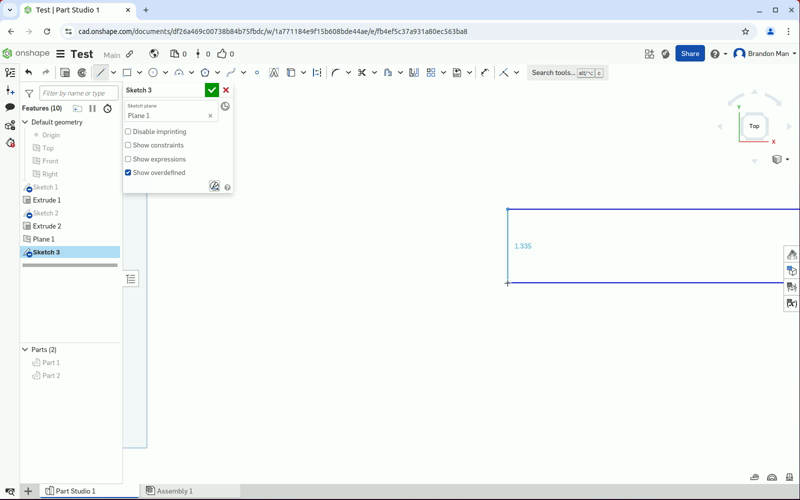
click(507, 282)
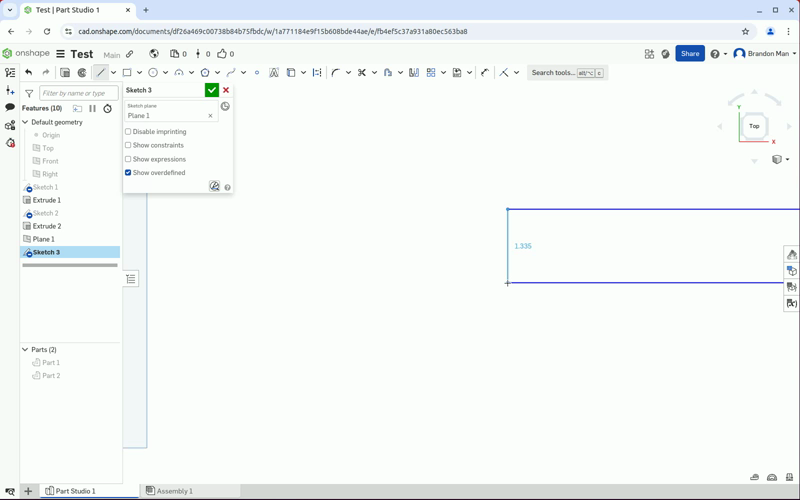
scroll(-6)
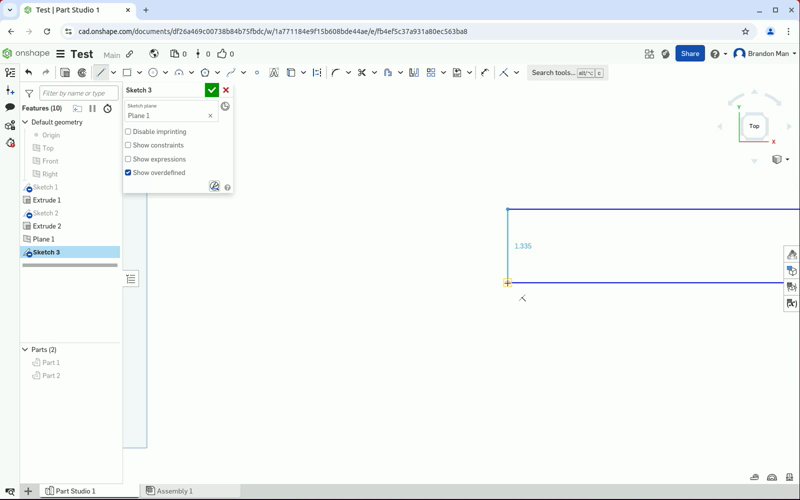
scroll(-6)
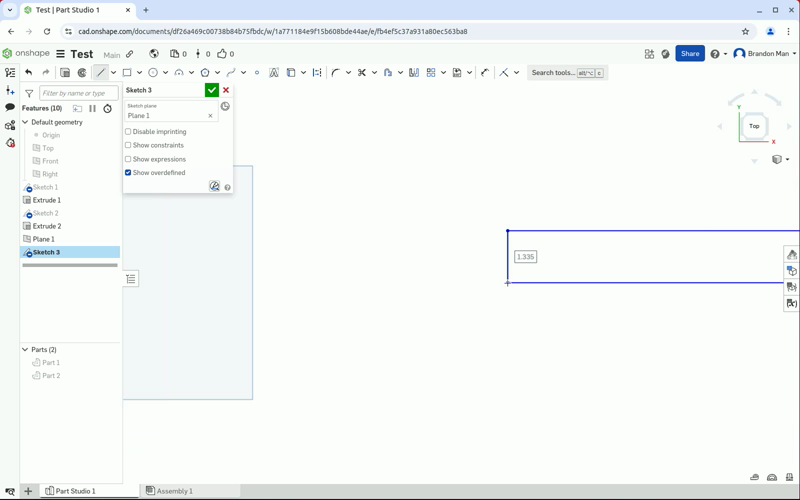
scroll(-6)
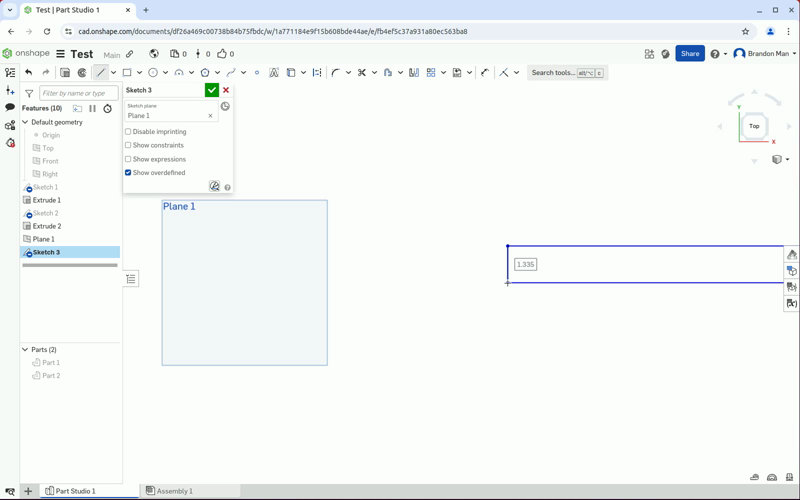
scroll(-6)
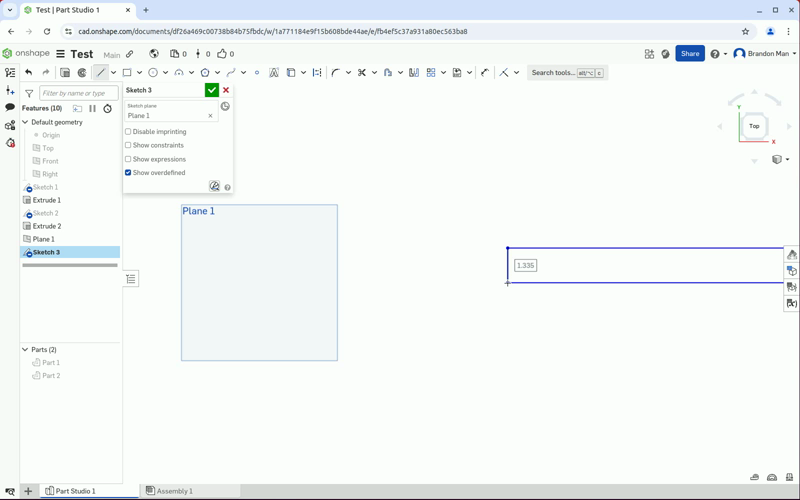
scroll(-6)
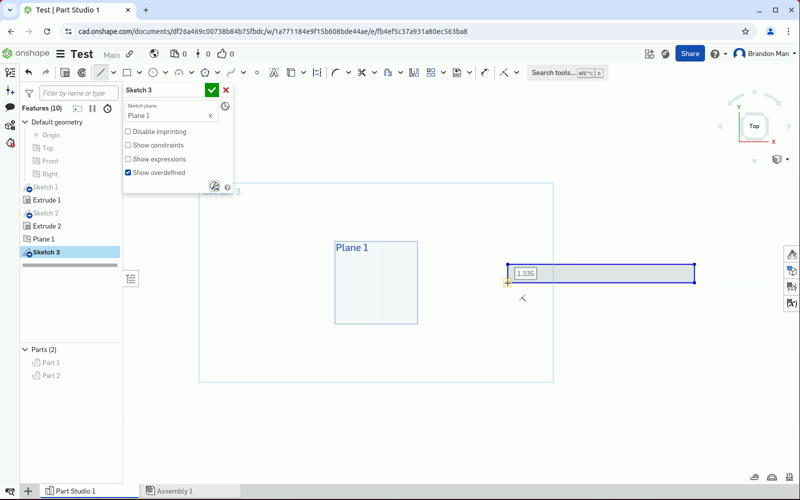
scroll(-6)
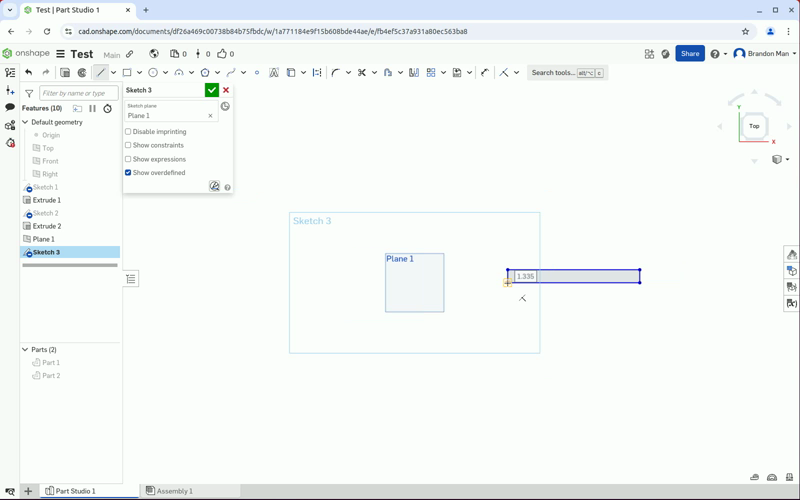
scroll(-6)
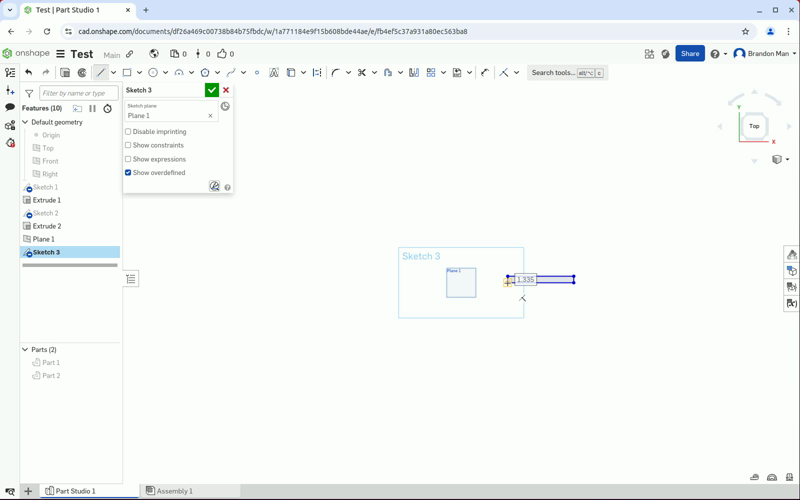
key(esc)
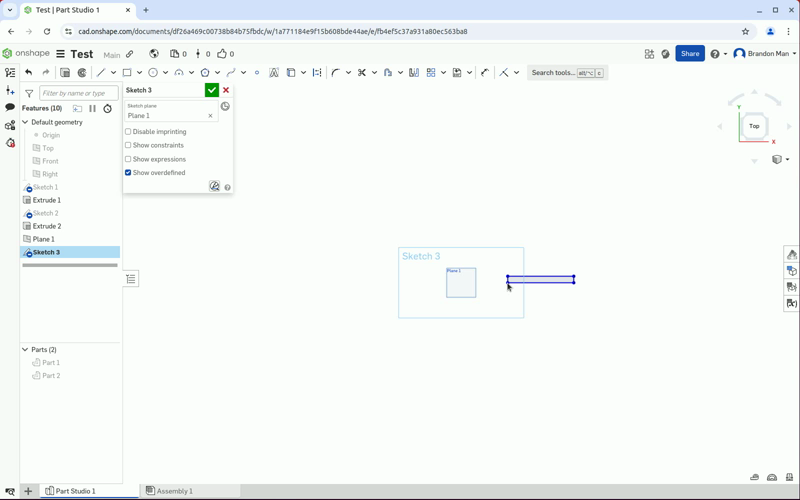
mouse_move(518, 281)
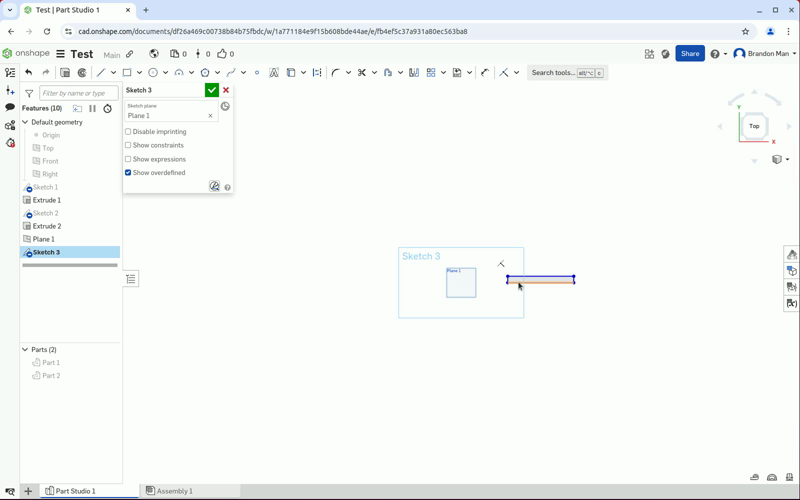
scroll(6)
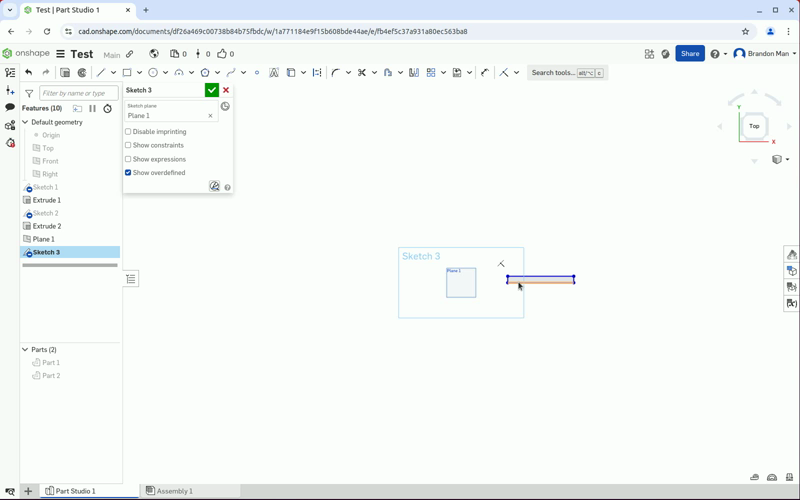
scroll(6)
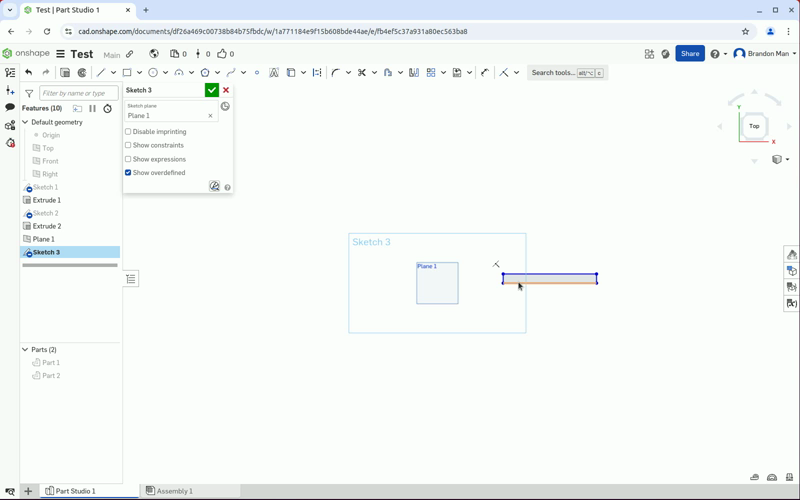
scroll(6)
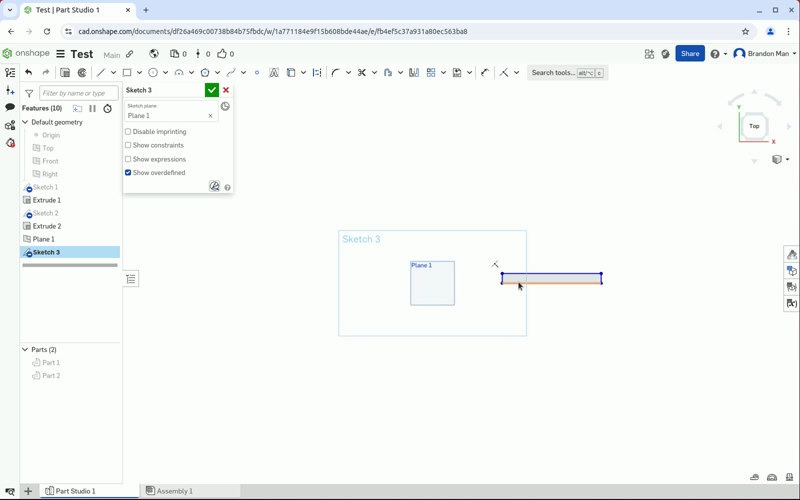
scroll(6)
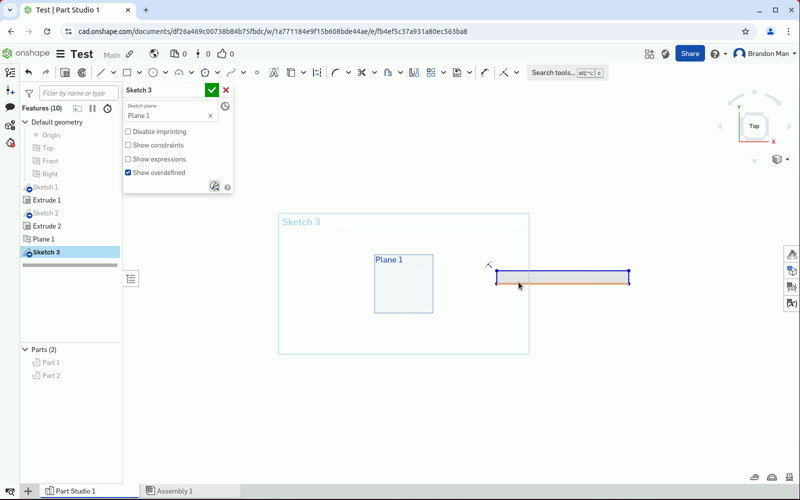
scroll(6)
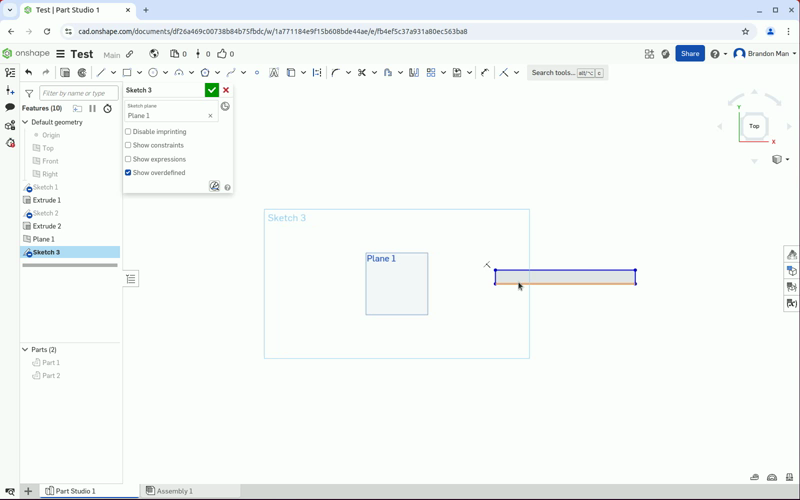
scroll(6)
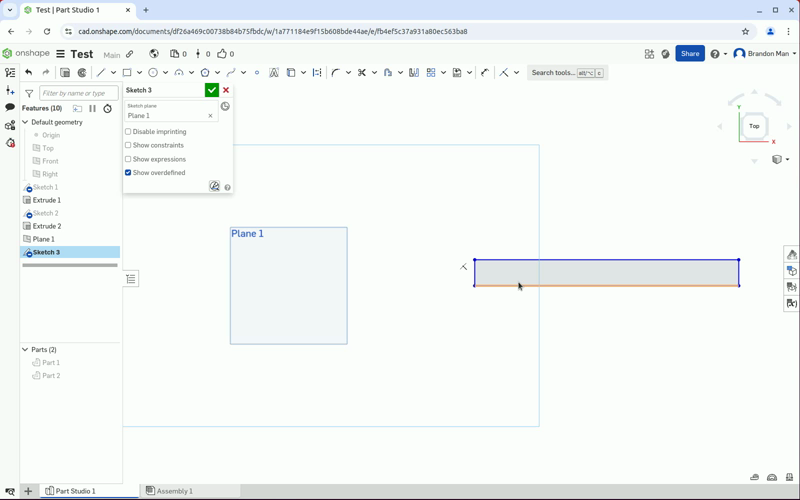
scroll(6)
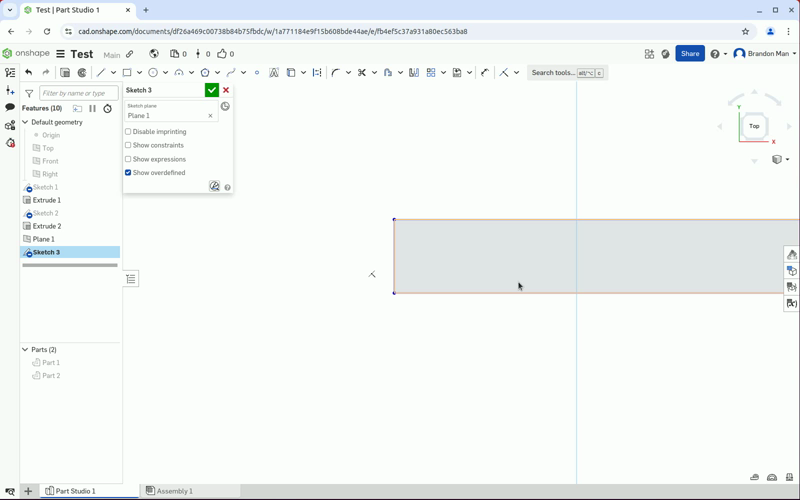
click(518, 281)
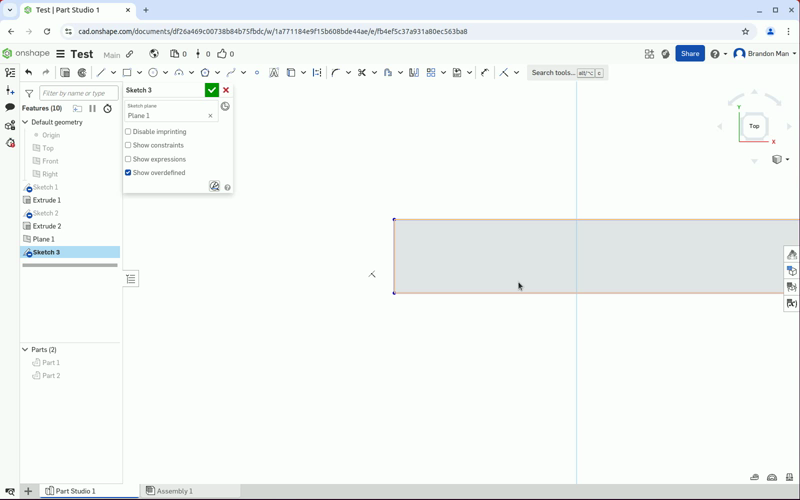
scroll(-6)
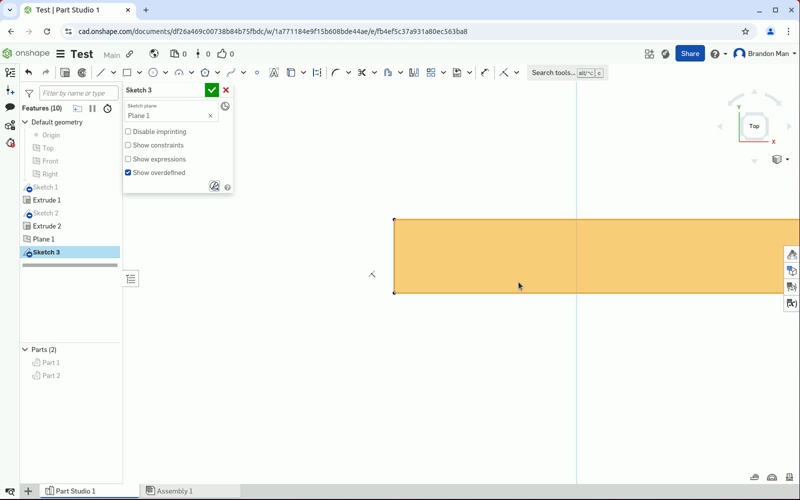
scroll(-6)
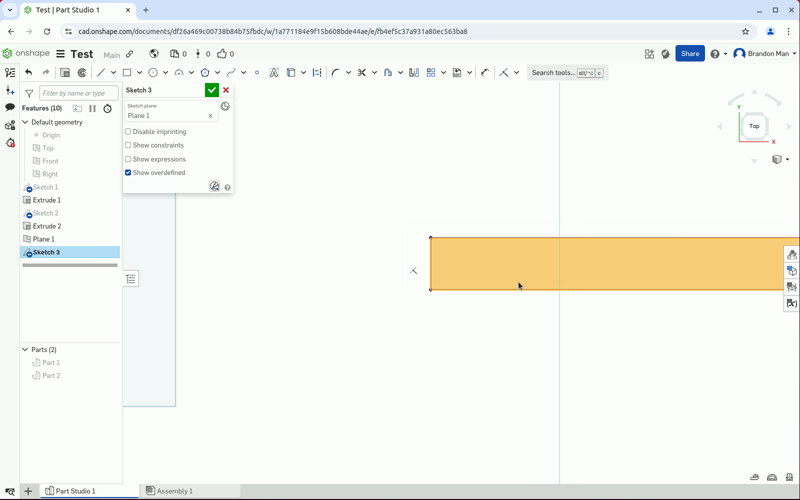
scroll(-6)
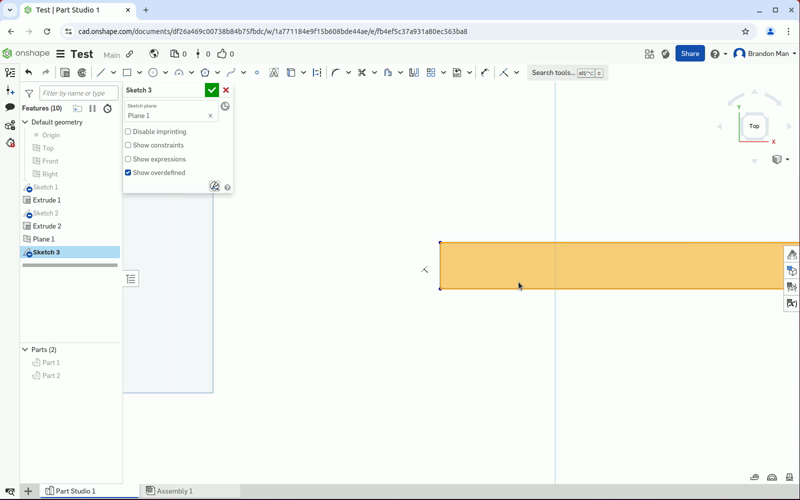
scroll(-6)
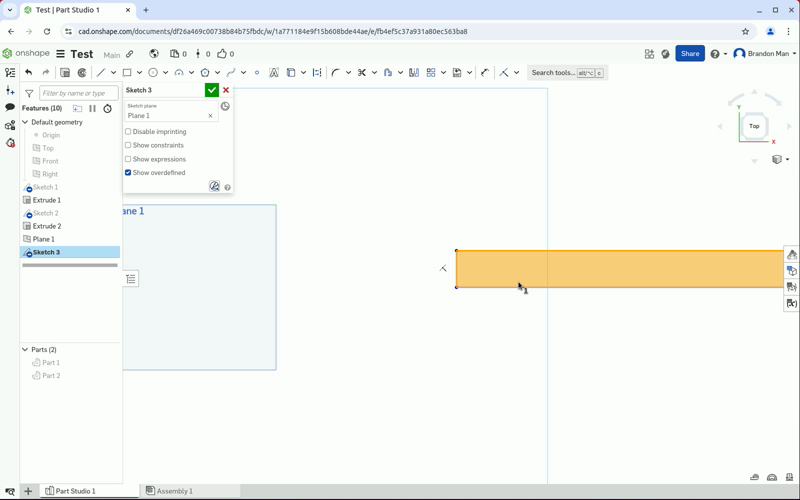
scroll(-6)
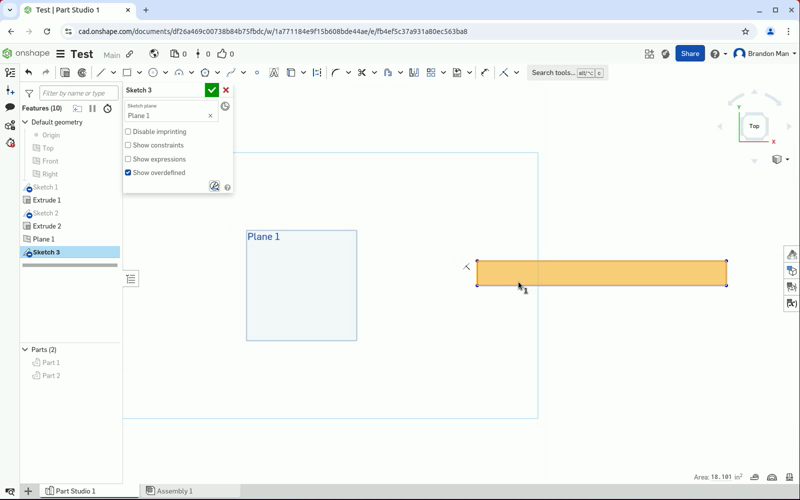
scroll(-6)
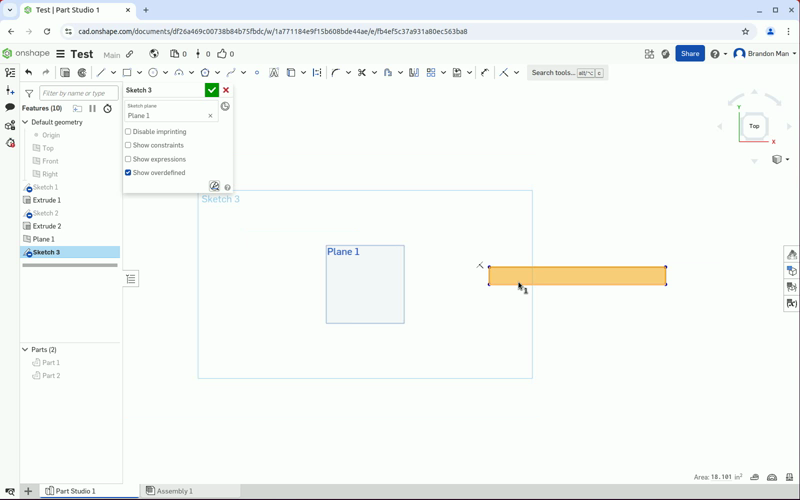
scroll(-6)
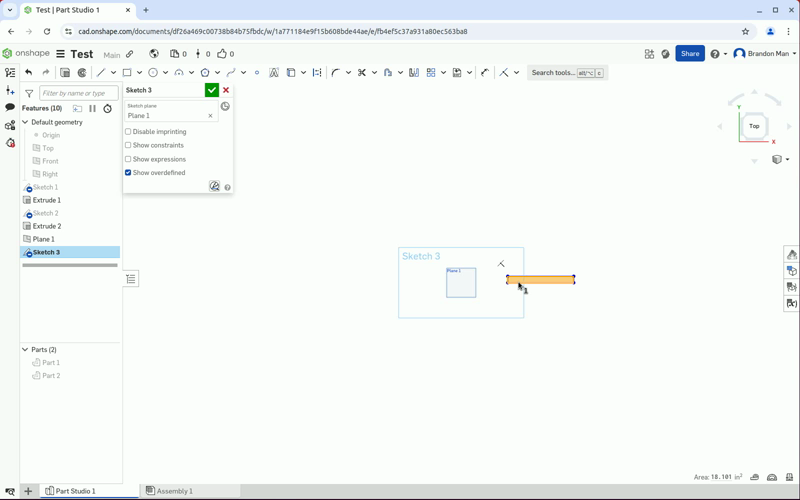
mouse_move(73, 352)
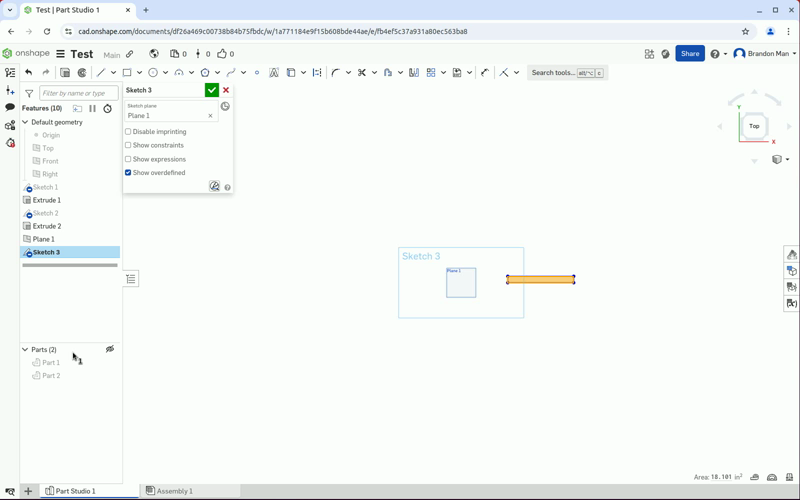
key(shift+y)
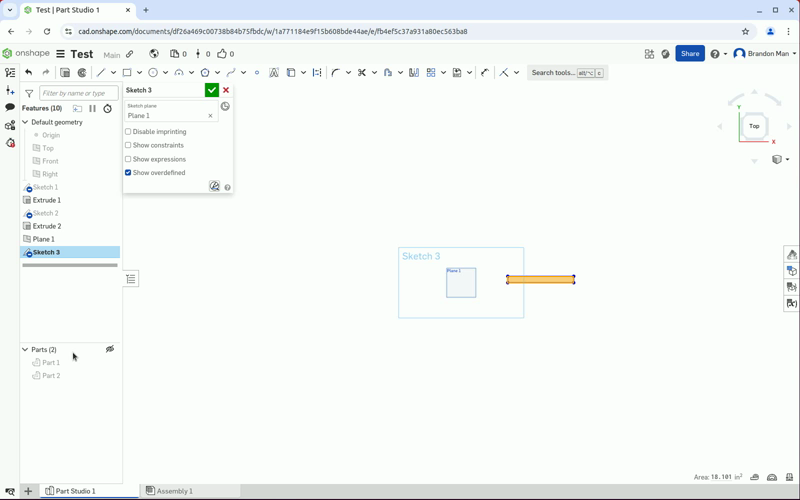
key(shift+e)
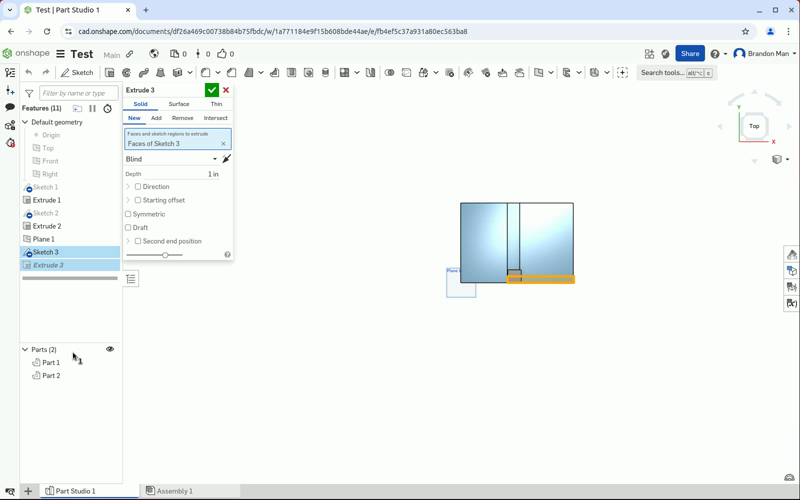
mouse_move(143, 106)
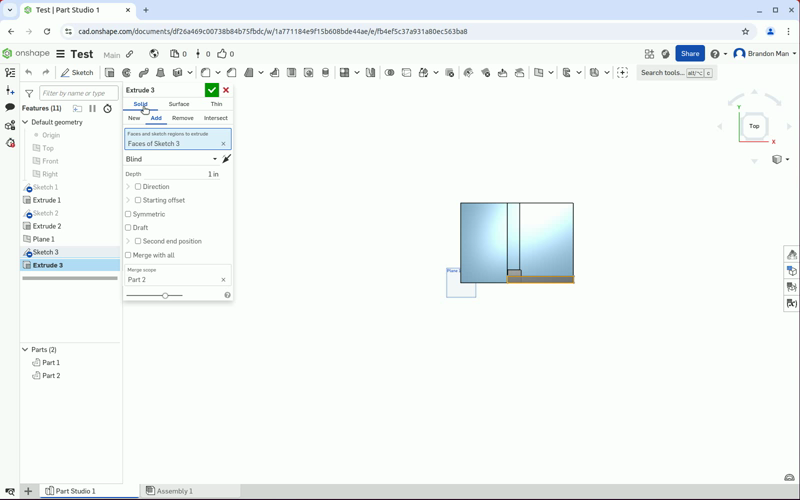
click(143, 106)
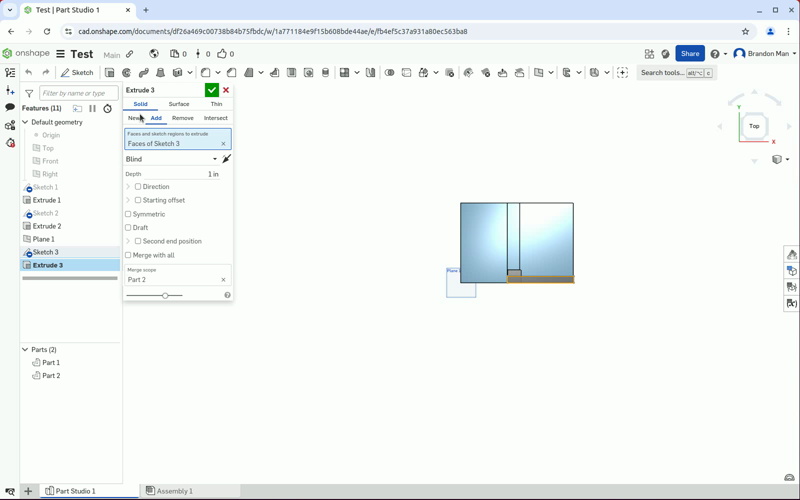
mouse_move(137, 120)
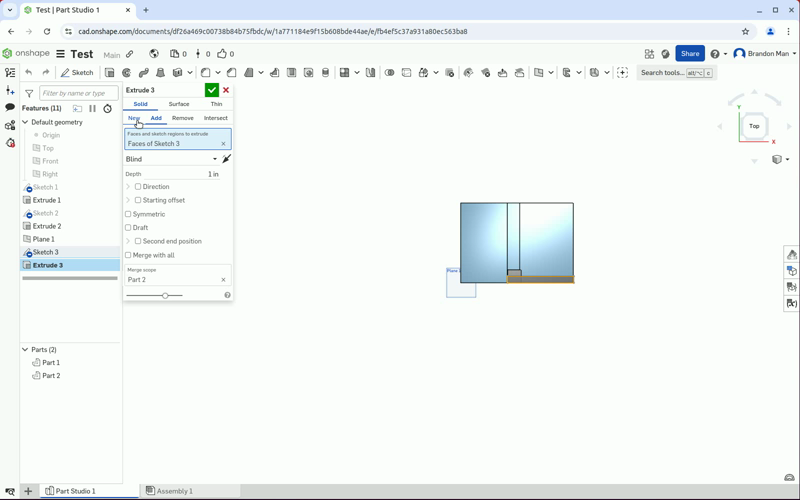
click(137, 120)
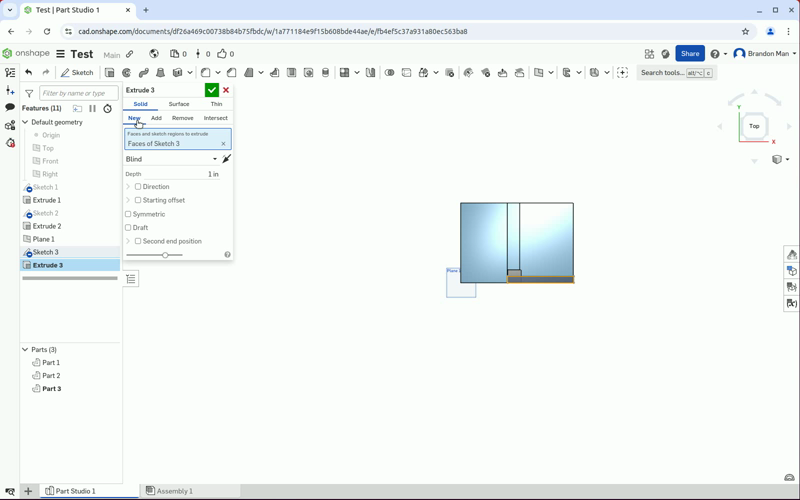
key(tab, 4)
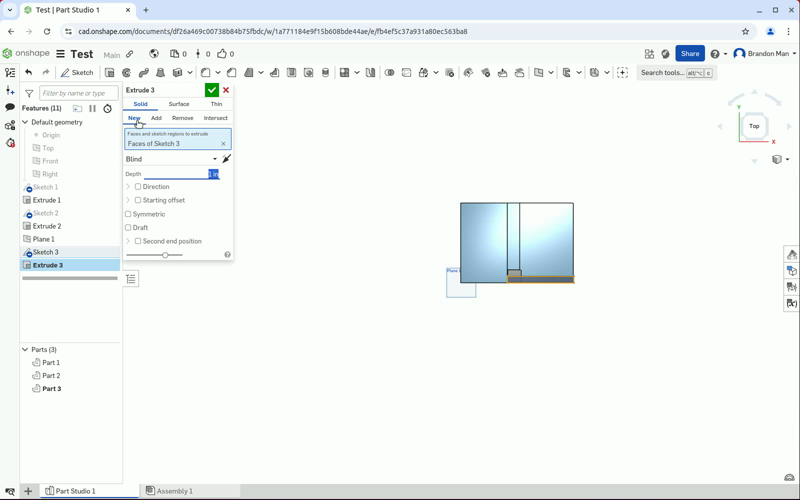
text(2.166)
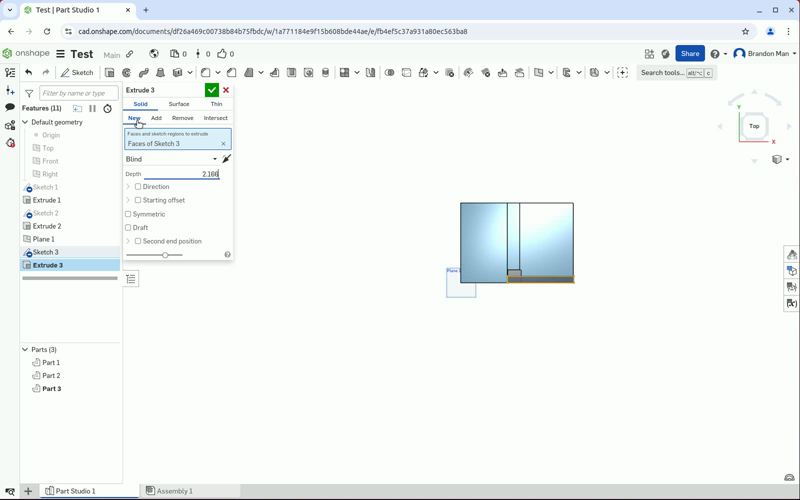
key(enter)
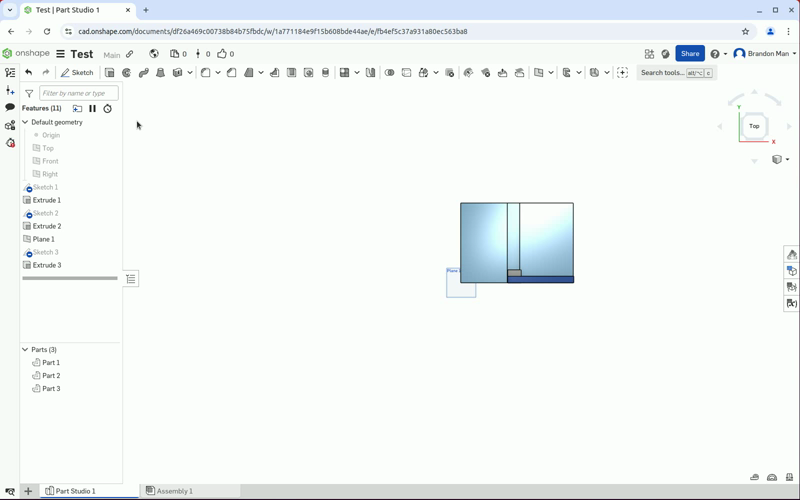
key(shift+h)
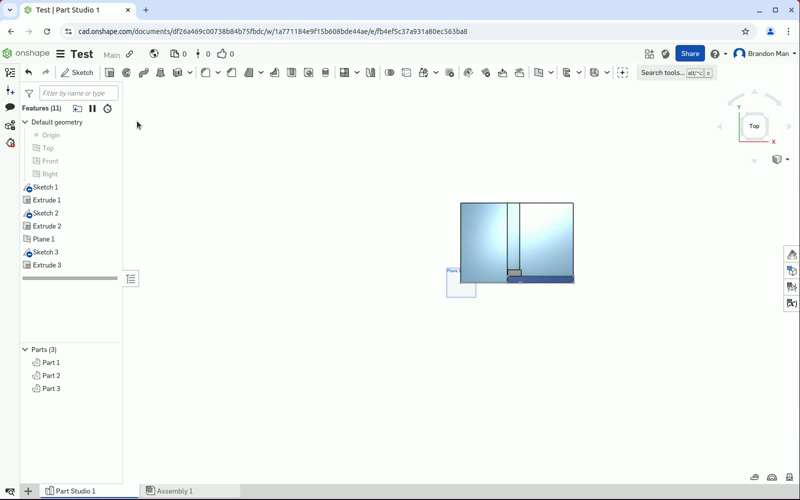
key(shift+h)
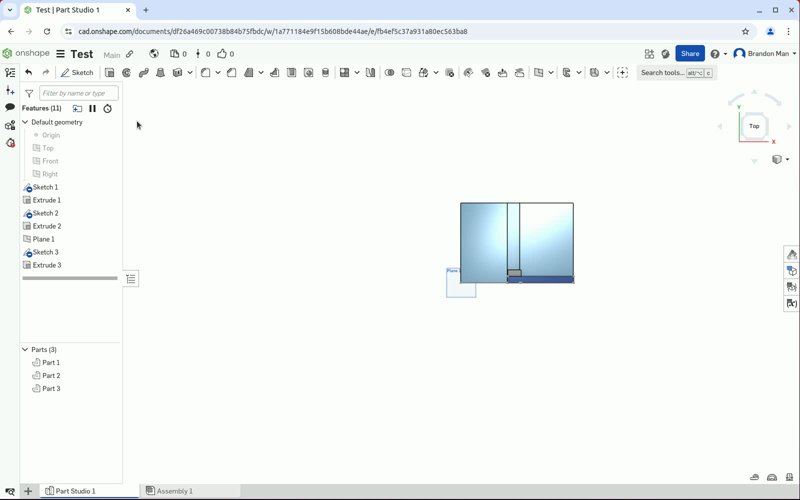
key(shift+7)
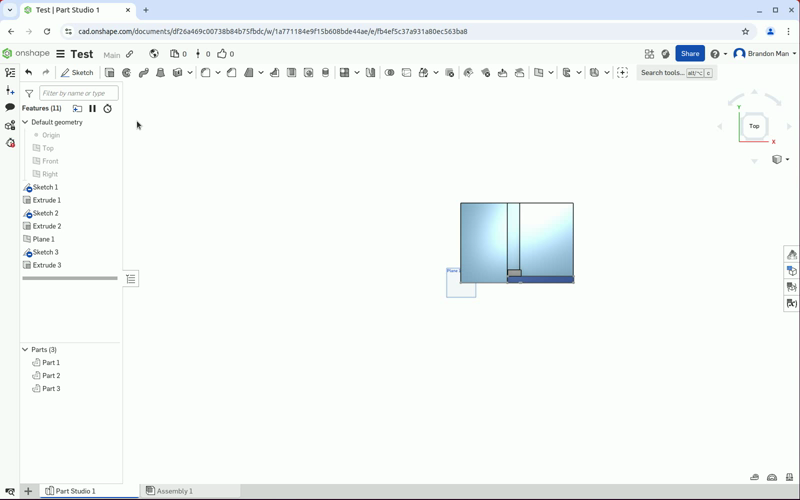
key(up, 3)
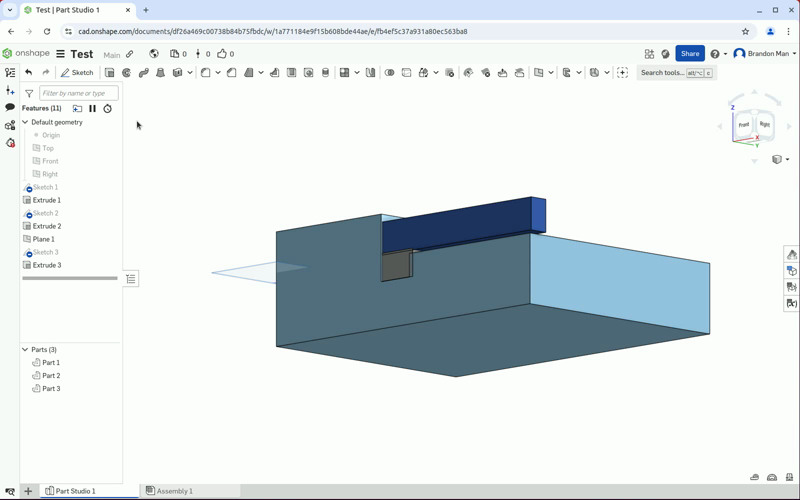
key(left, 3)
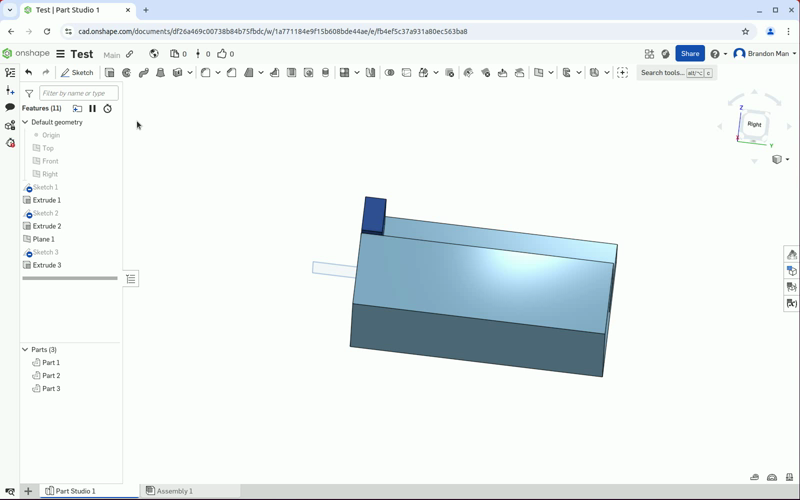
key(right, 3)
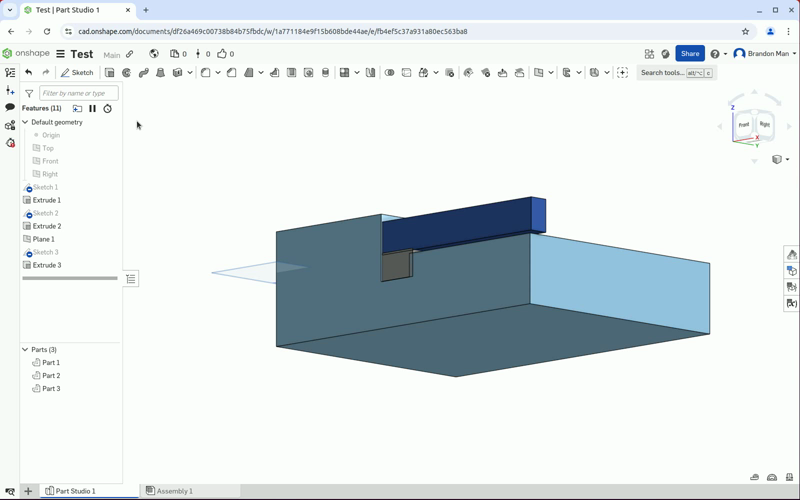
key(down, 3)
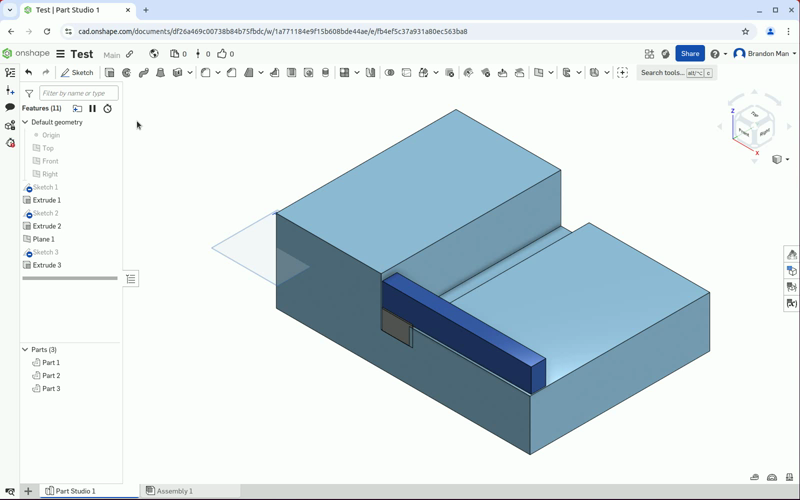
mouse_move(73, 189)
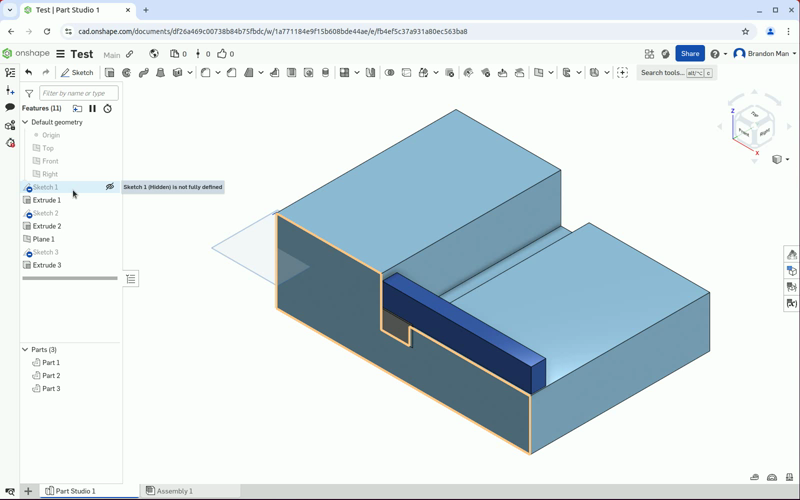
click(73, 189)